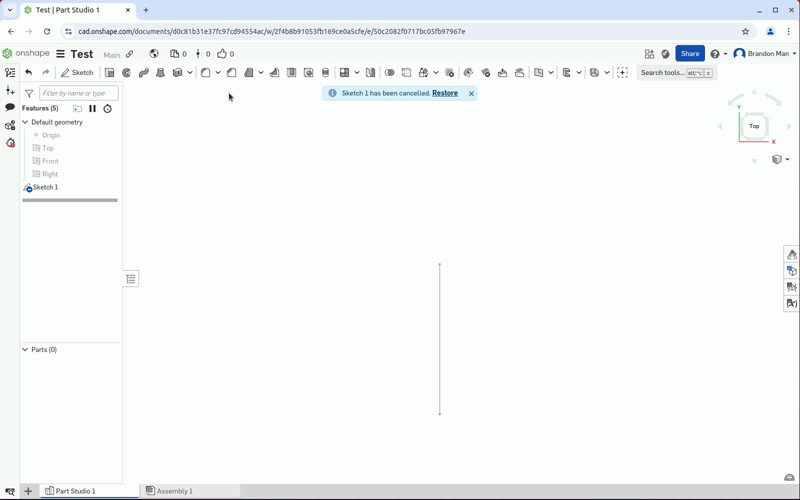
key(shift+h)
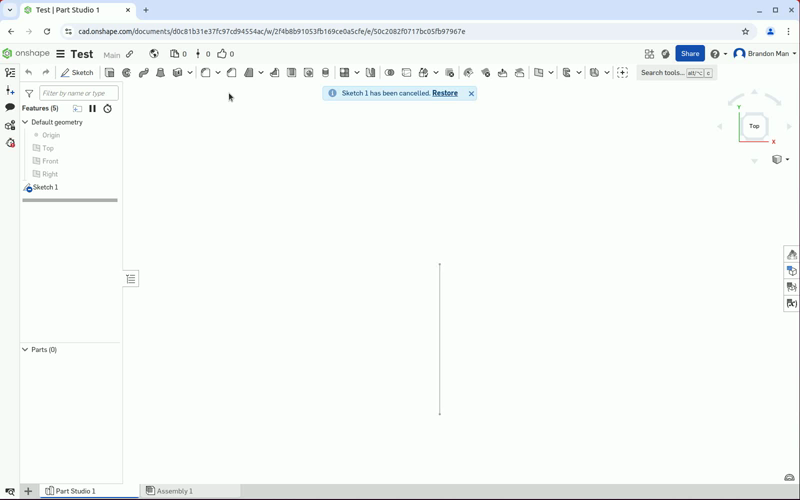
key(shift+s)
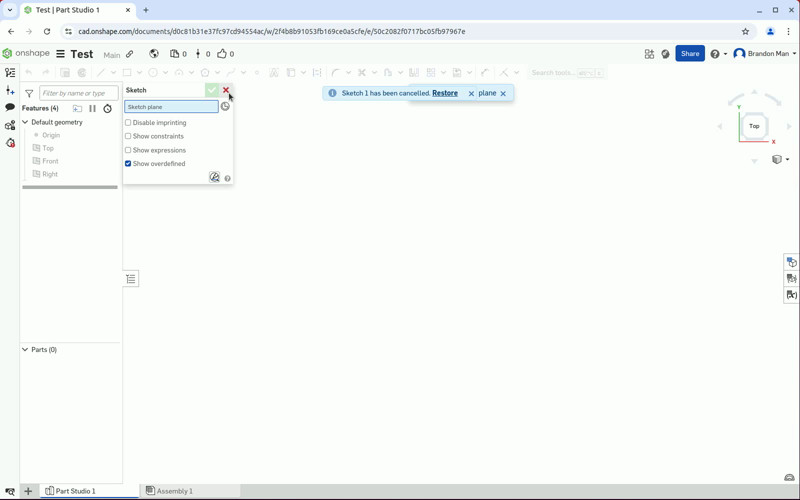
mouse_move(73, 150)
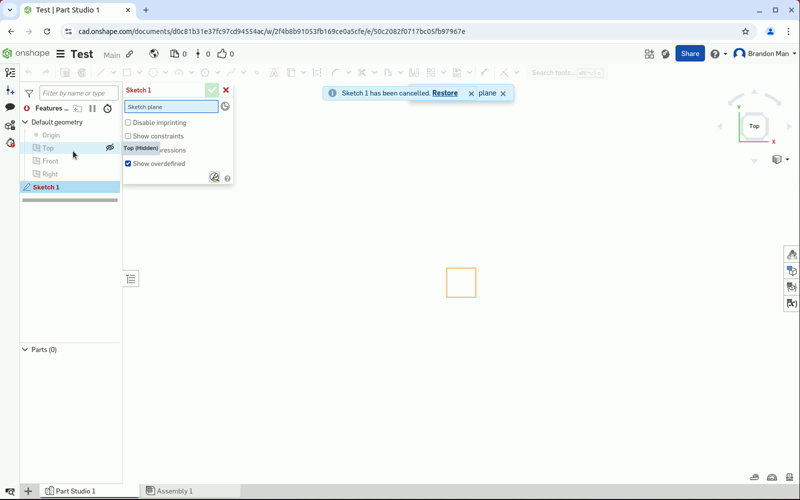
click(73, 150)
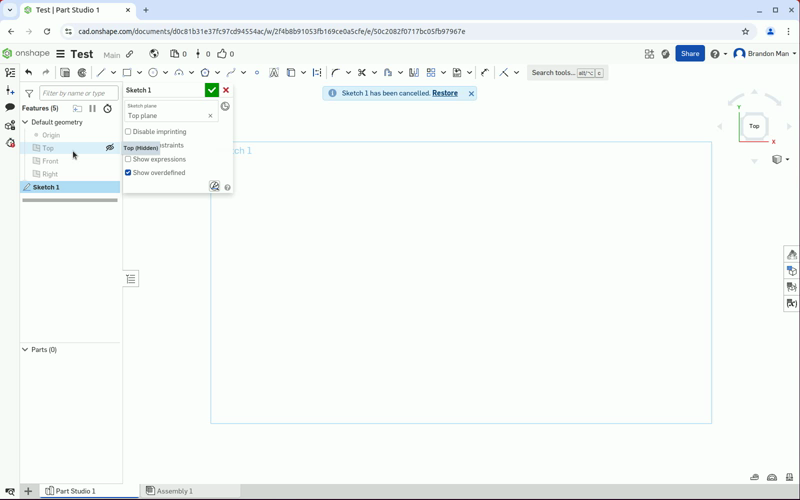
mouse_move(73, 352)
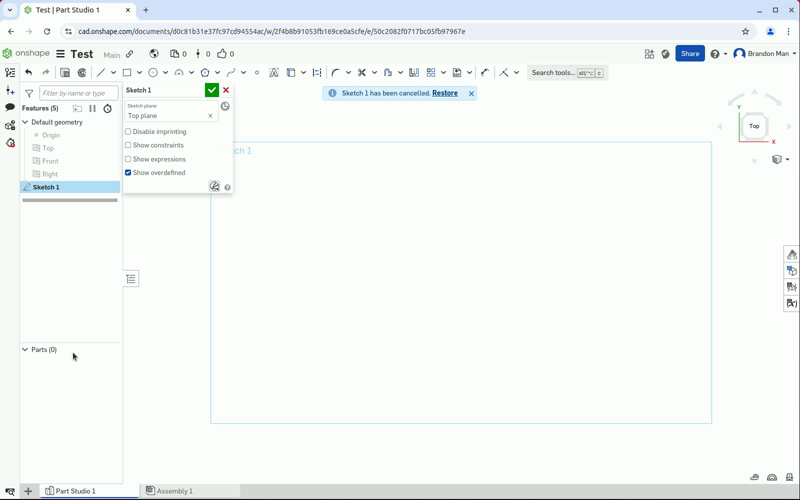
key(y)
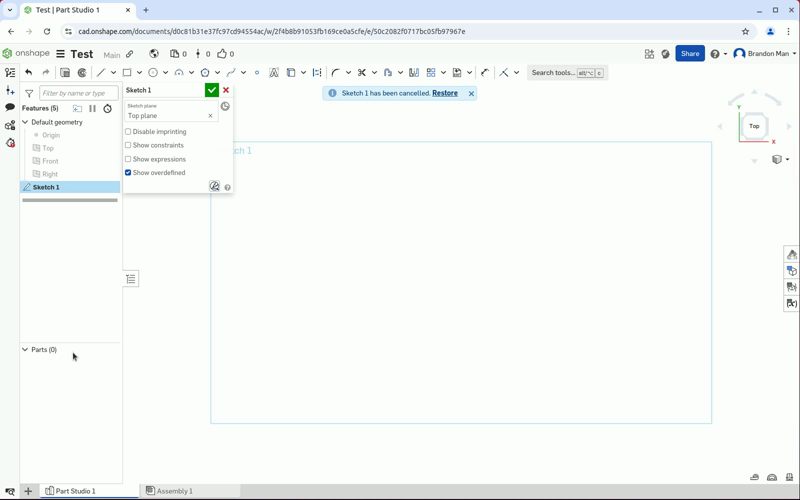
key(l)
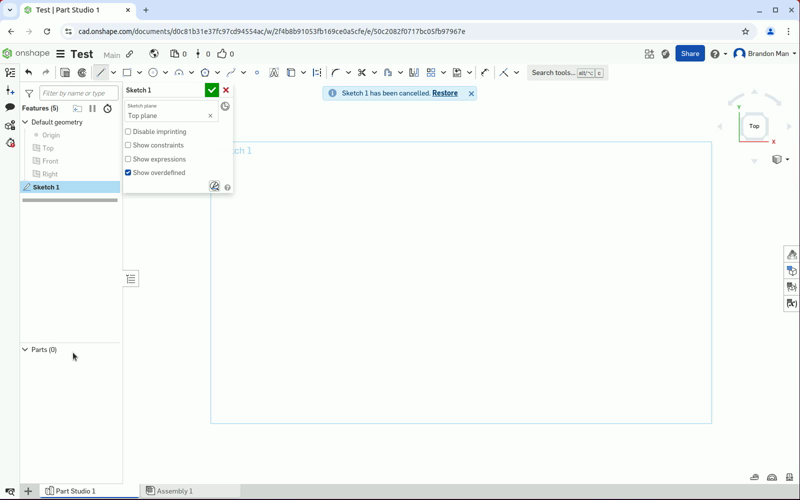
key_down(shift)
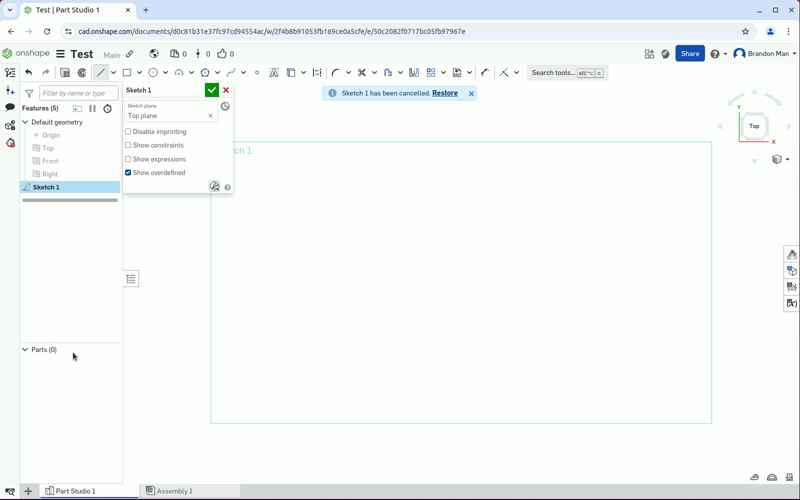
mouse_move(376, 339)
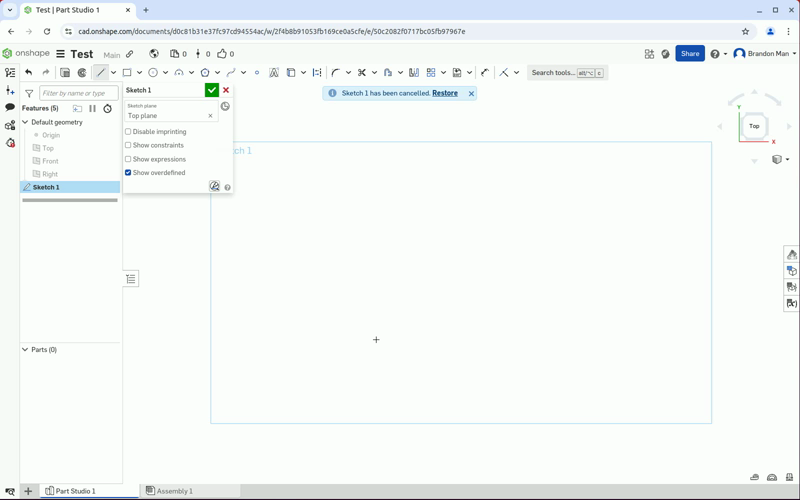
click(376, 339)
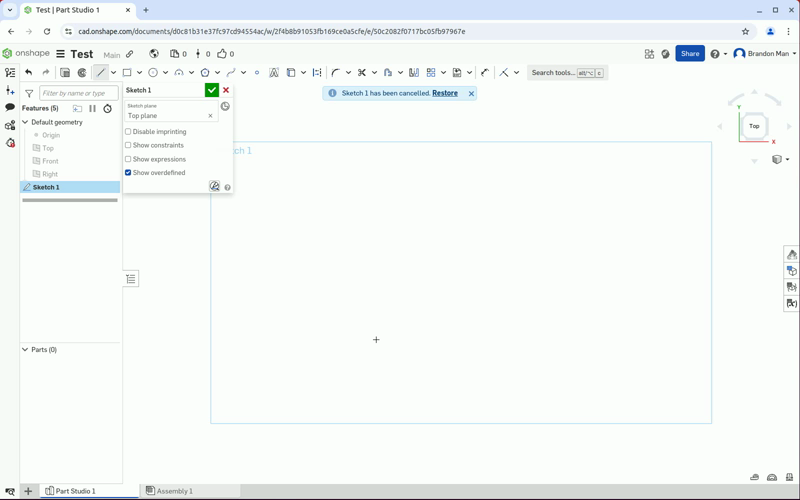
key_up(shift)
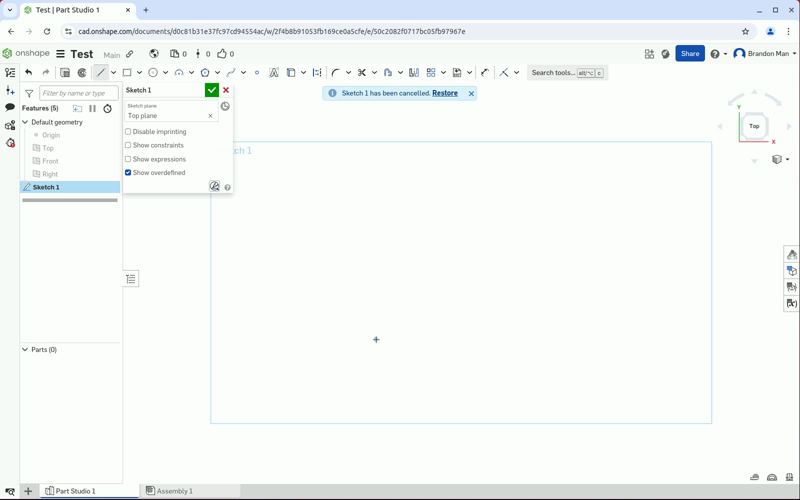
key_down(shift)
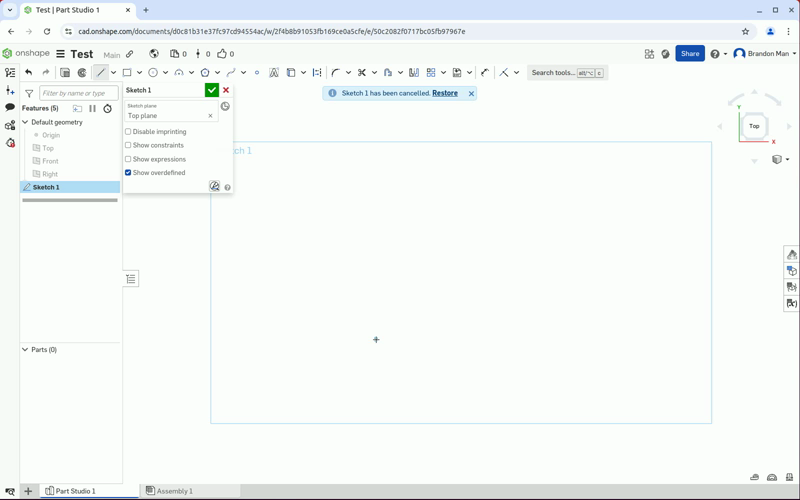
mouse_move(544, 339)
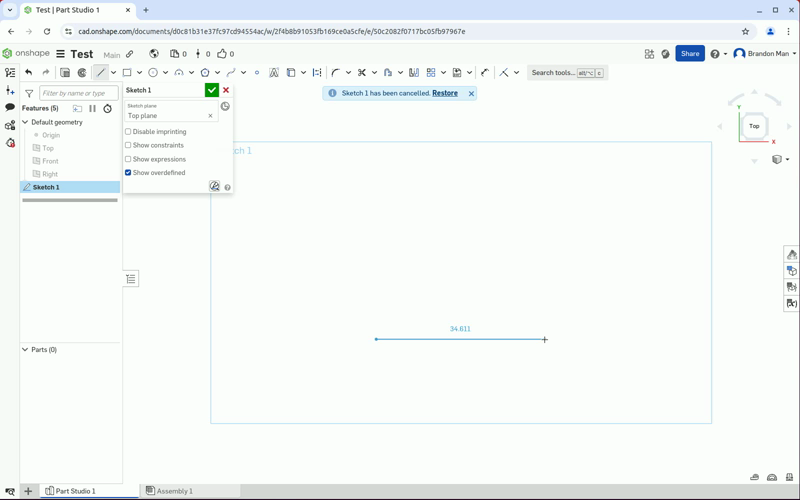
click(544, 339)
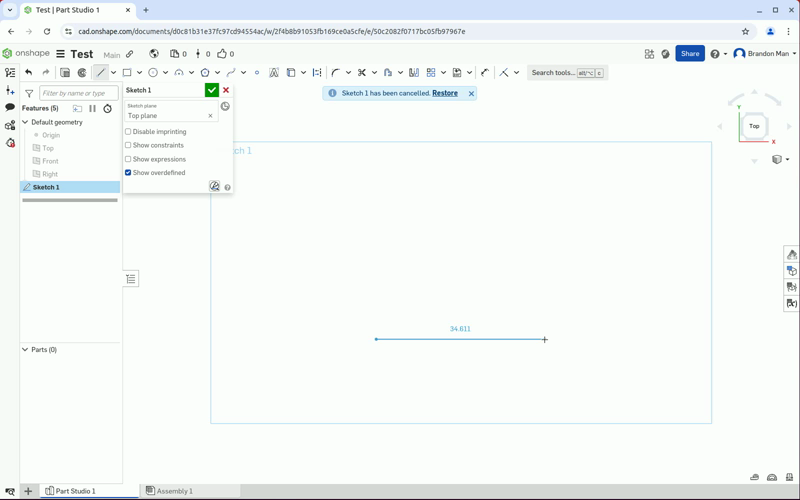
key_up(shift)
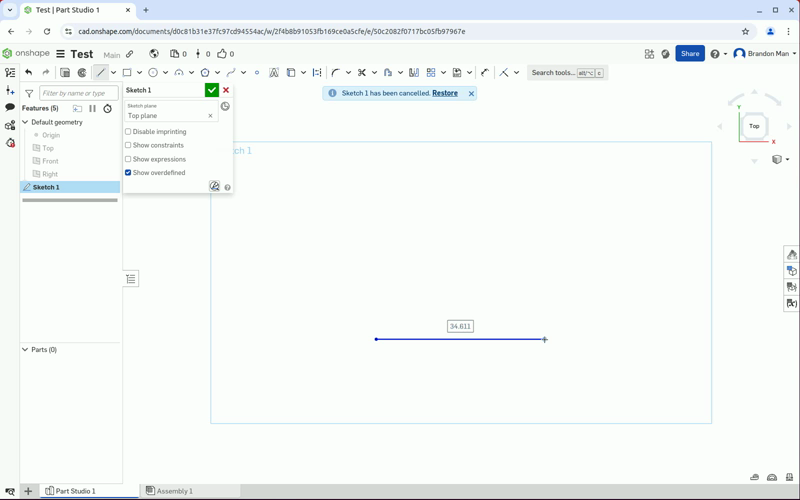
key_down(shift)
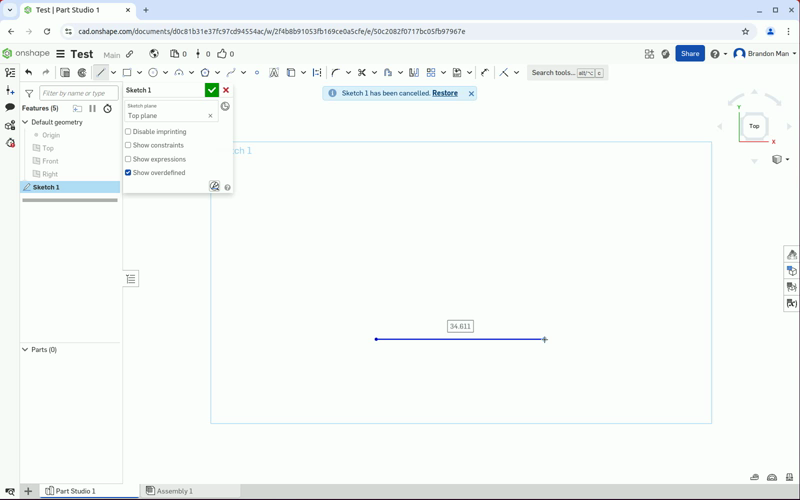
mouse_move(544, 227)
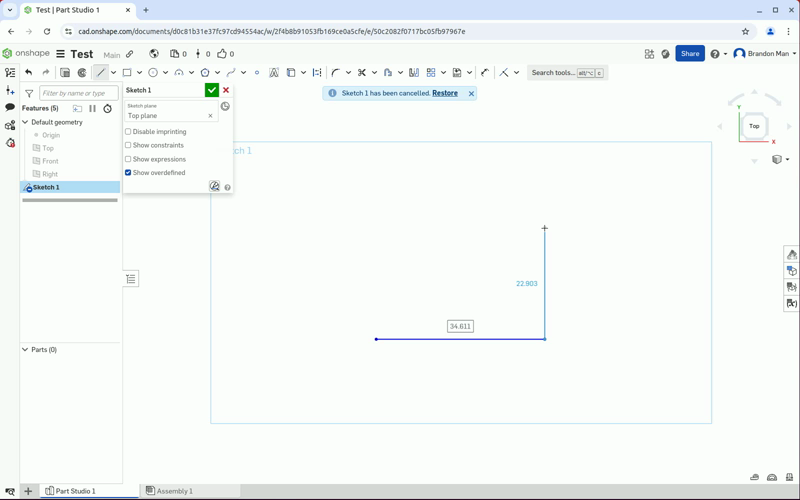
click(544, 227)
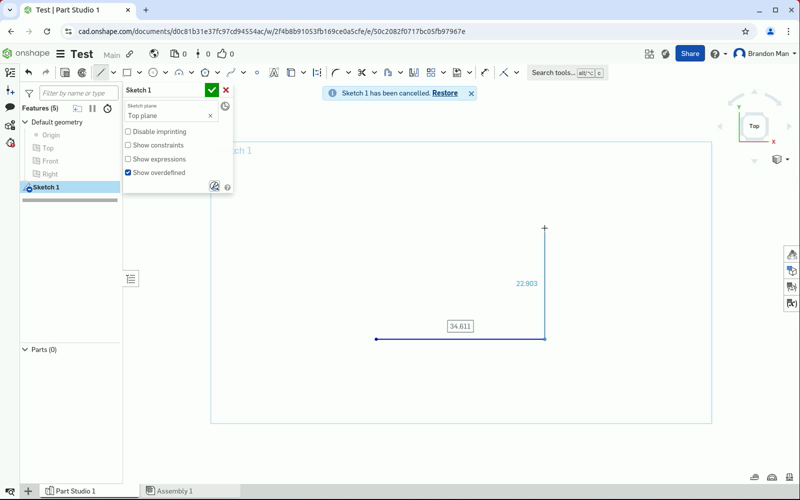
key_up(shift)
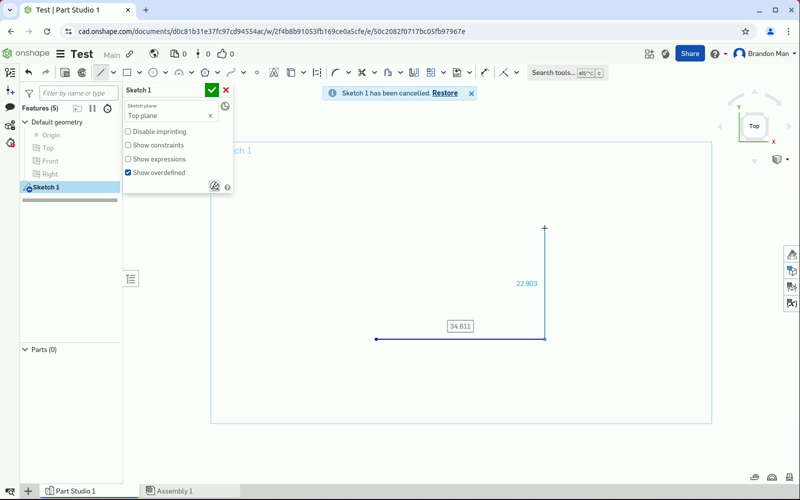
key_down(shift)
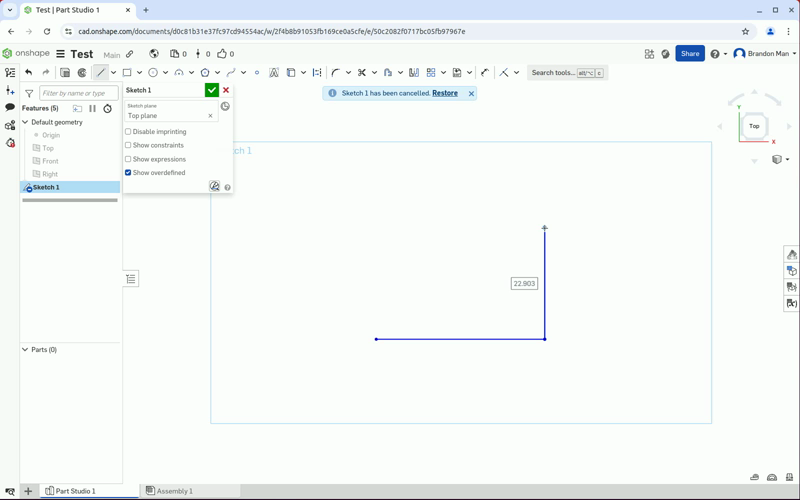
mouse_move(376, 227)
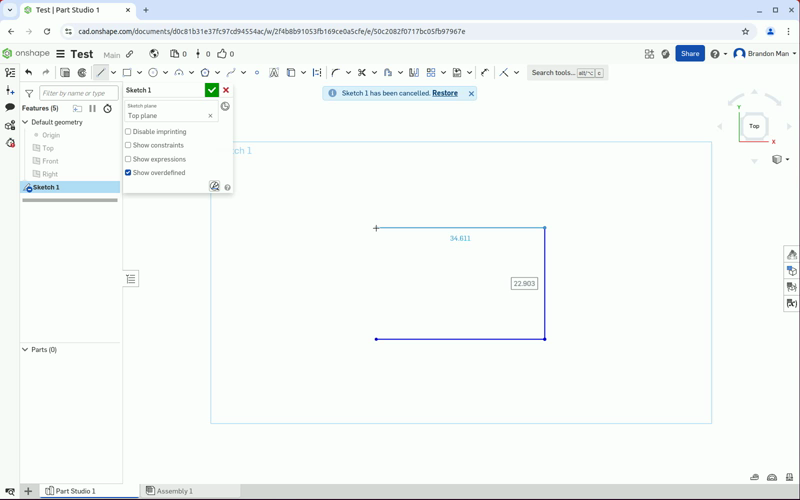
click(376, 227)
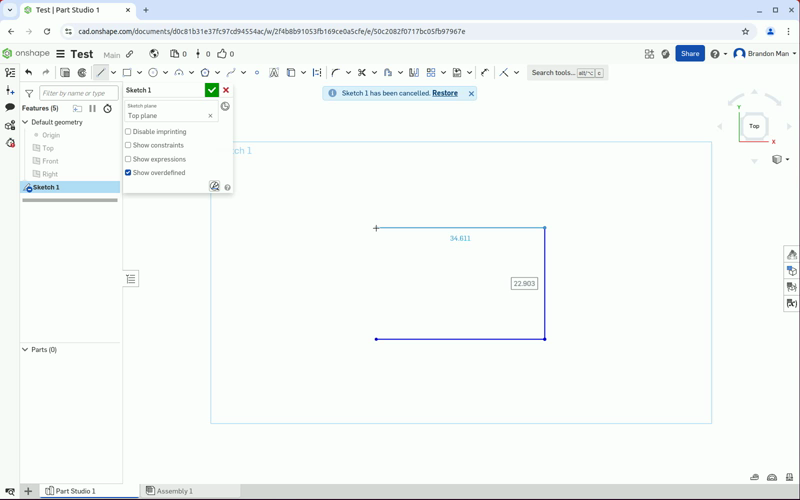
key_up(shift)
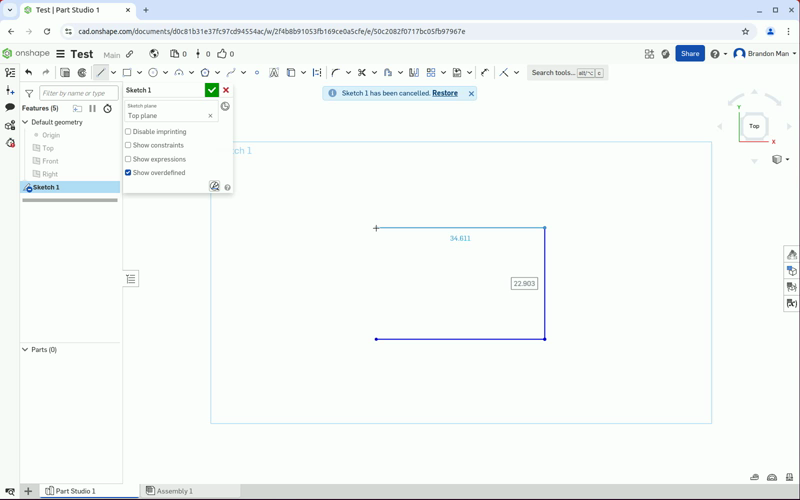
key_down(shift)
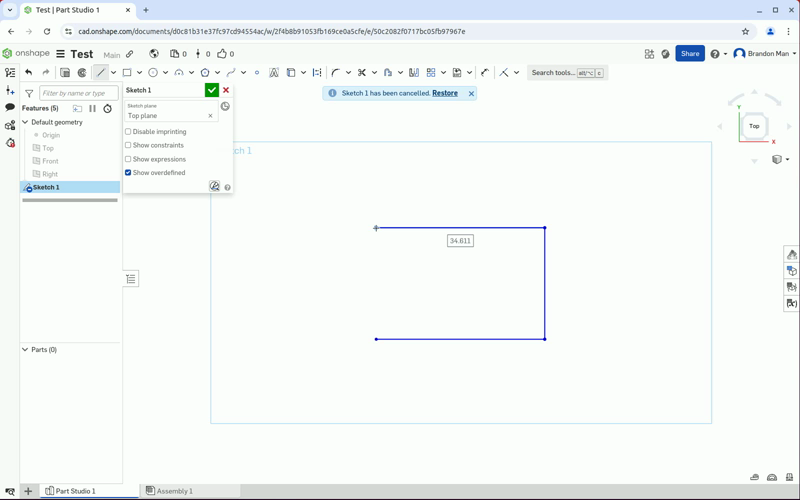
mouse_move(376, 339)
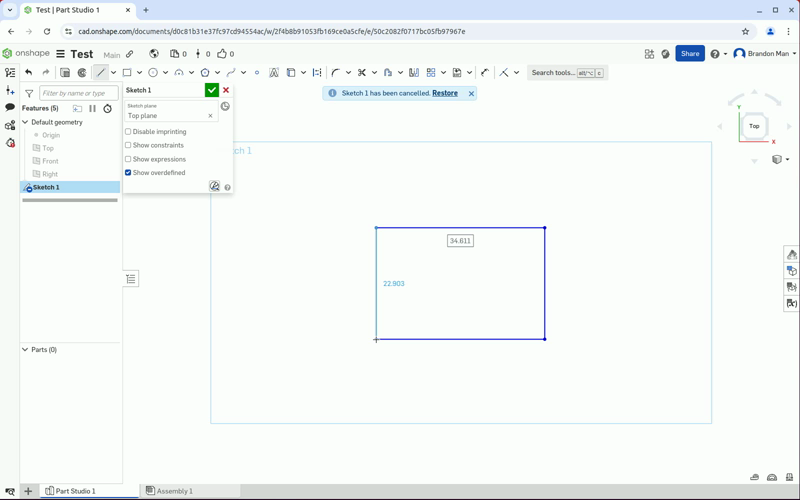
key_up(shift)
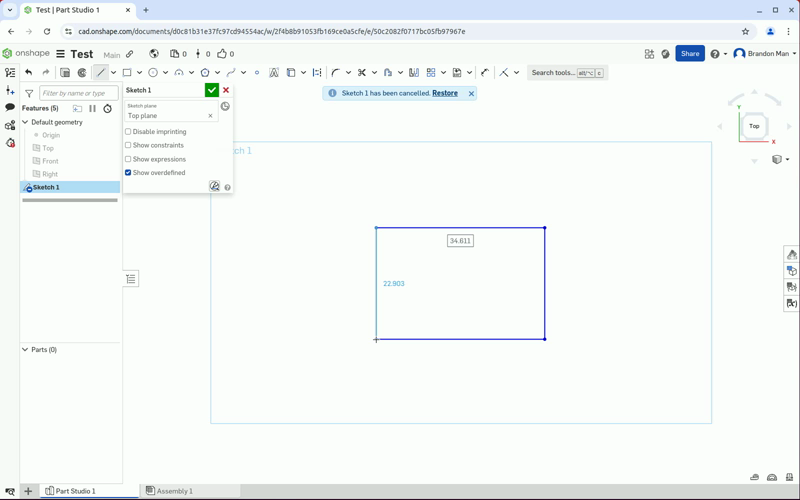
click(376, 339)
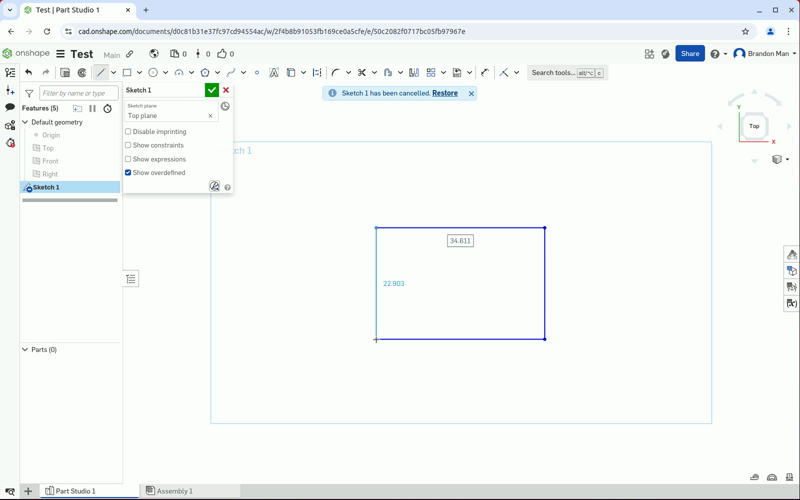
key(esc)
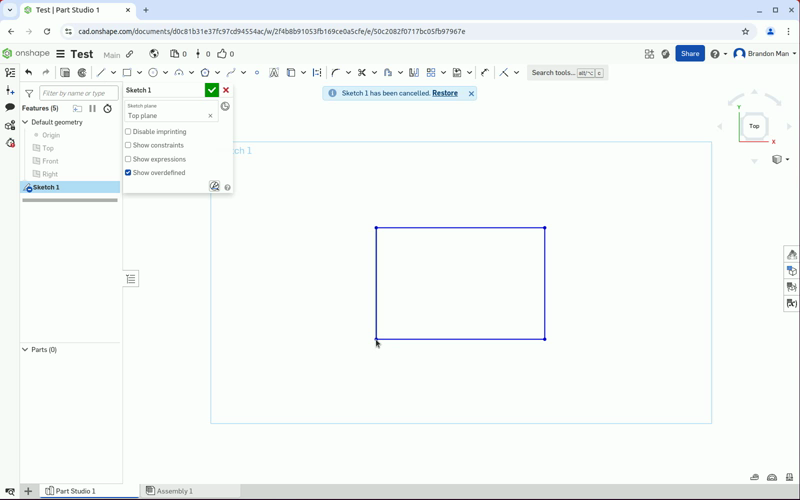
key(c)
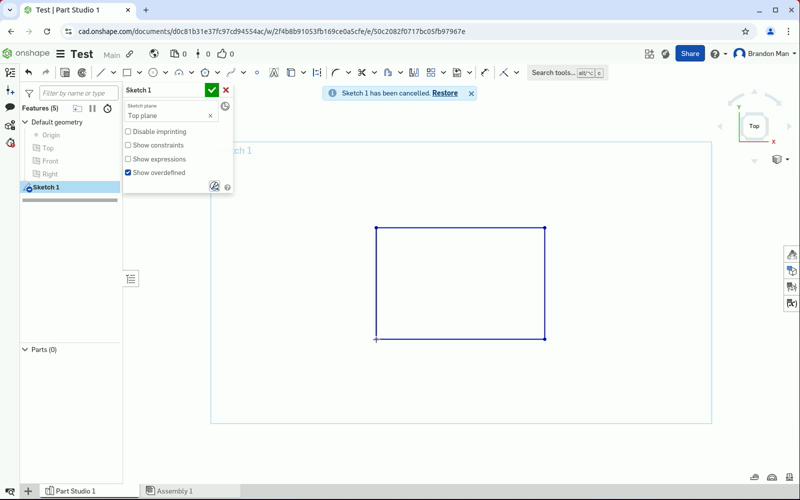
key_down(shift)
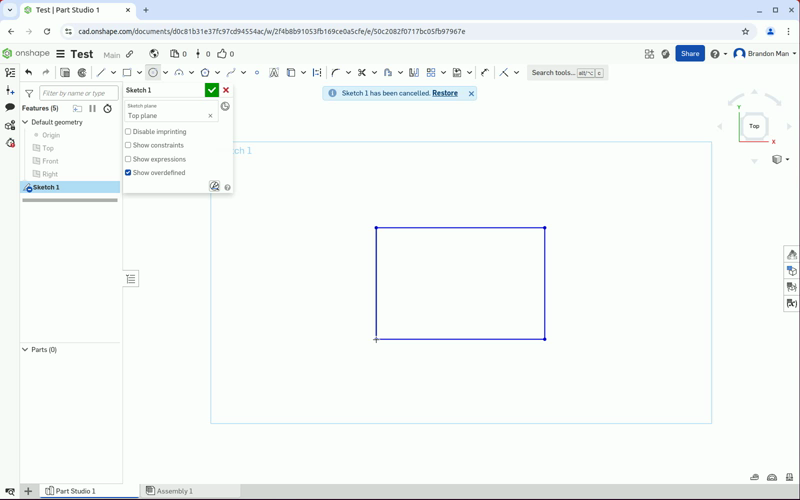
mouse_move(461, 282)
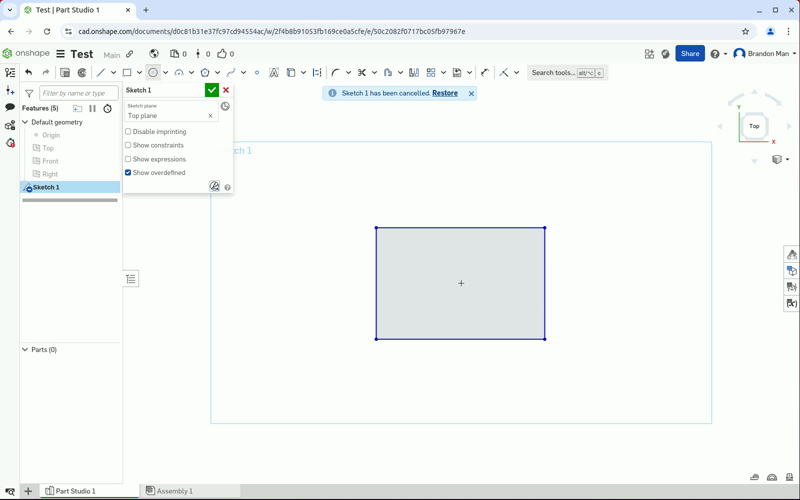
click(461, 282)
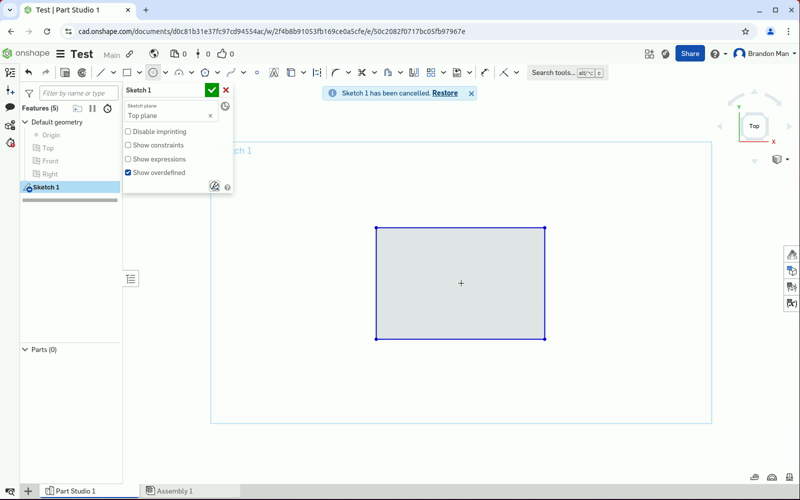
key_up(shift)
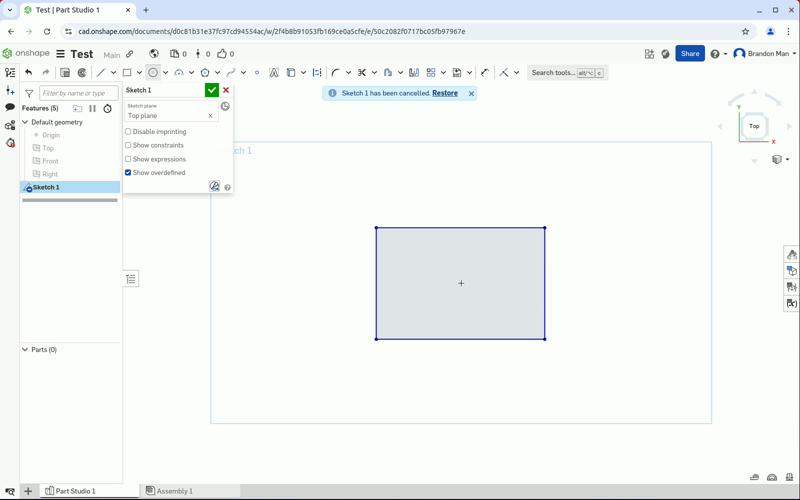
mouse_move(489, 282)
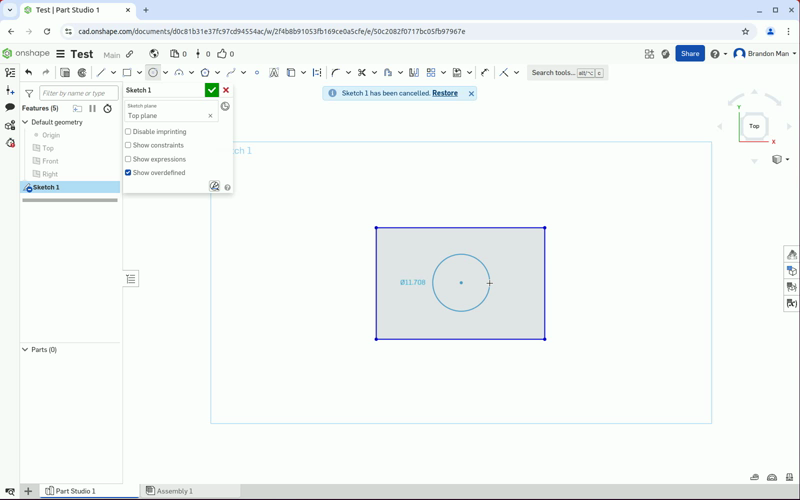
click(489, 282)
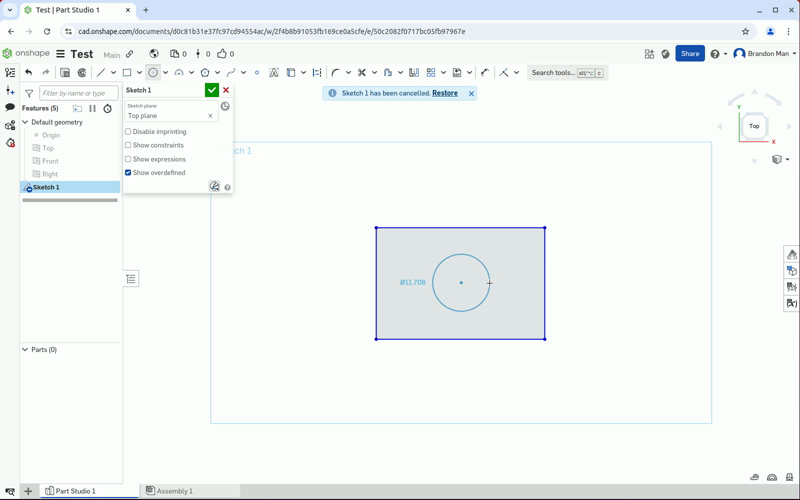
key(esc)
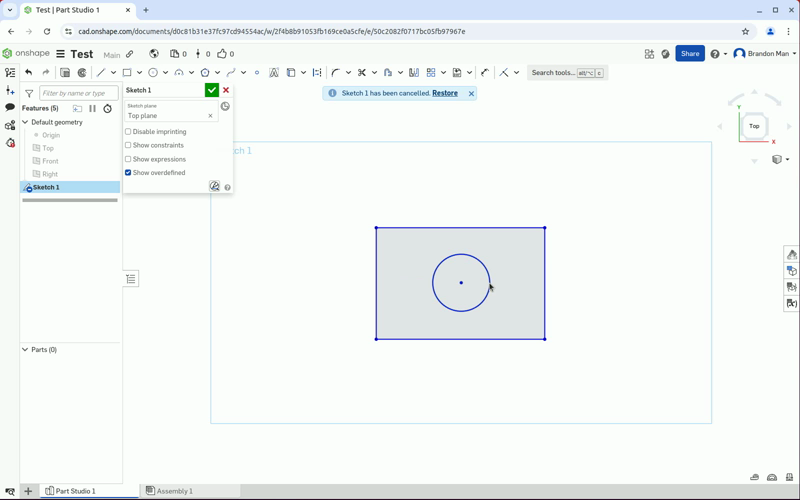
mouse_move(425, 318)
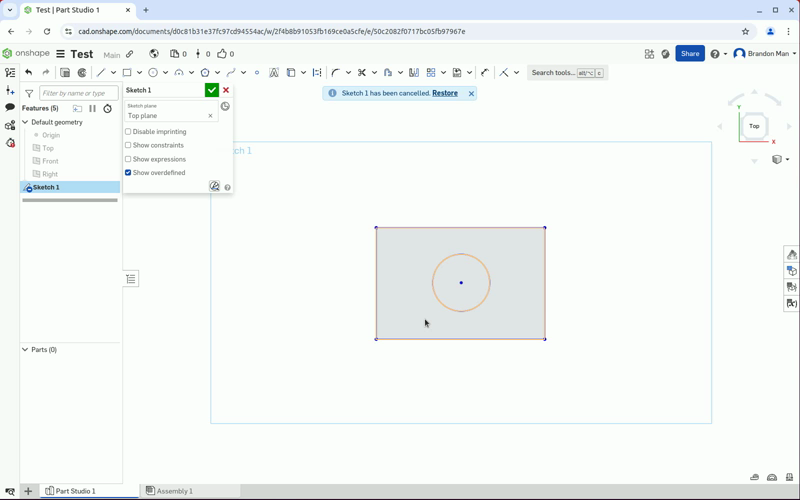
click(425, 318)
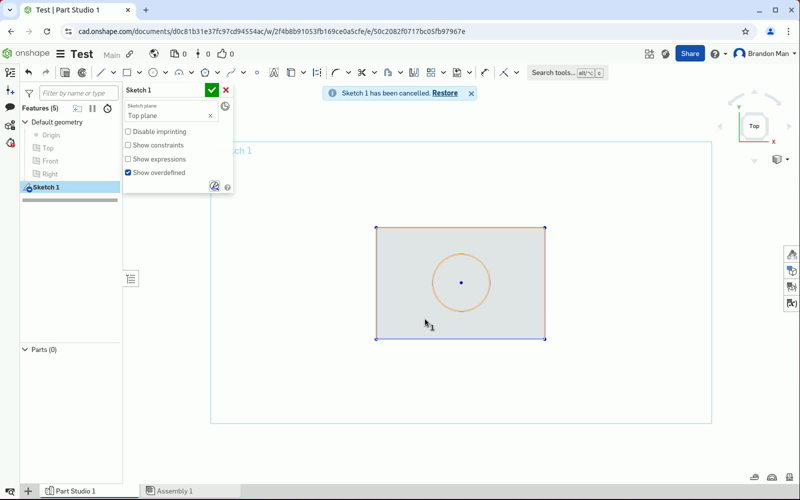
mouse_move(73, 352)
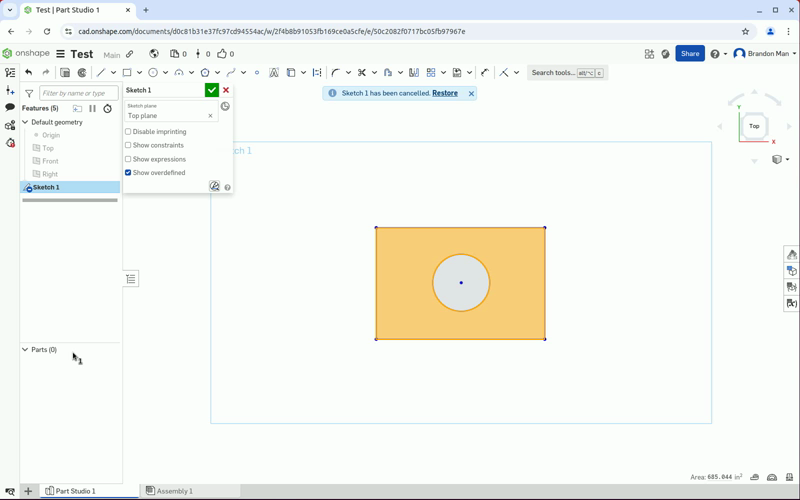
key(shift+y)
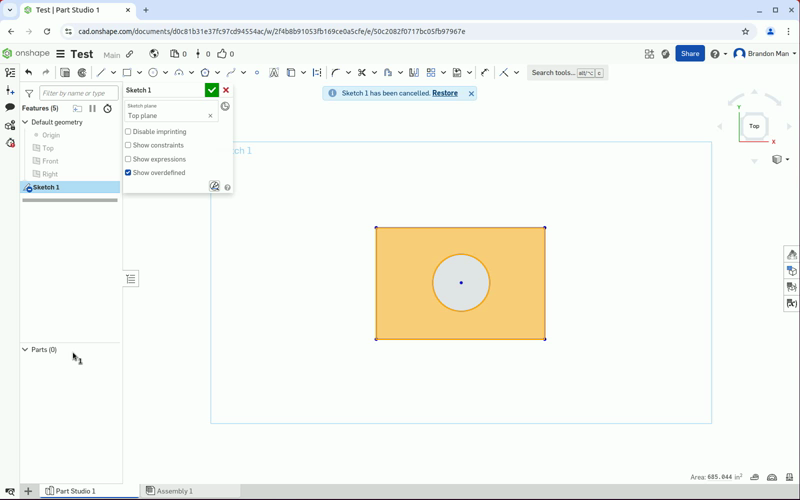
key(shift+e)
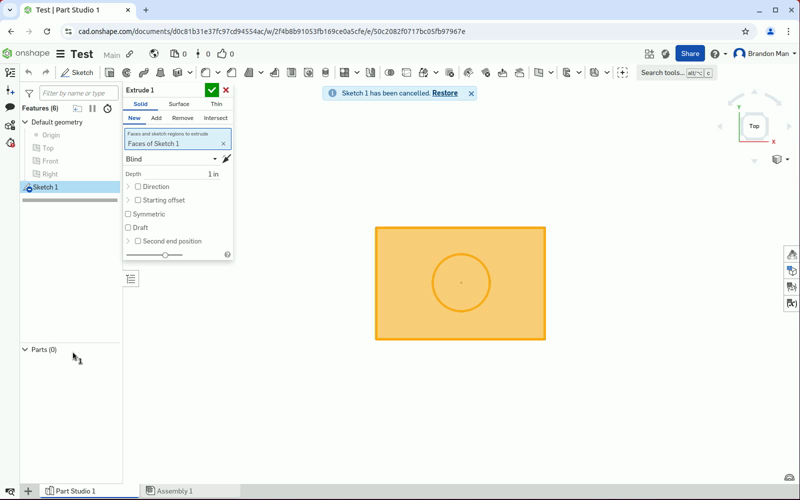
mouse_move(143, 106)
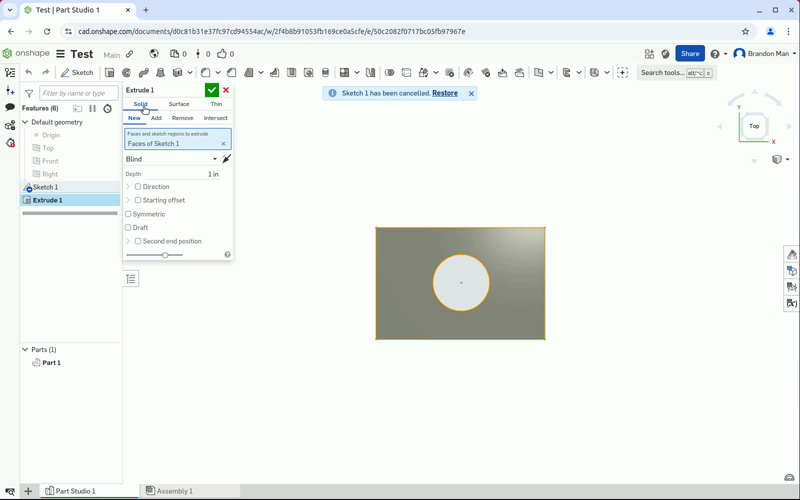
click(143, 106)
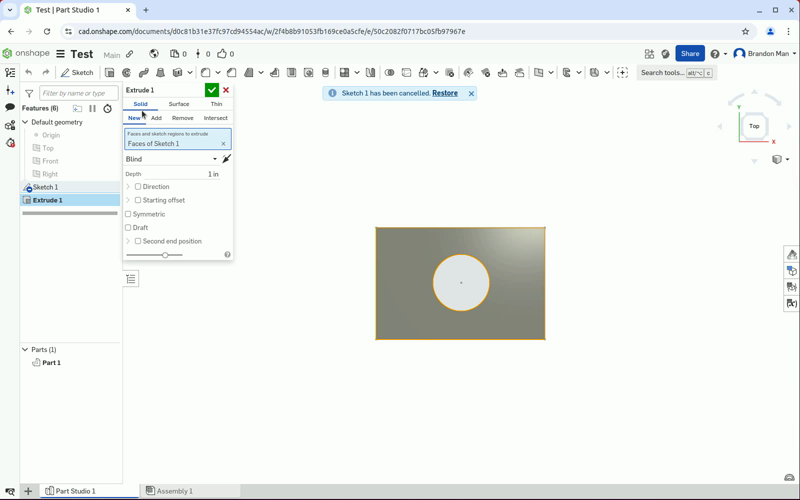
mouse_move(137, 120)
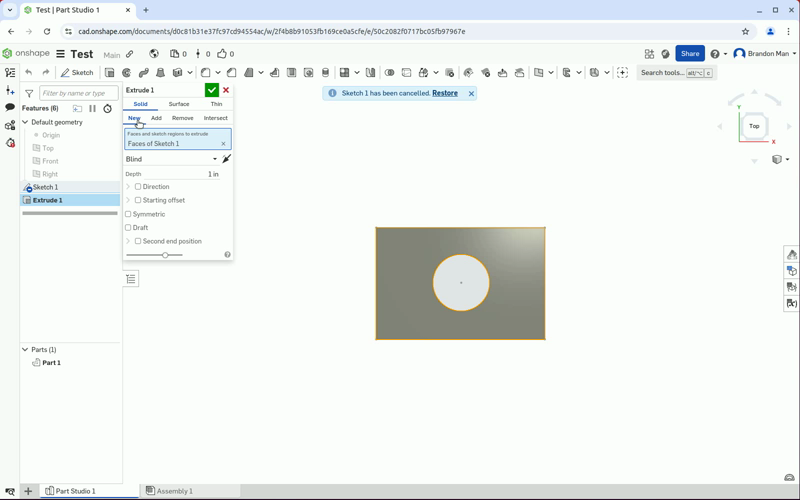
click(137, 120)
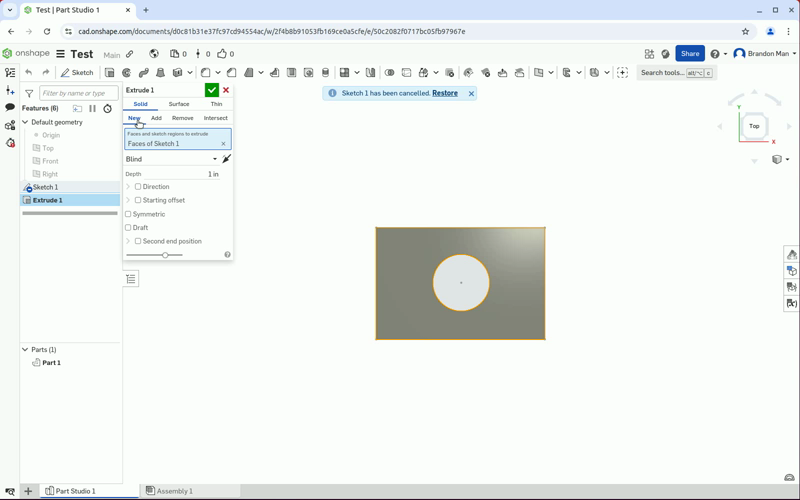
key(tab, 4)
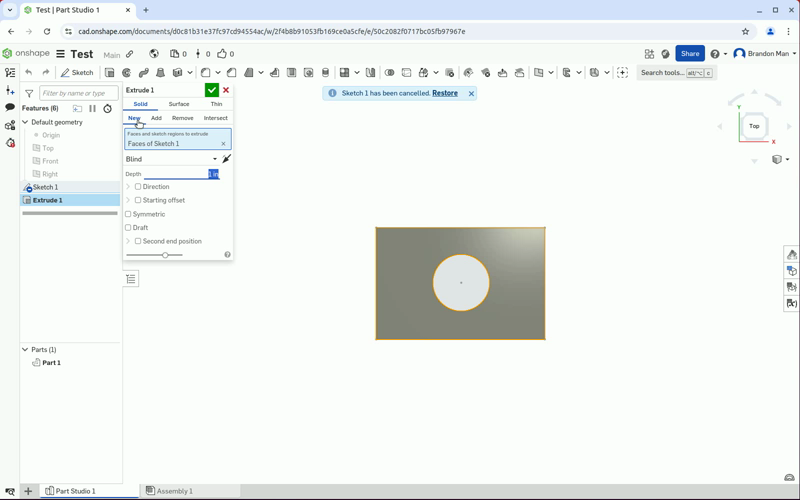
text(5.777)
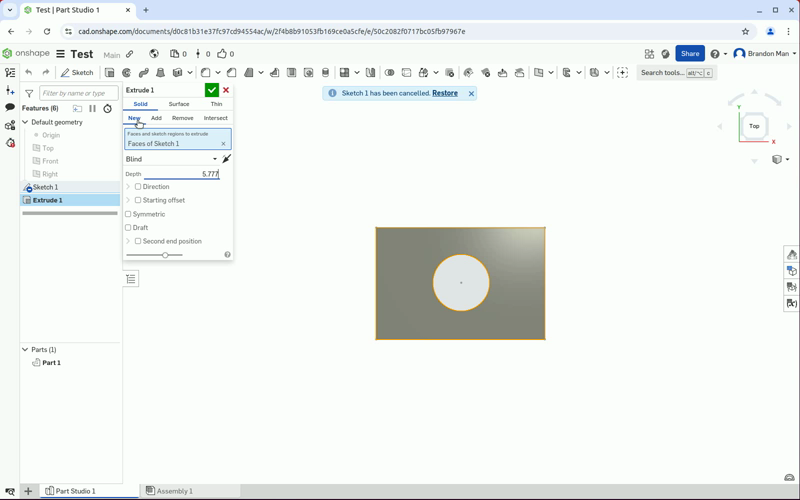
key(enter)
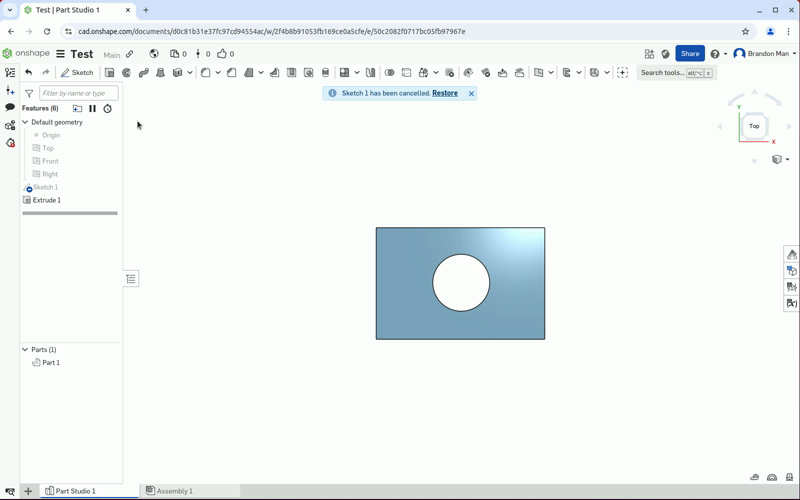
key(shift+h)
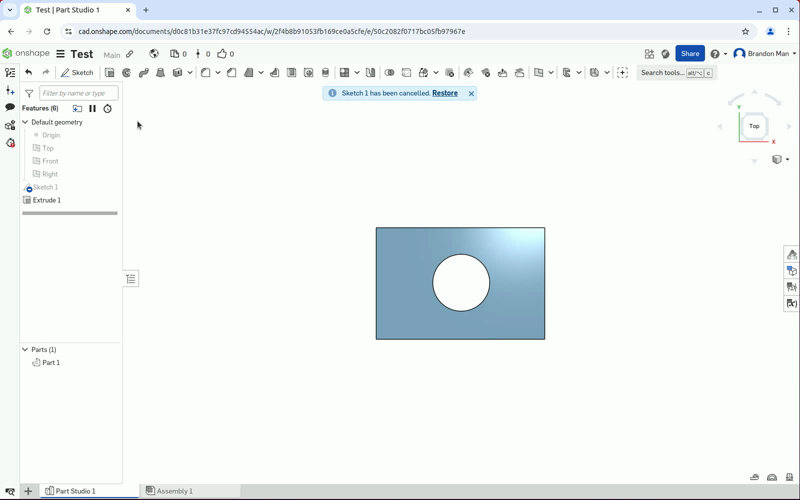
key(shift+h)
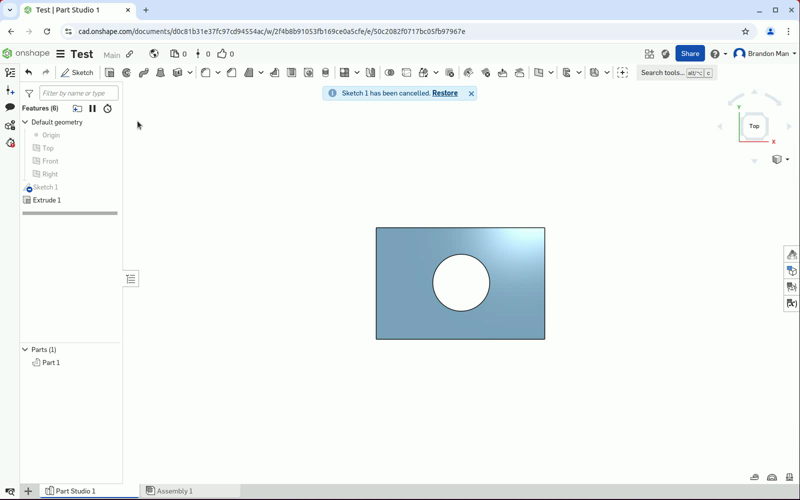
mouse_move(73, 189)
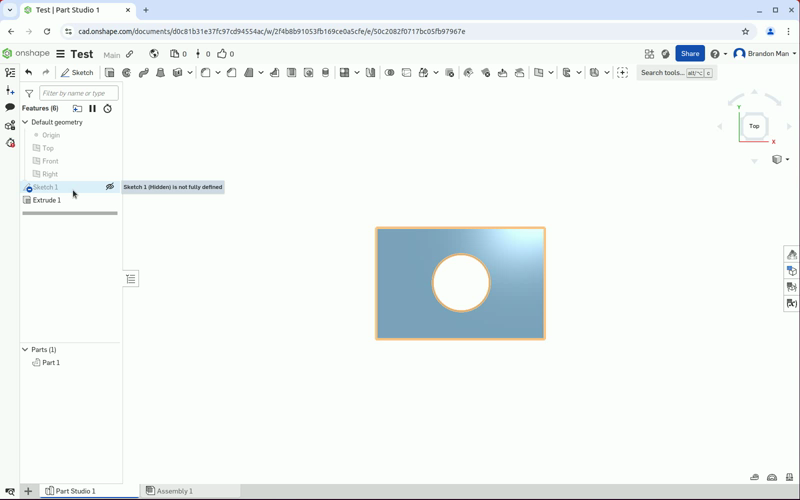
click(73, 189)
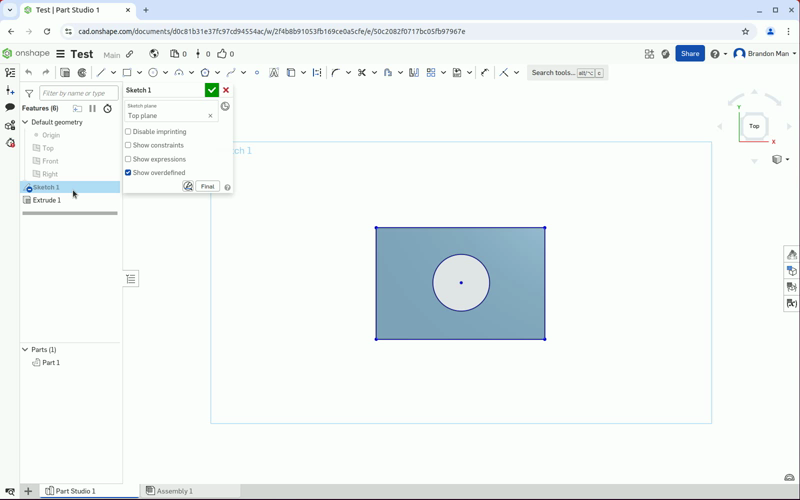
mouse_move(229, 92)
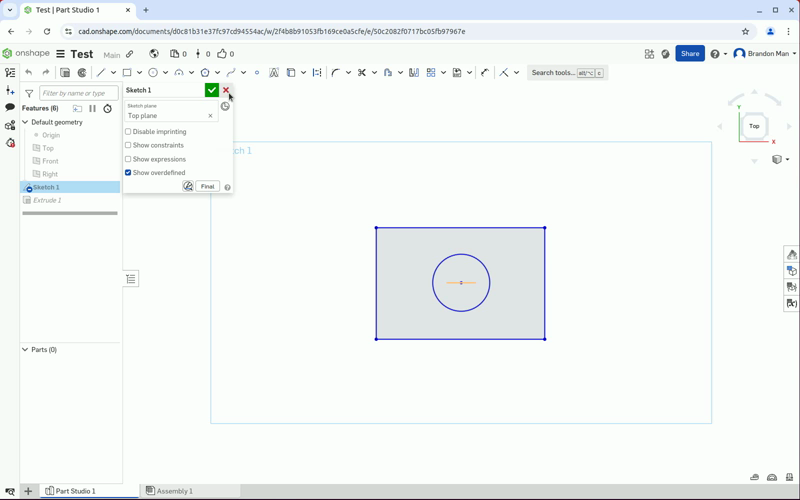
click(229, 92)
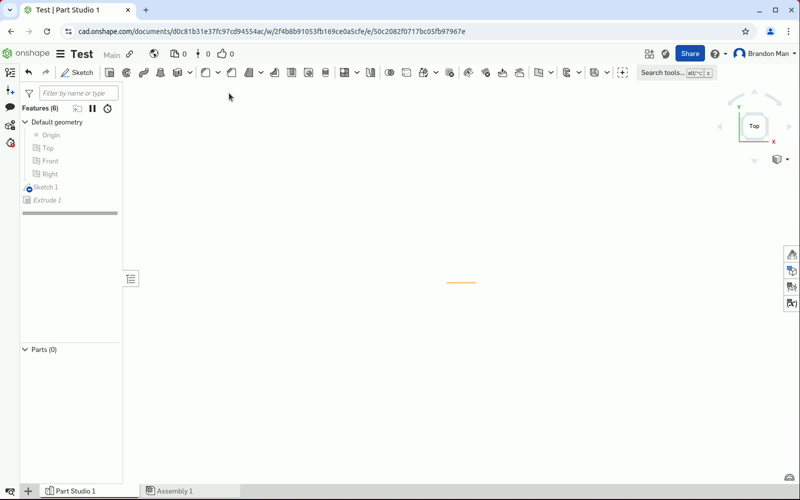
mouse_move(541, 75)
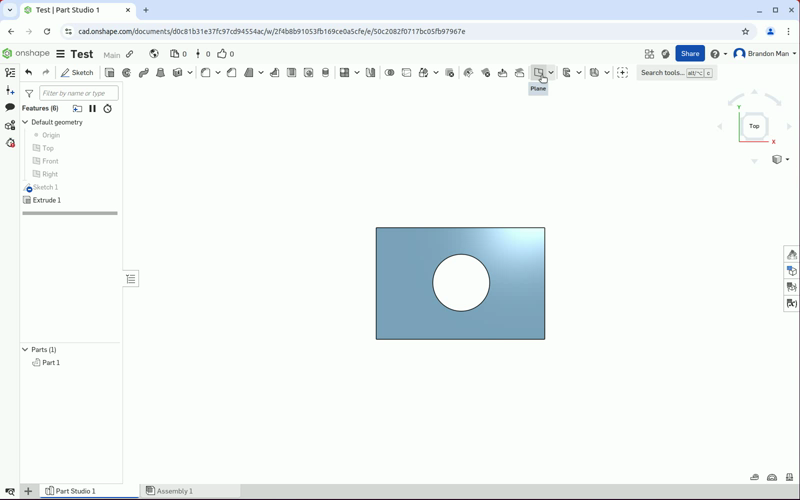
click(541, 75)
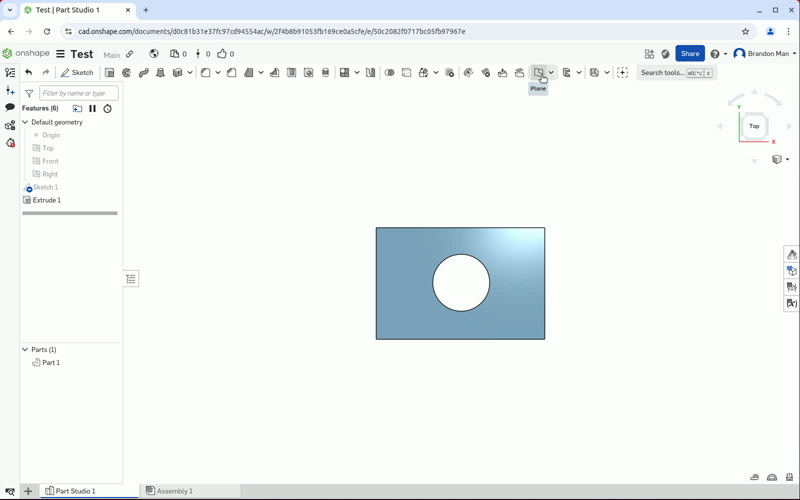
mouse_move(73, 150)
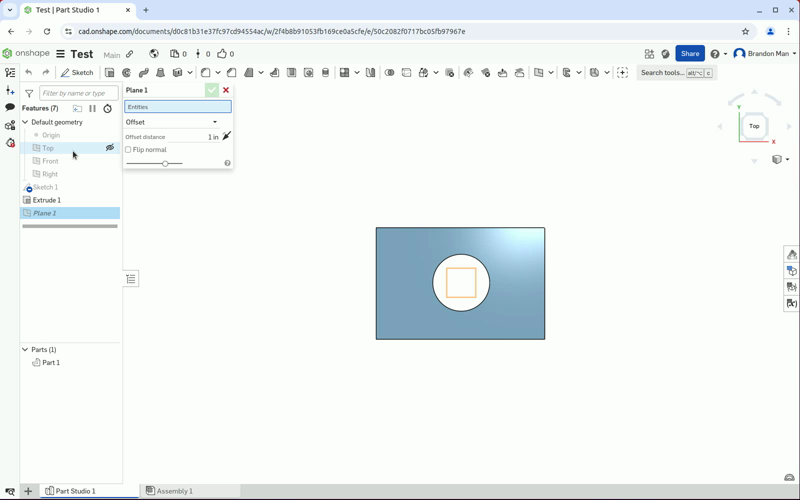
click(73, 150)
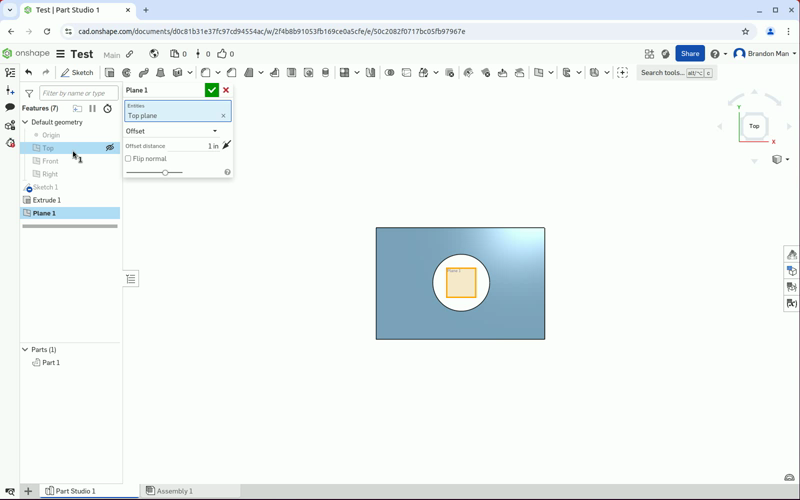
key(tab, 2)
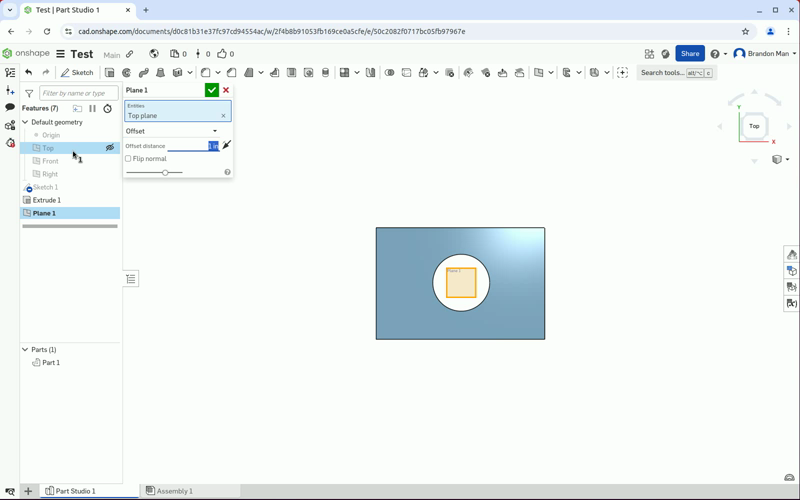
text(5.792)
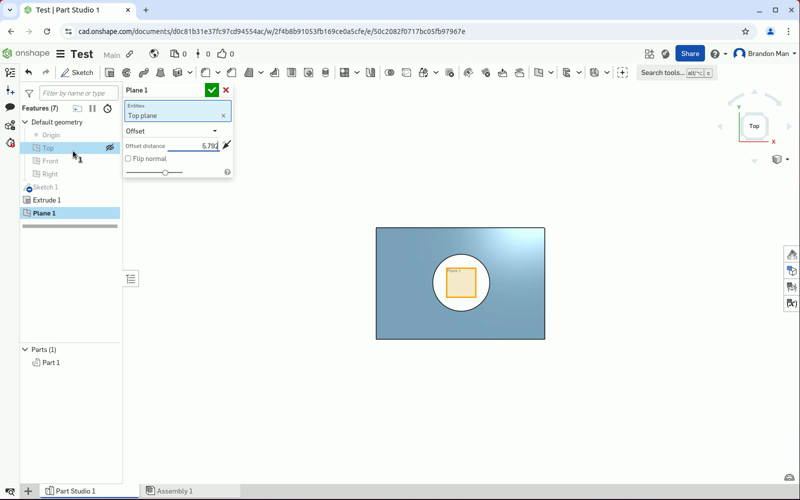
key(enter, 2)
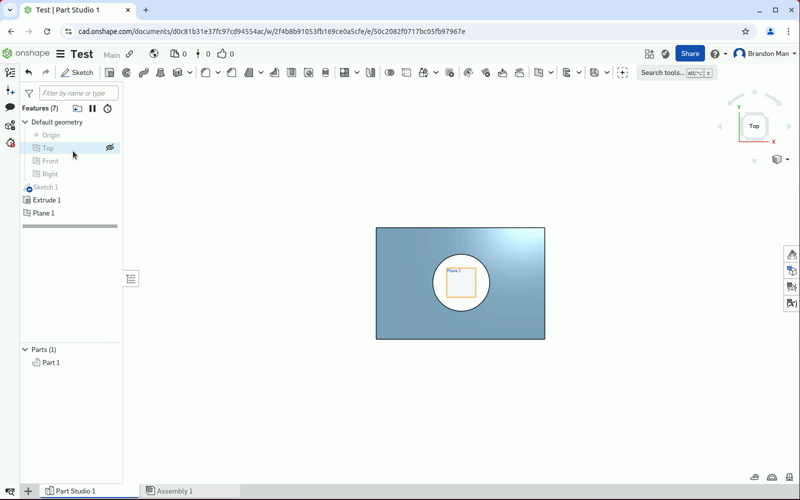
key(shift+s)
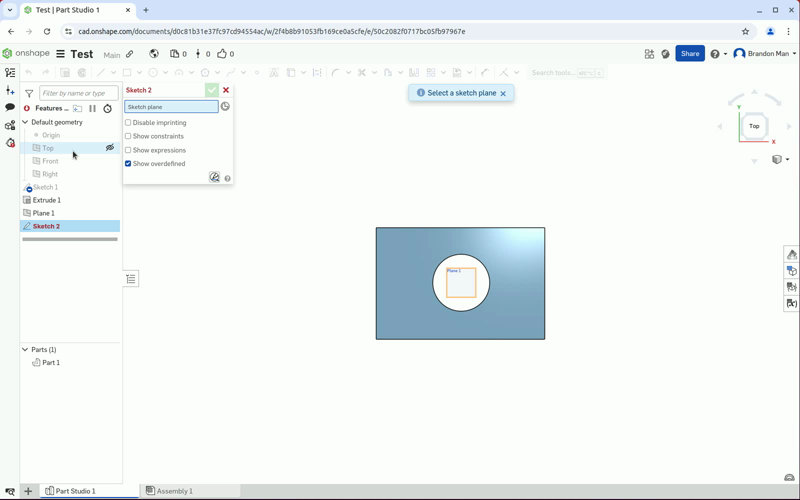
mouse_move(73, 215)
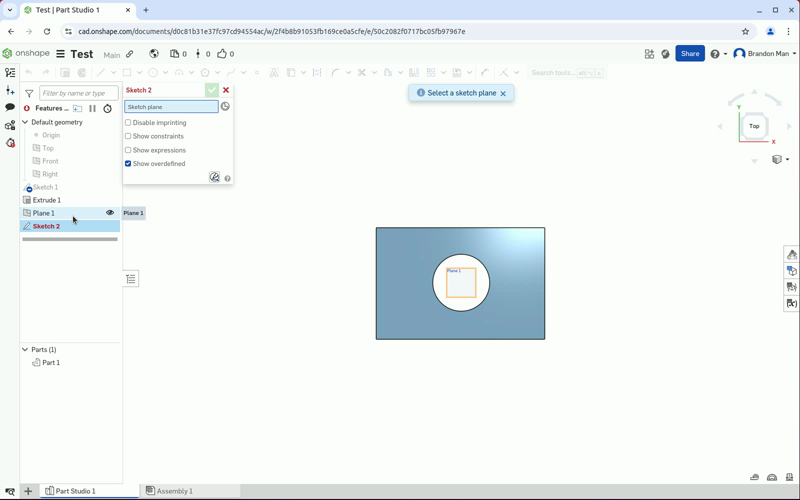
click(73, 215)
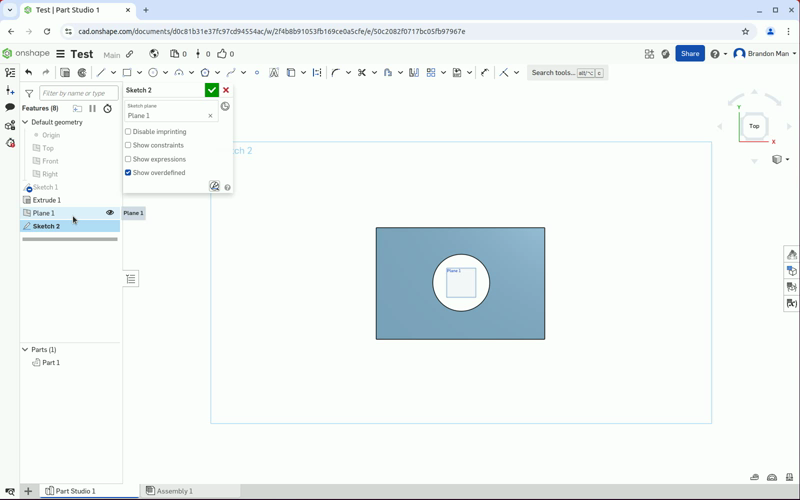
mouse_move(73, 352)
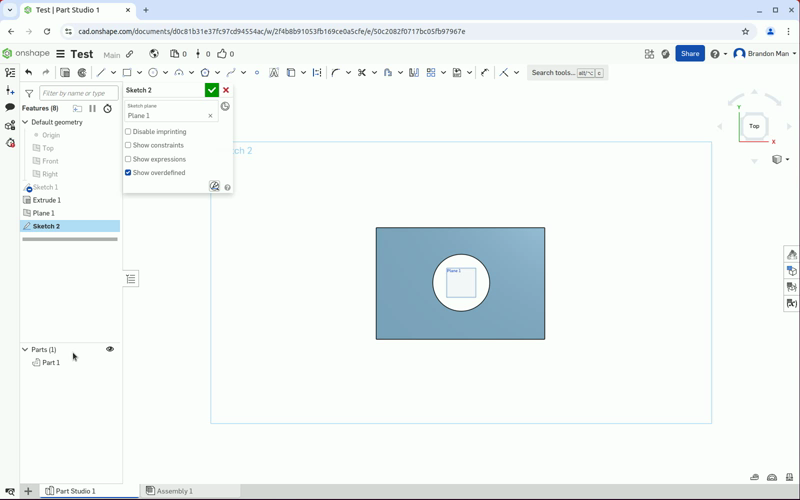
key(y)
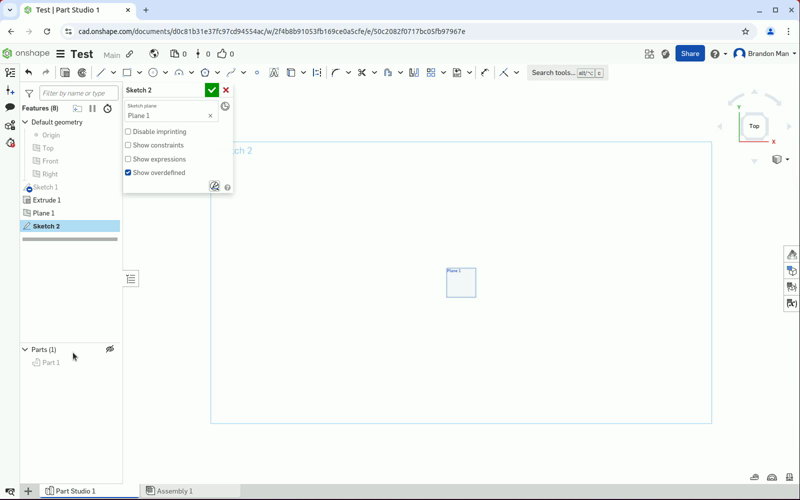
key(l)
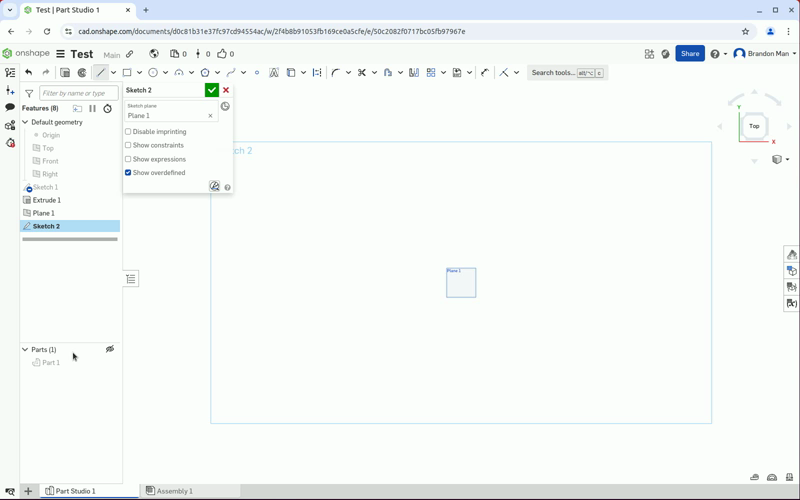
key_down(shift)
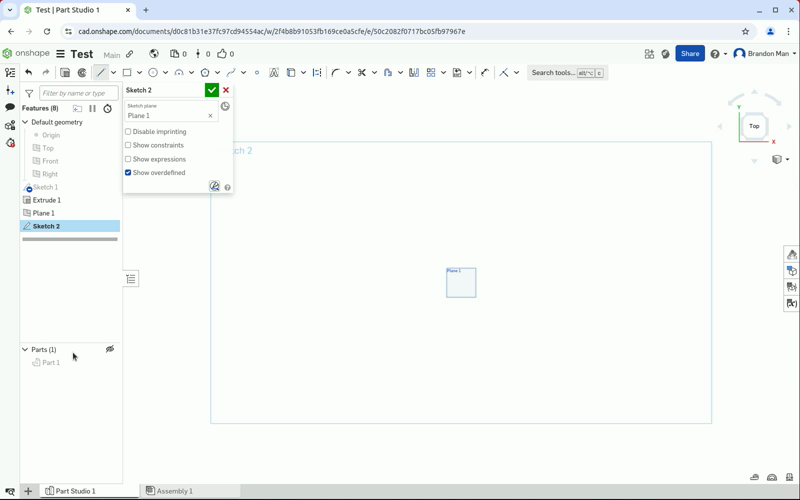
mouse_move(382, 339)
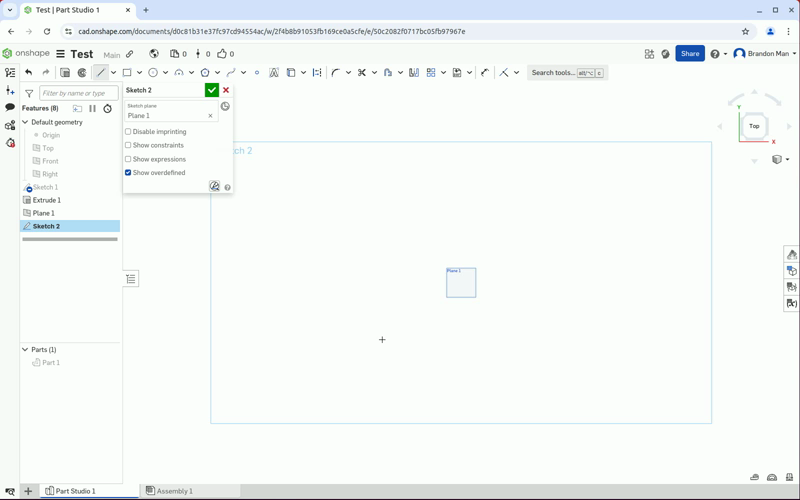
click(382, 339)
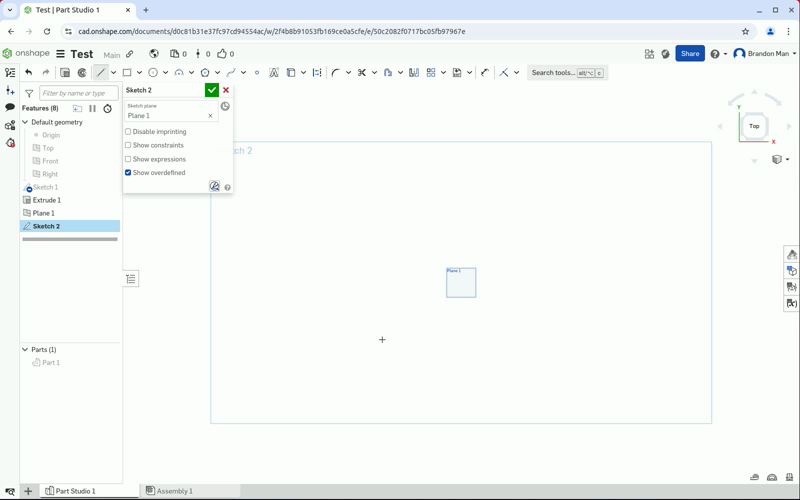
key_up(shift)
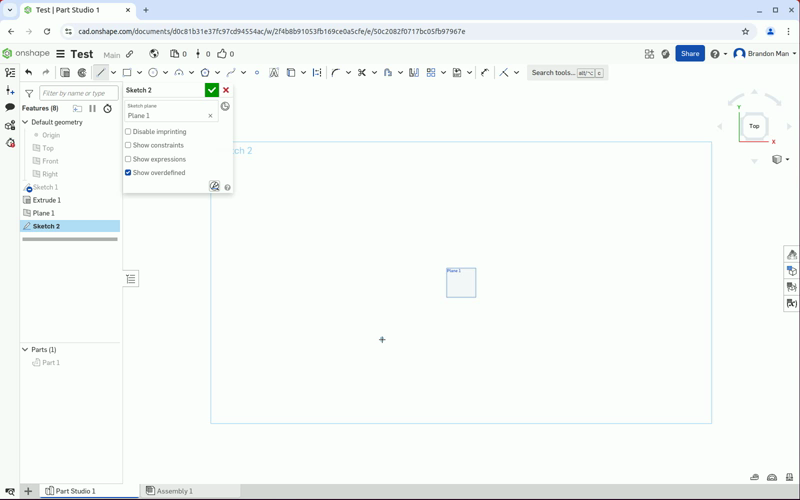
key_down(shift)
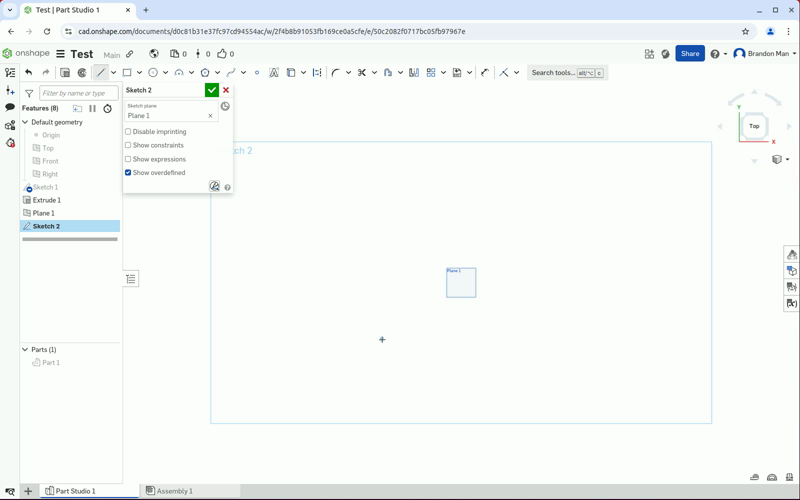
mouse_move(412, 339)
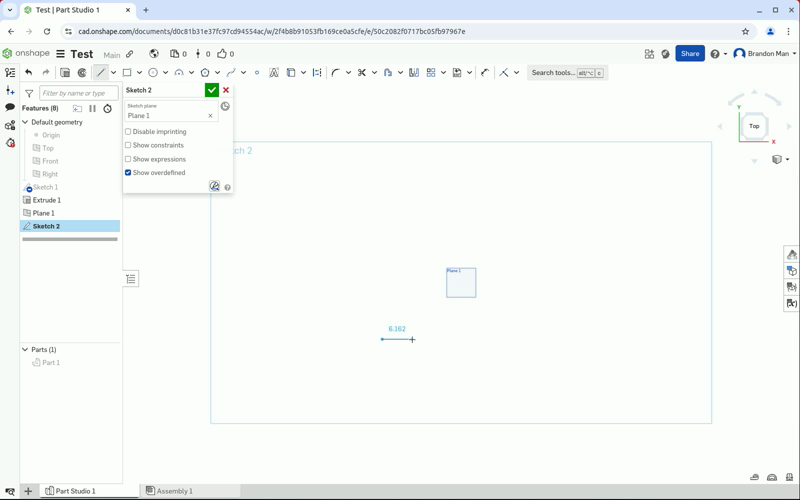
mouse_move(396, 339)
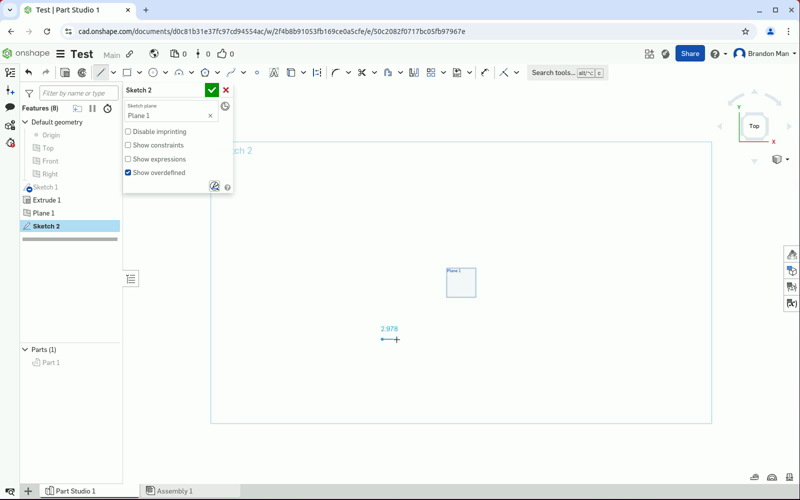
click(396, 339)
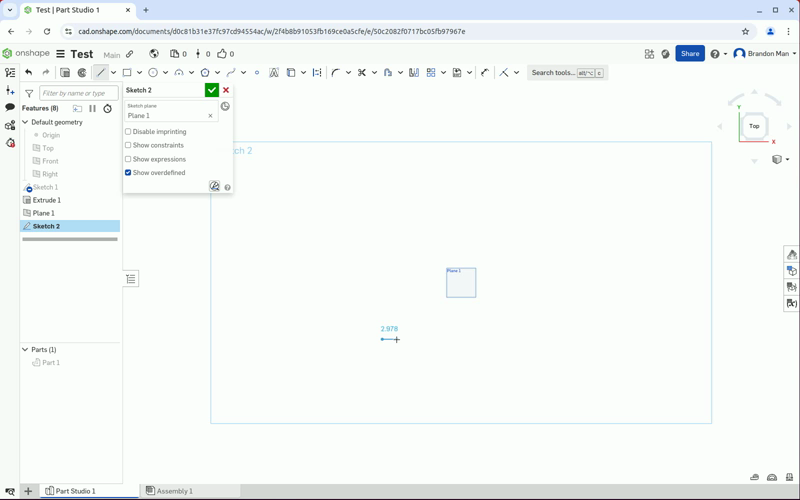
key_up(shift)
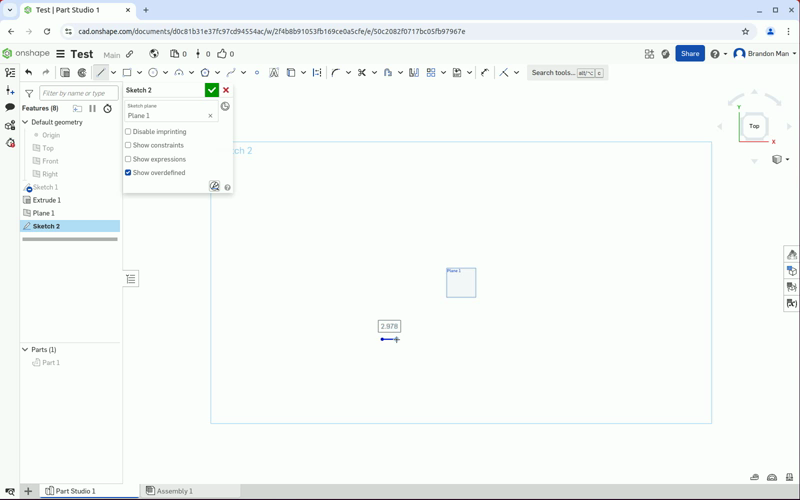
key_down(shift)
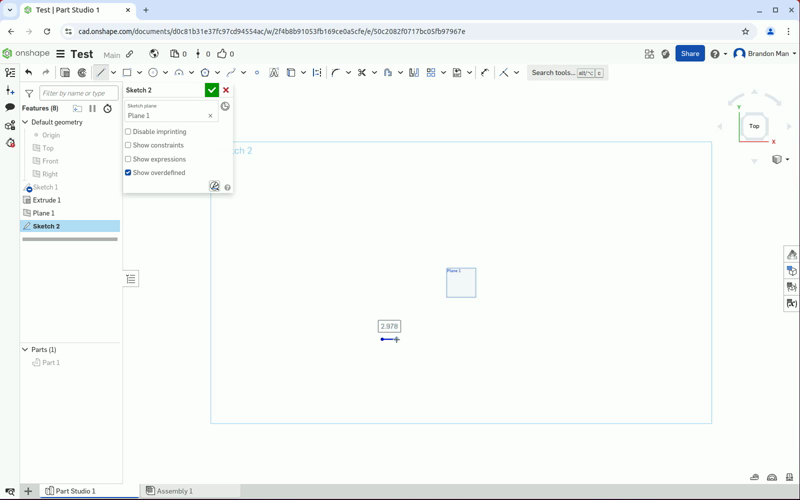
mouse_move(396, 226)
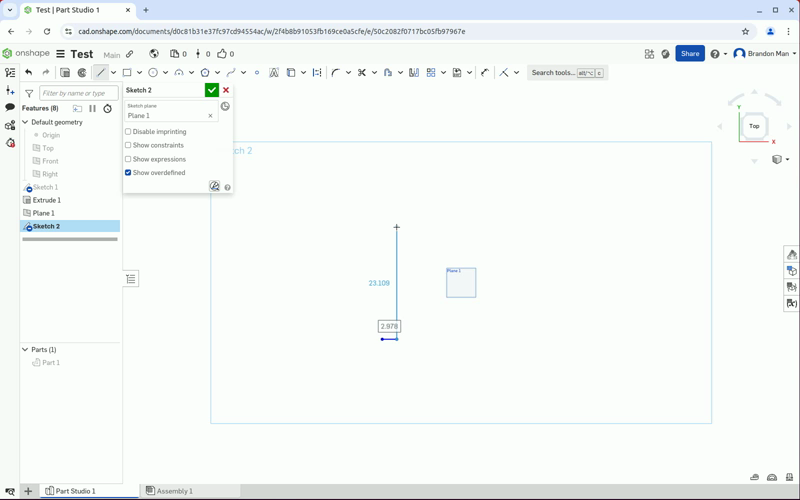
click(396, 226)
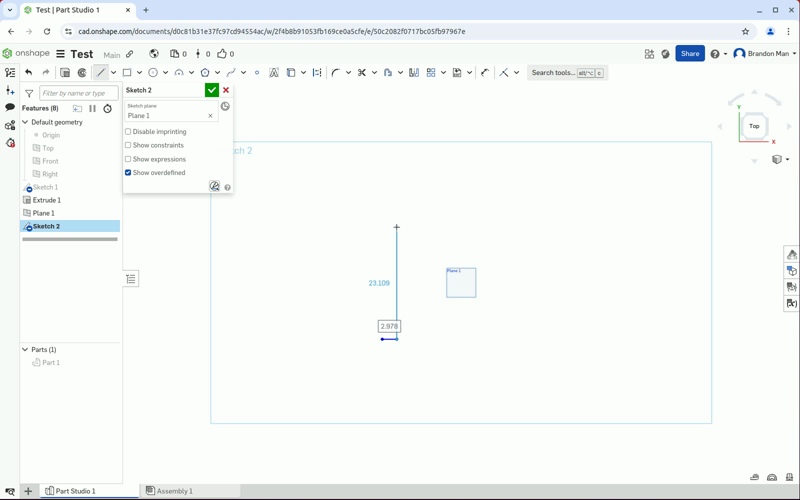
key_up(shift)
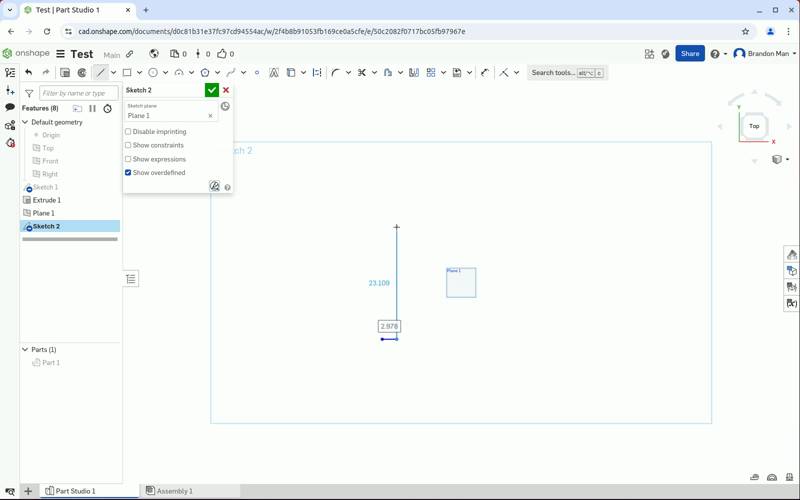
key_down(shift)
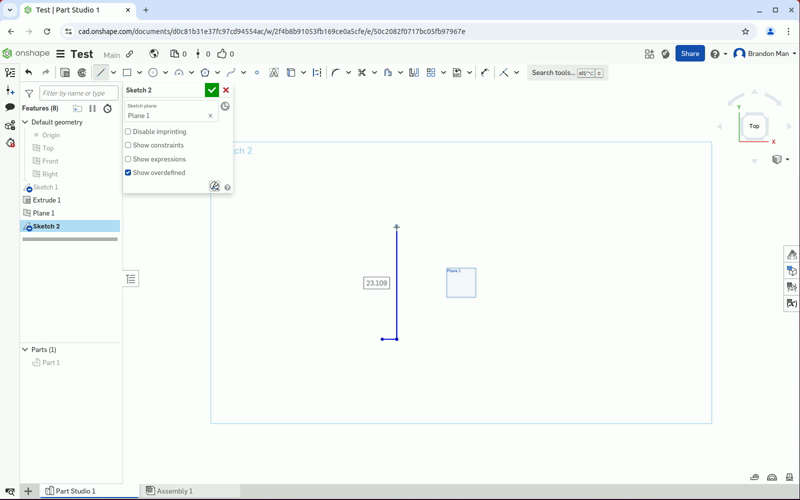
mouse_move(426, 226)
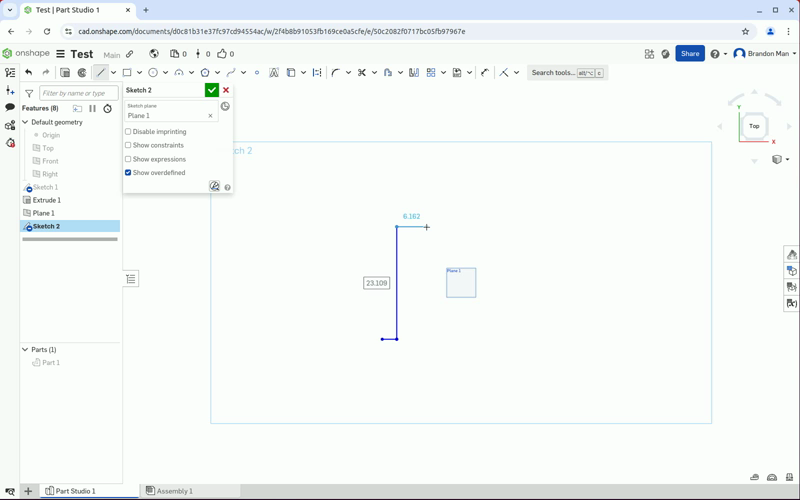
mouse_move(382, 226)
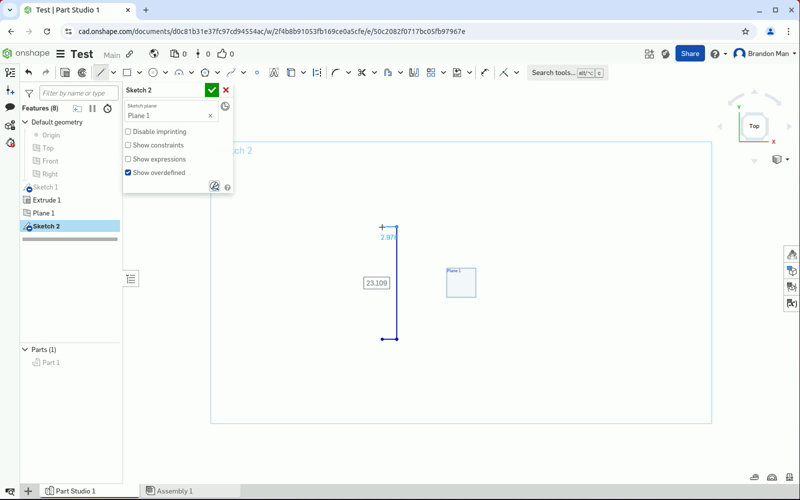
click(382, 226)
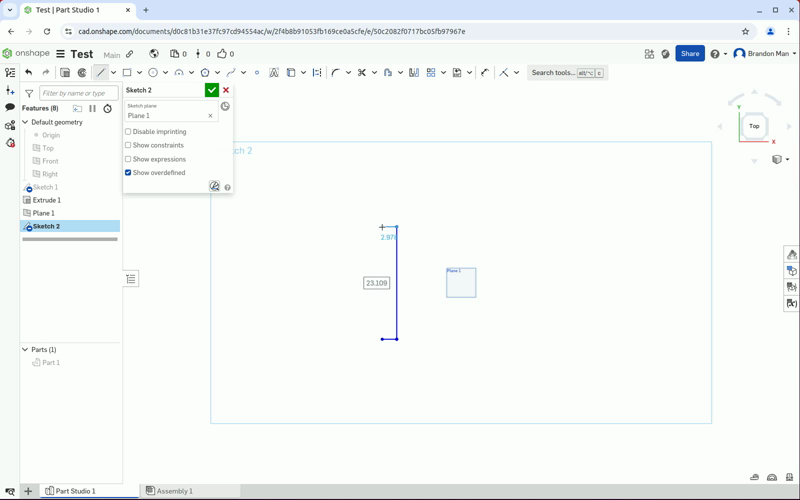
key_up(shift)
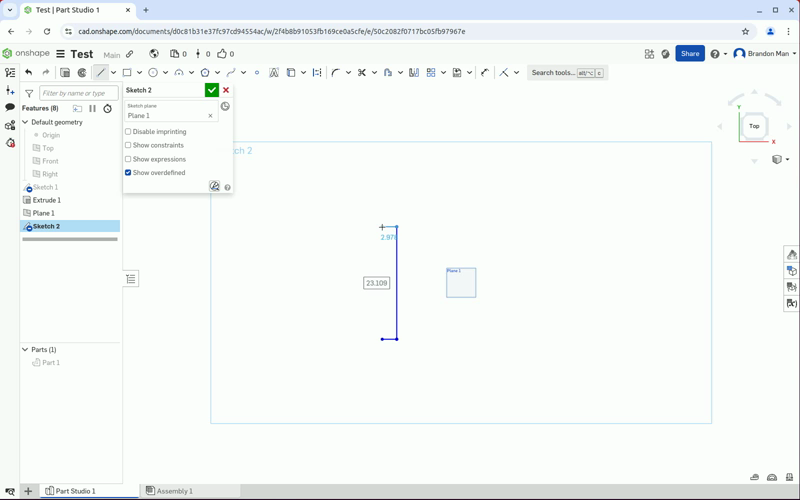
key_down(shift)
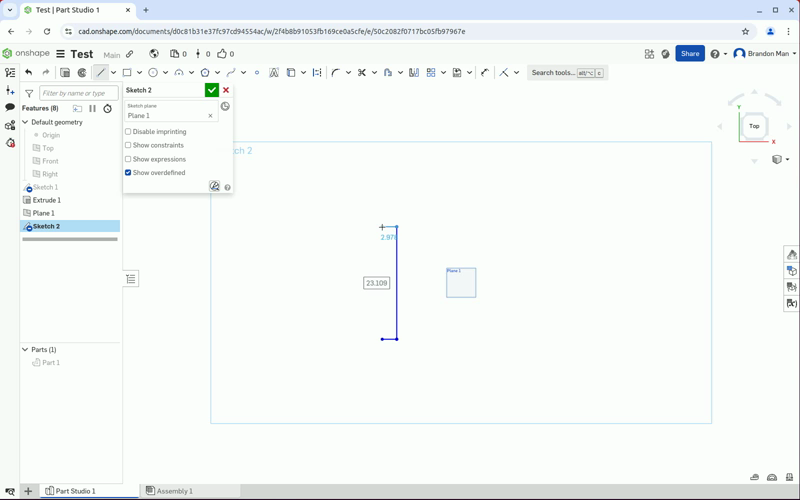
mouse_move(382, 339)
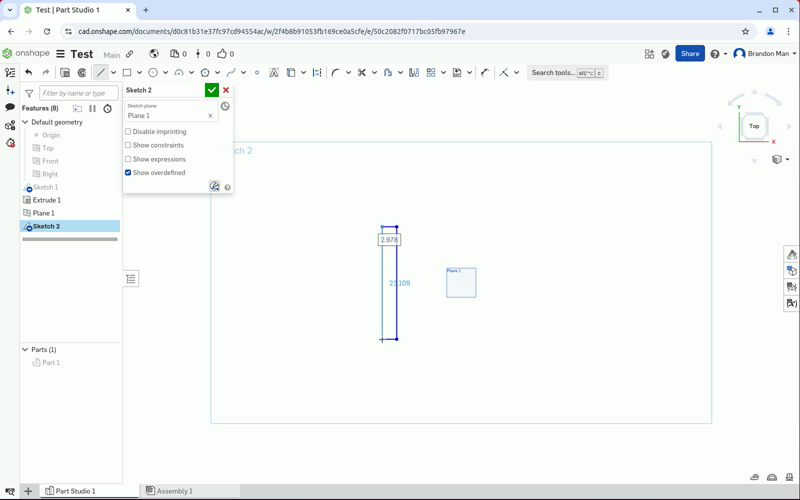
key_up(shift)
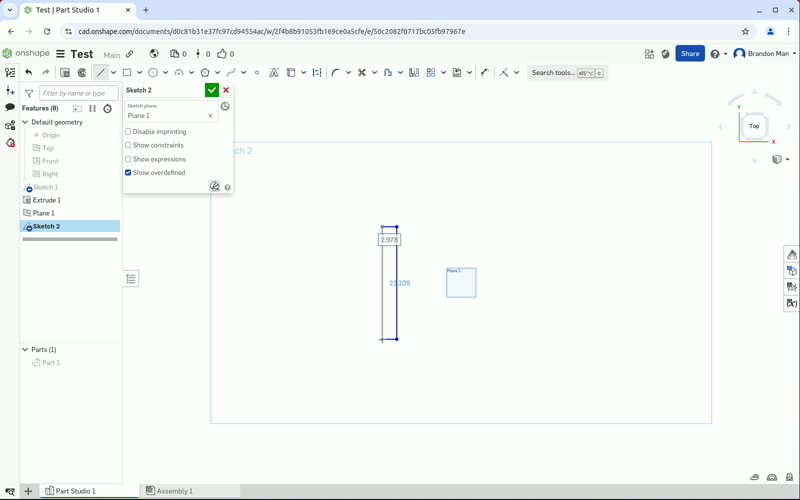
click(382, 339)
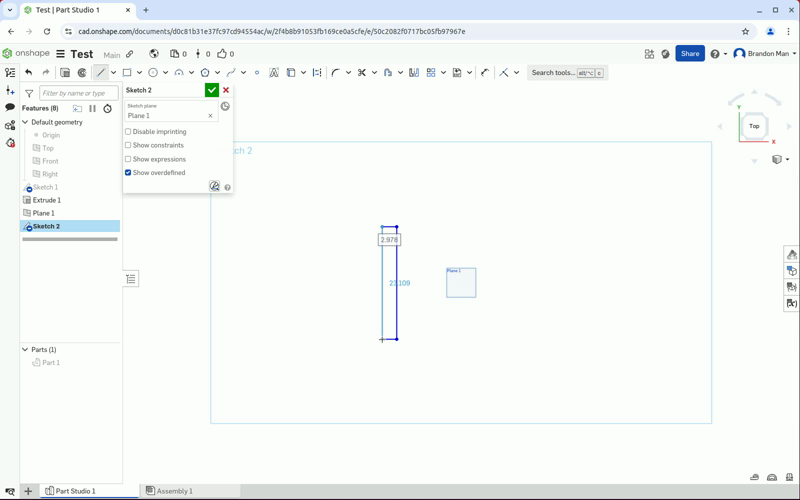
key(esc)
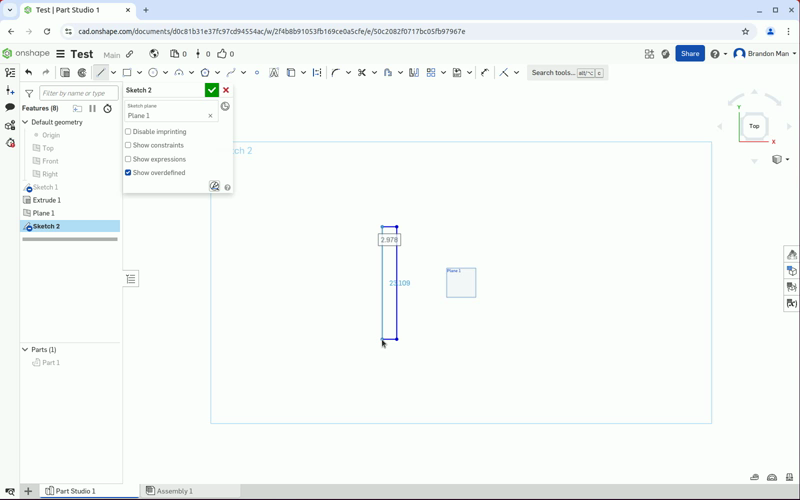
mouse_move(395, 278)
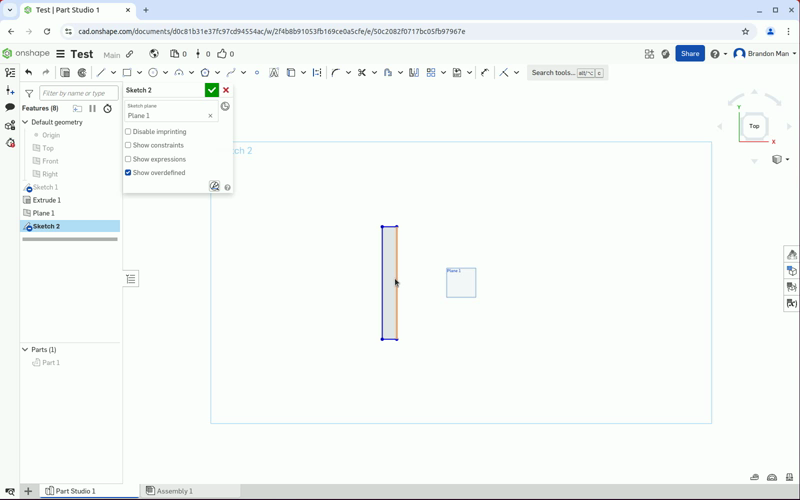
scroll(6)
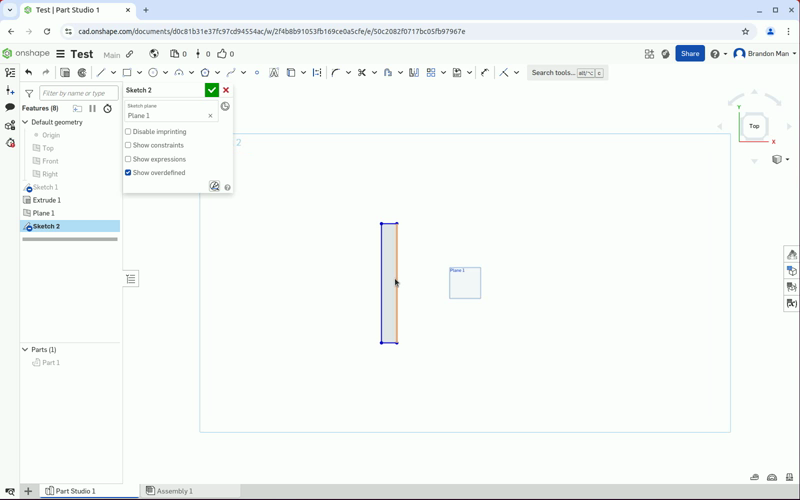
scroll(6)
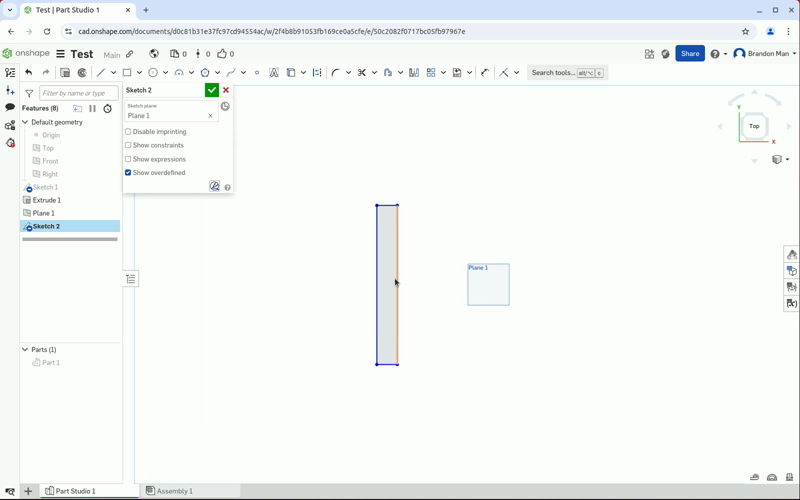
scroll(6)
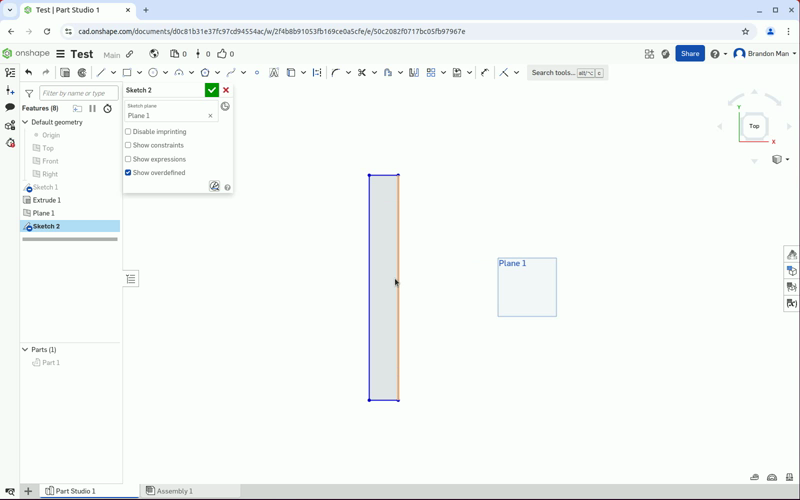
scroll(6)
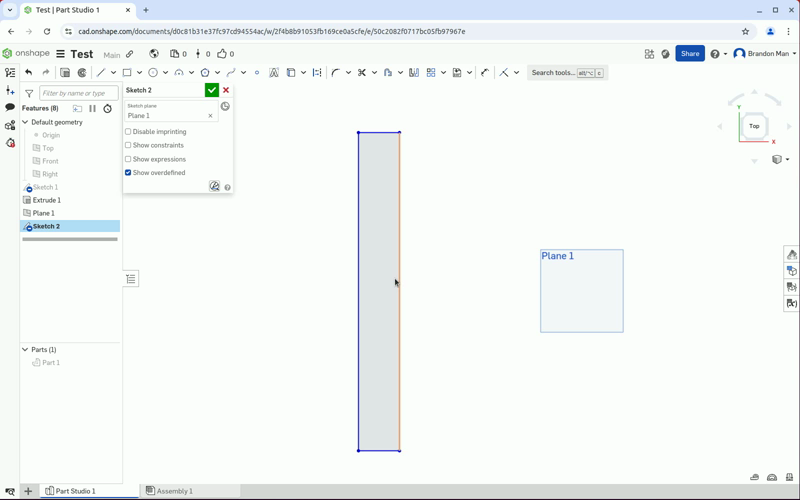
scroll(6)
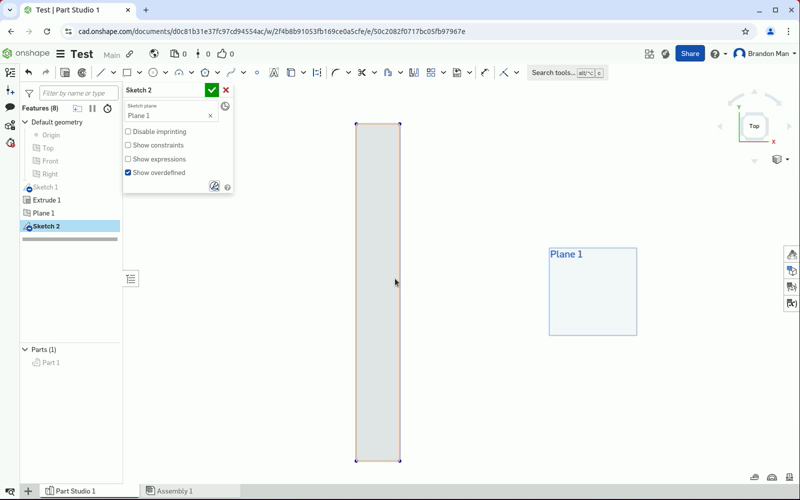
scroll(6)
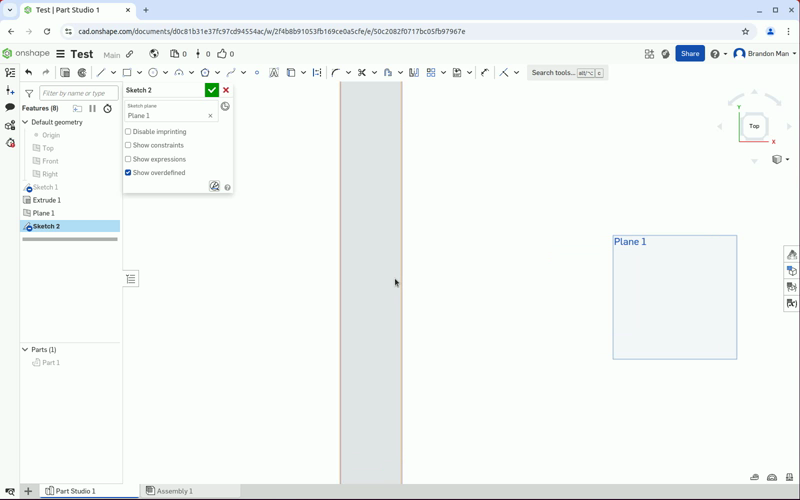
scroll(6)
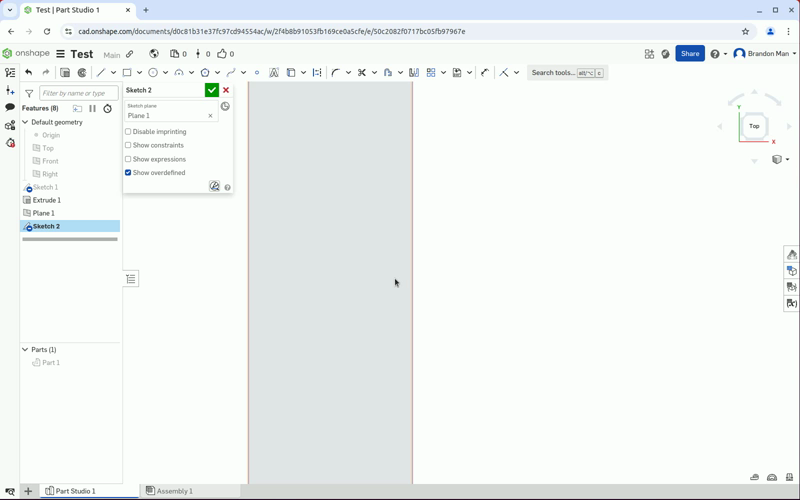
click(395, 278)
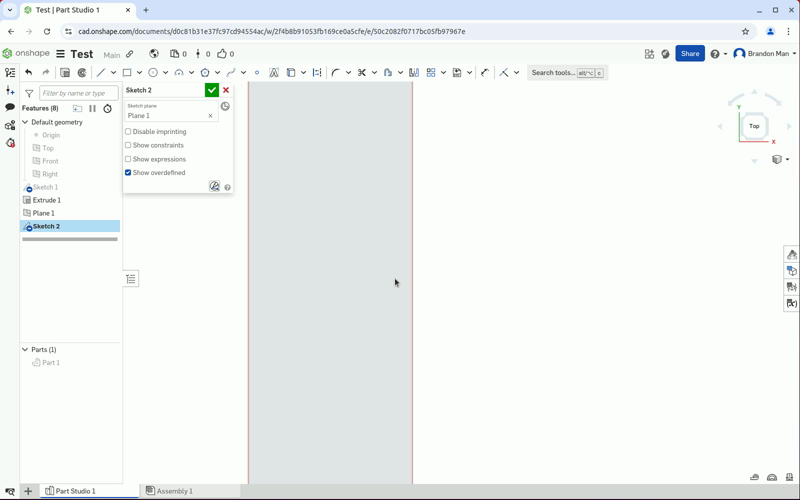
scroll(-6)
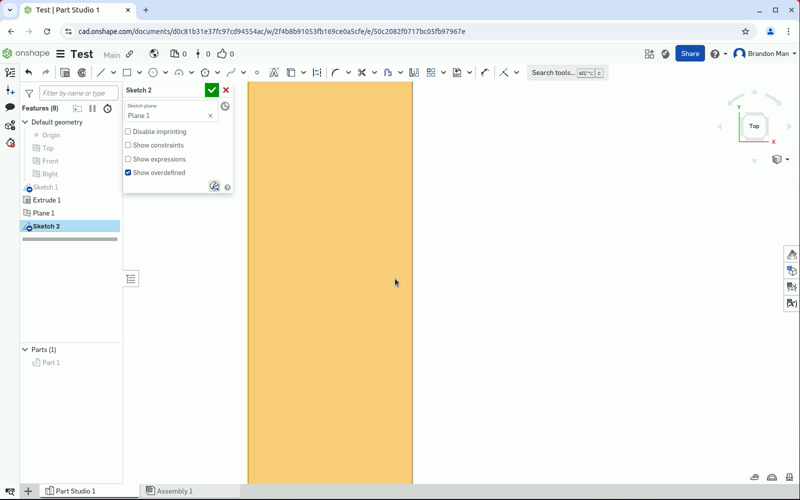
scroll(-6)
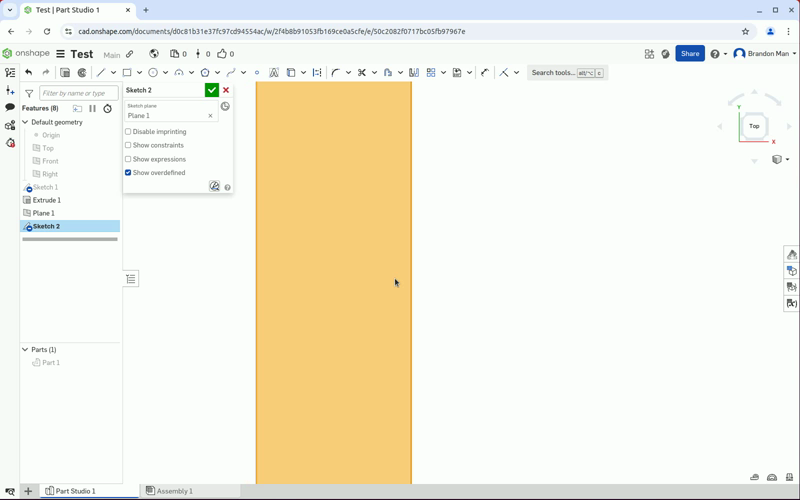
scroll(-6)
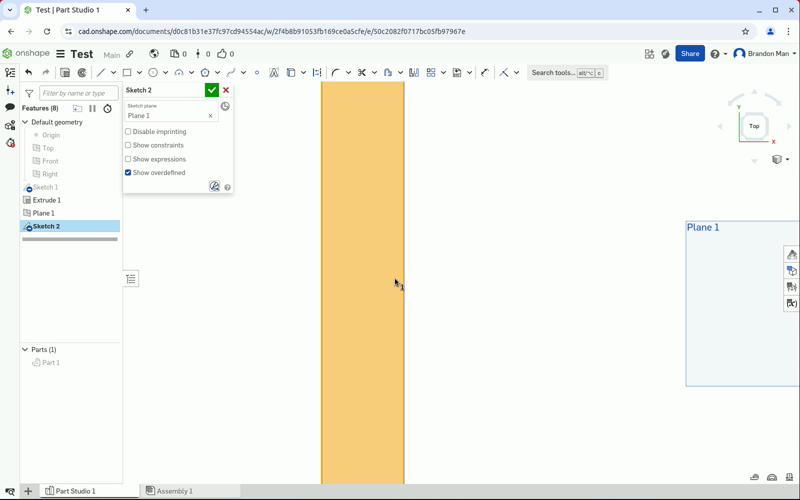
scroll(-6)
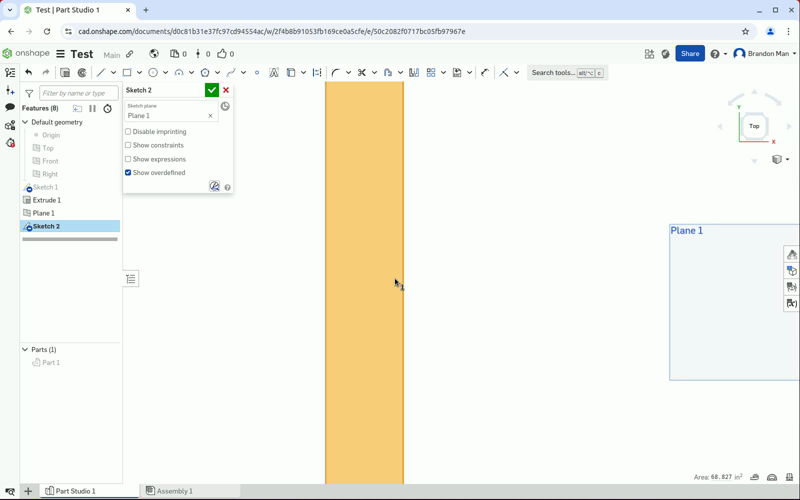
scroll(-6)
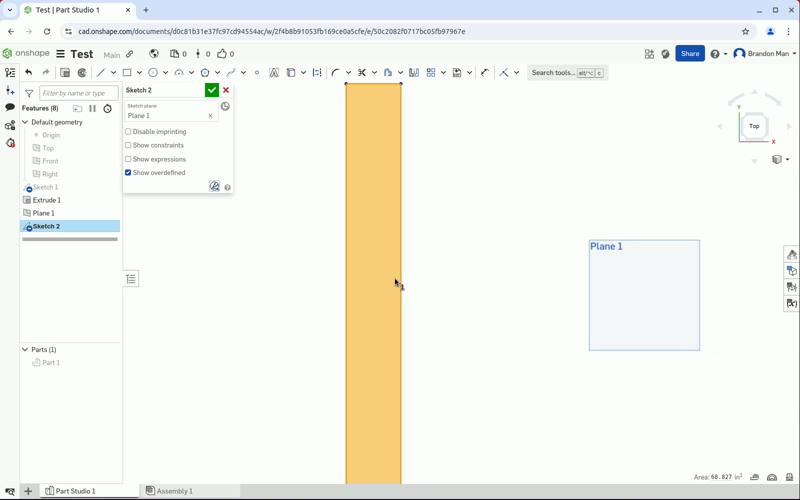
scroll(-6)
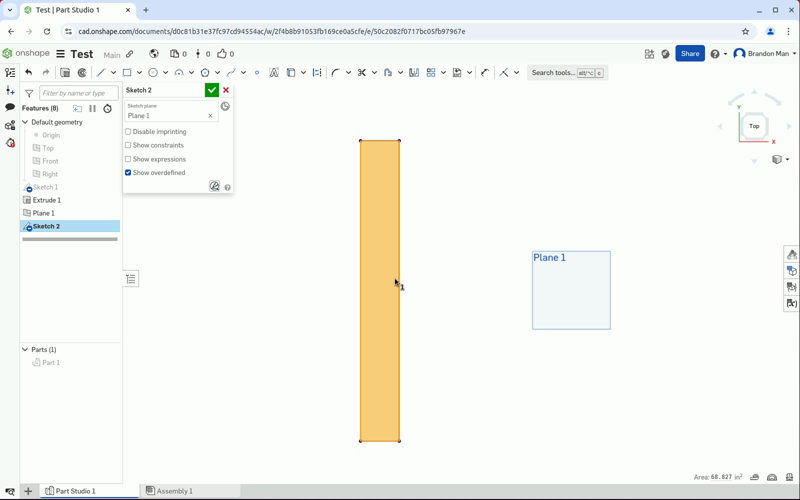
scroll(-6)
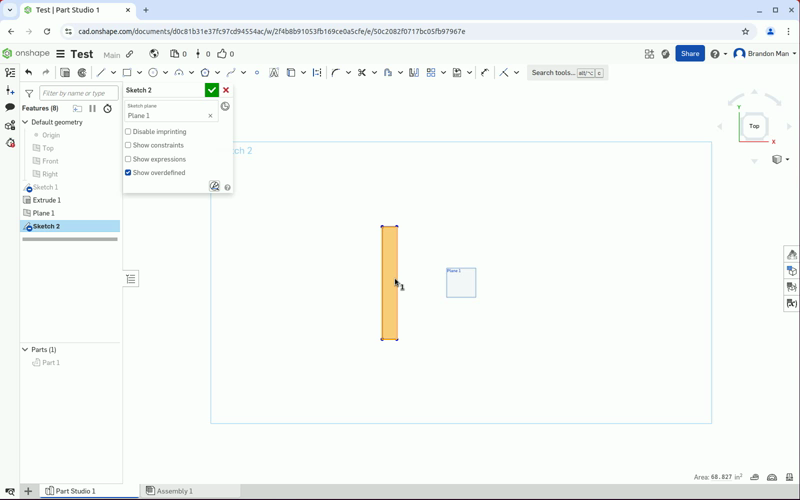
mouse_move(73, 352)
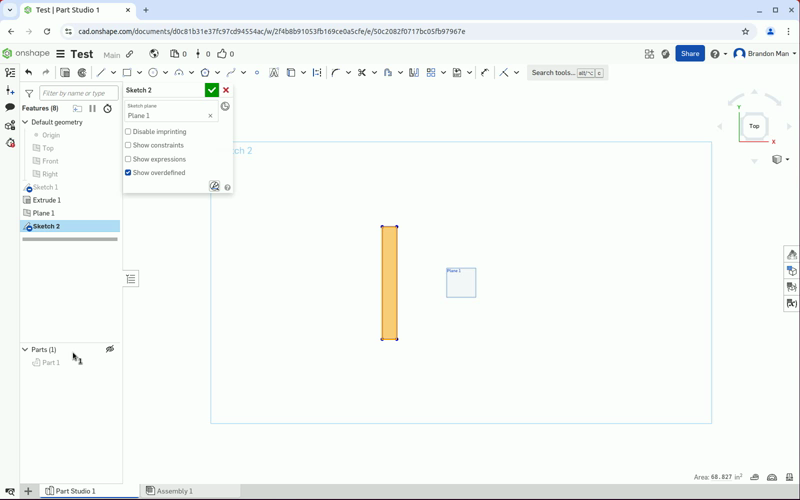
key(shift+y)
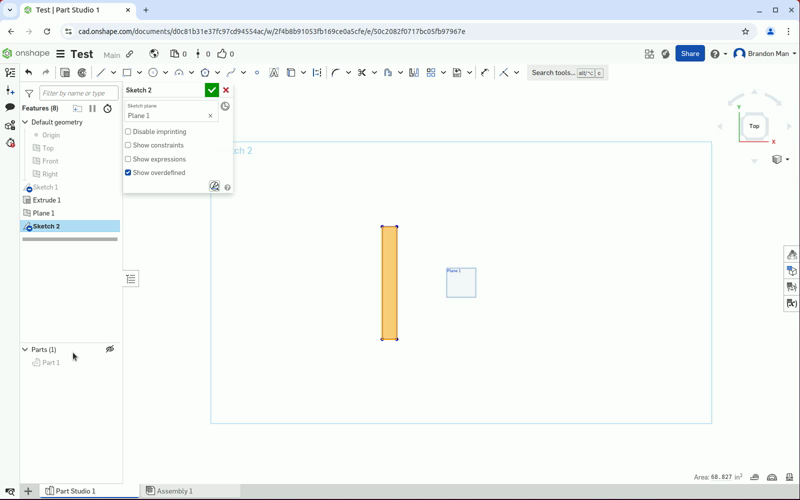
key(shift+e)
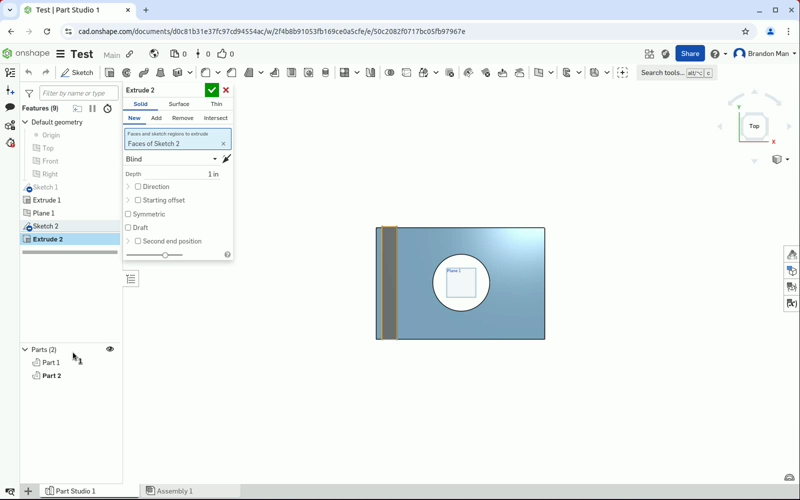
mouse_move(143, 106)
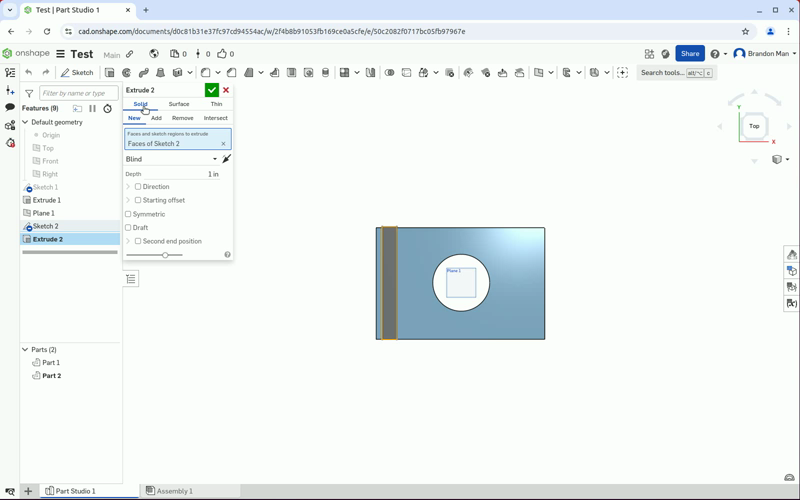
click(143, 106)
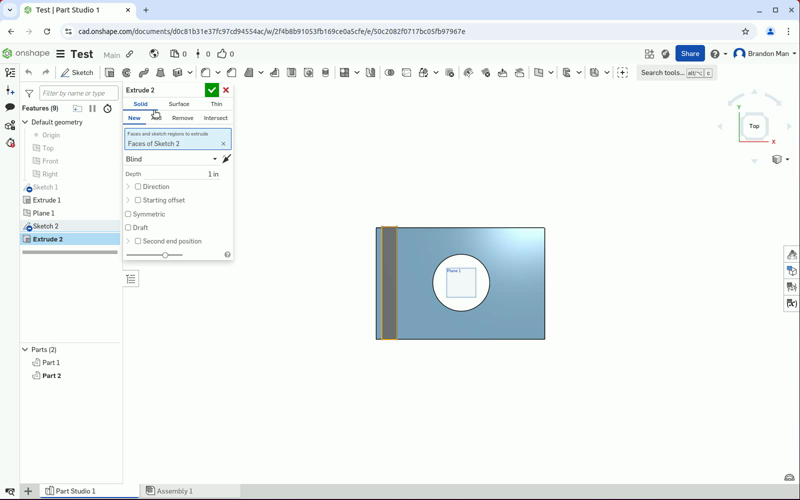
mouse_move(186, 120)
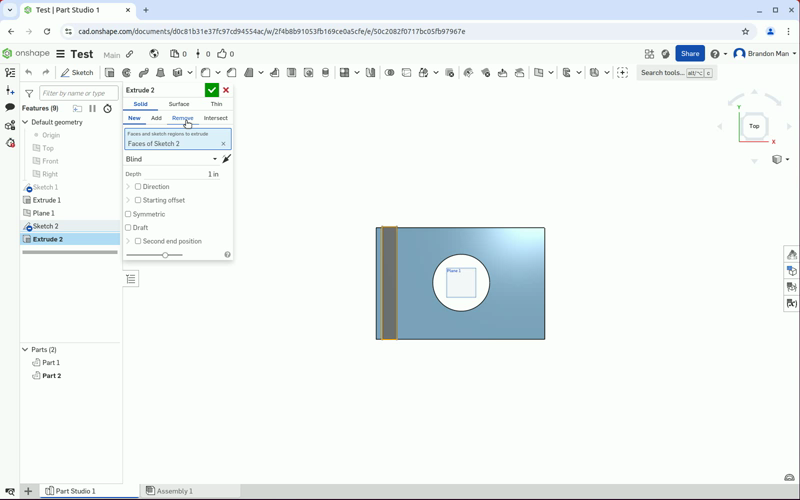
click(186, 120)
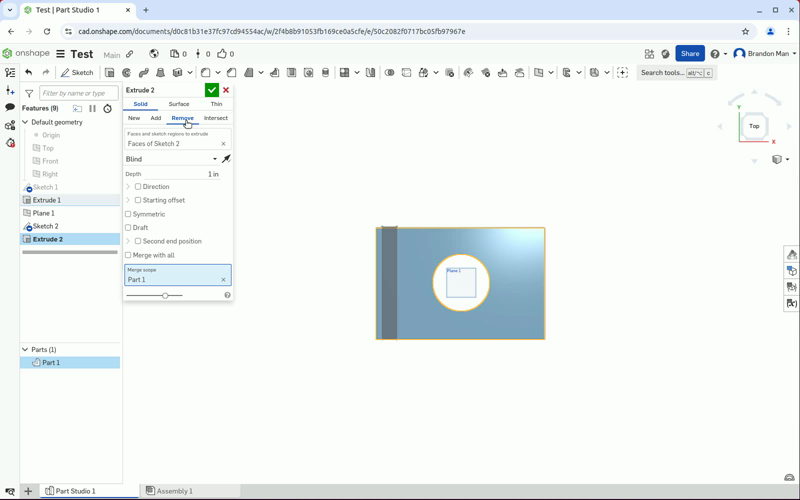
key(tab, 4)
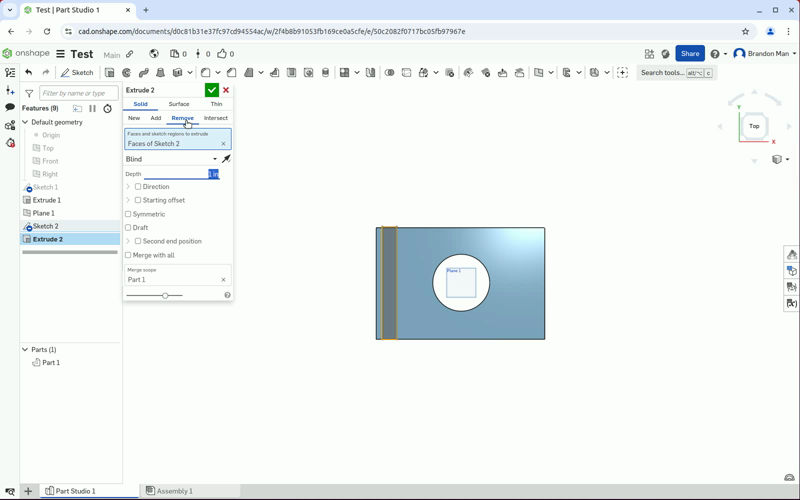
text(1.204)
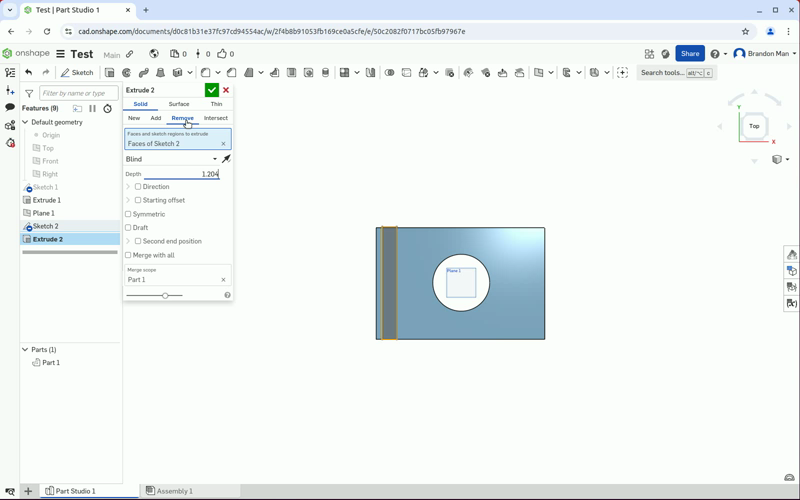
key(tab, 6)
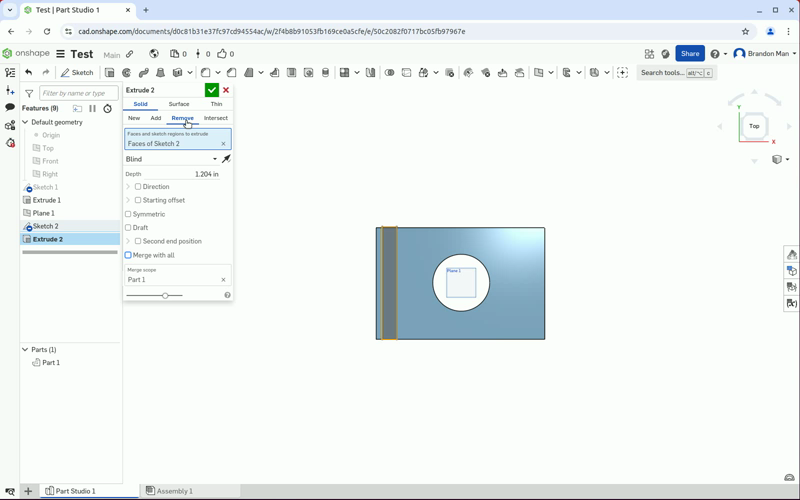
key(space)
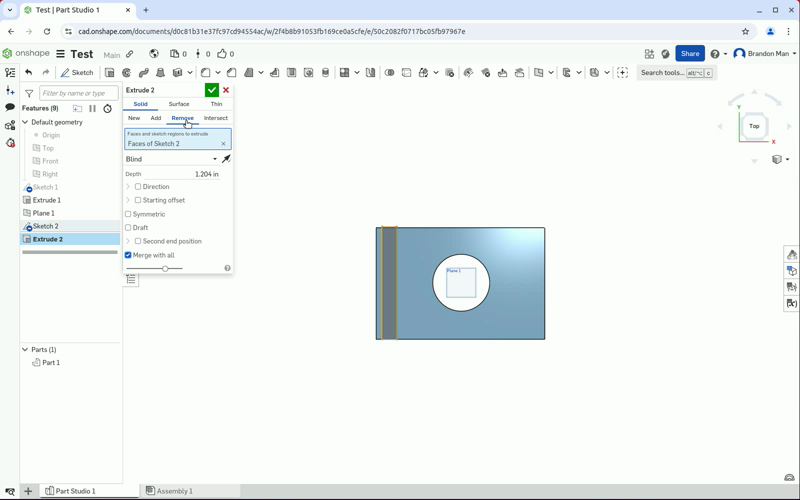
key(enter)
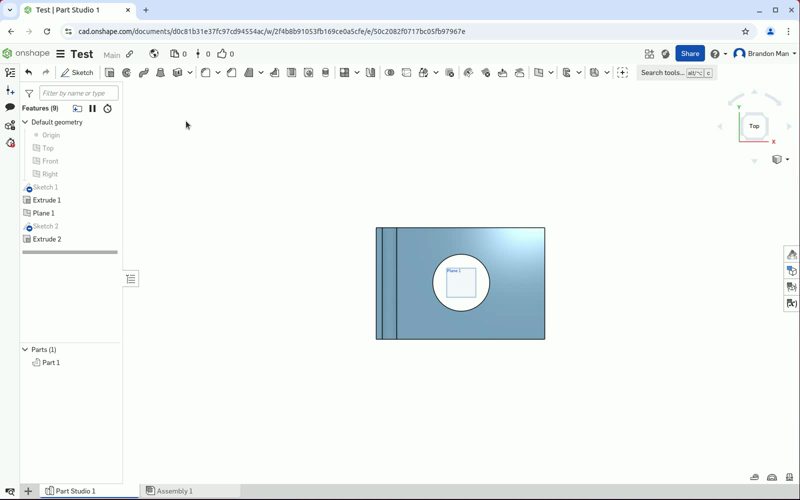
key(shift+h)
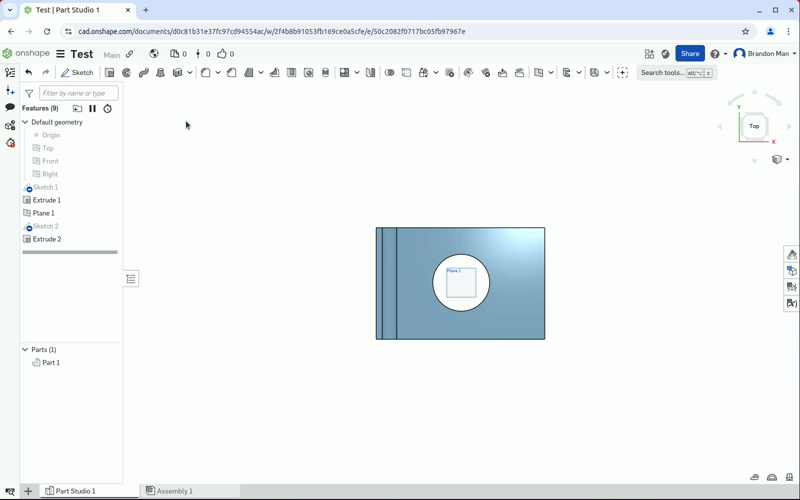
key(shift+h)
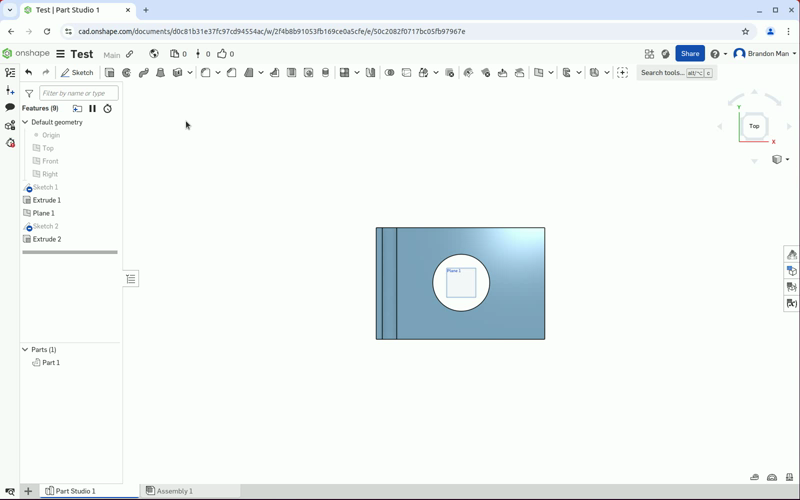
mouse_move(73, 189)
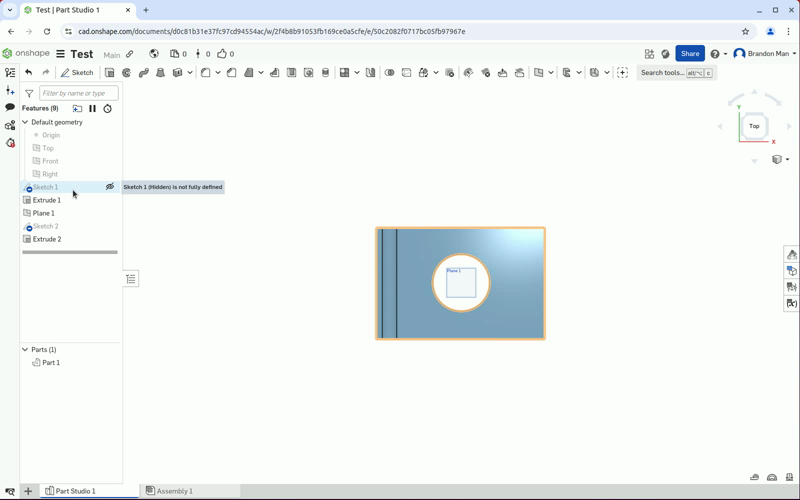
click(73, 189)
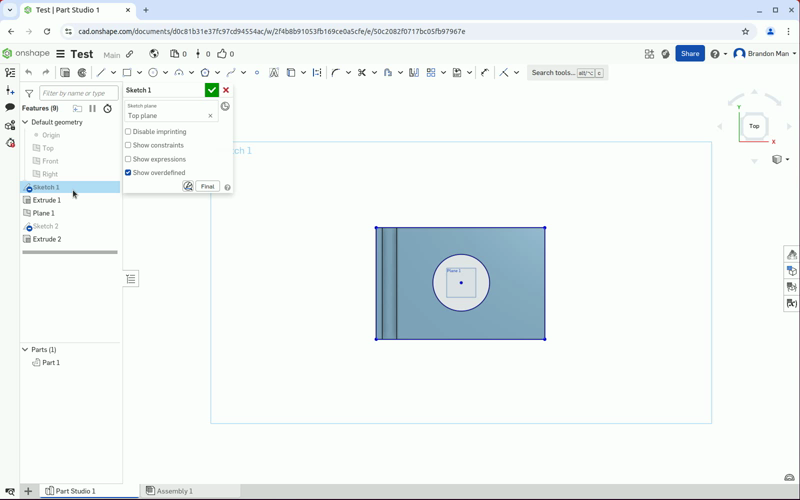
mouse_move(229, 92)
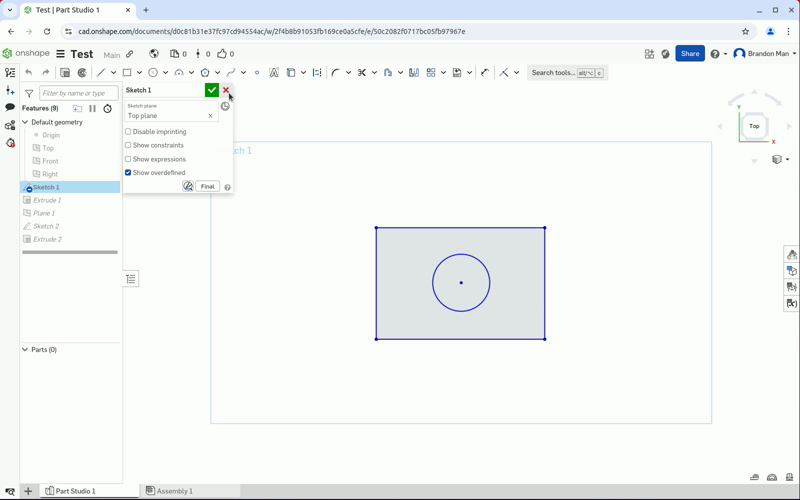
click(229, 92)
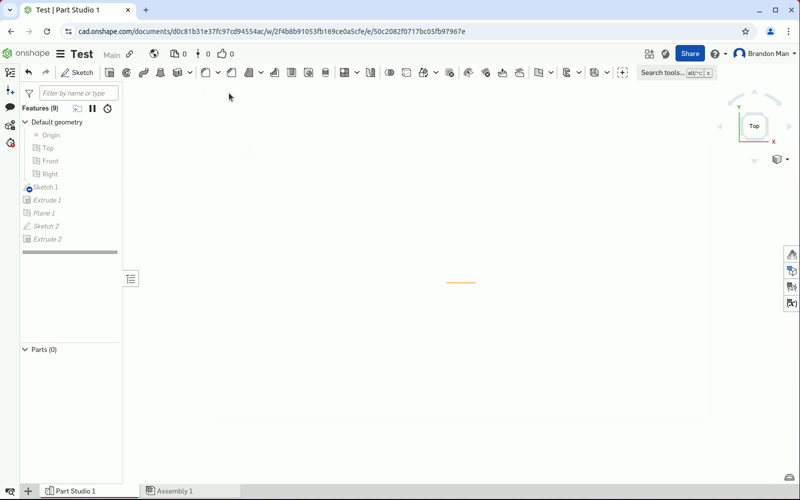
key(shift+s)
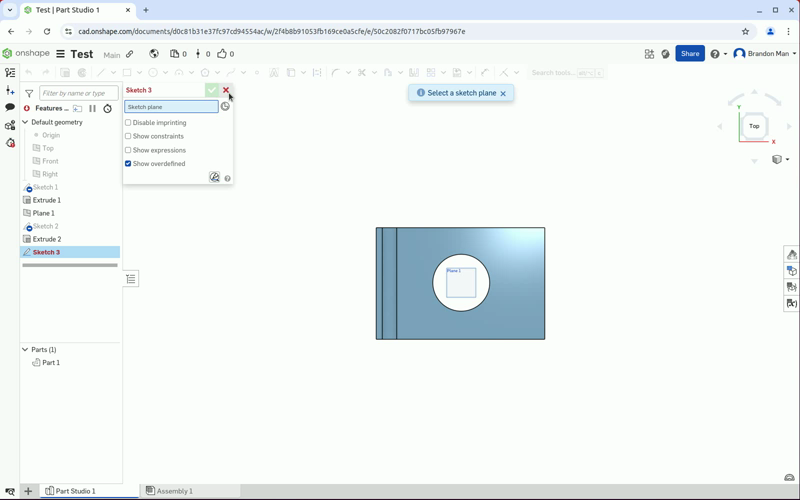
mouse_move(73, 215)
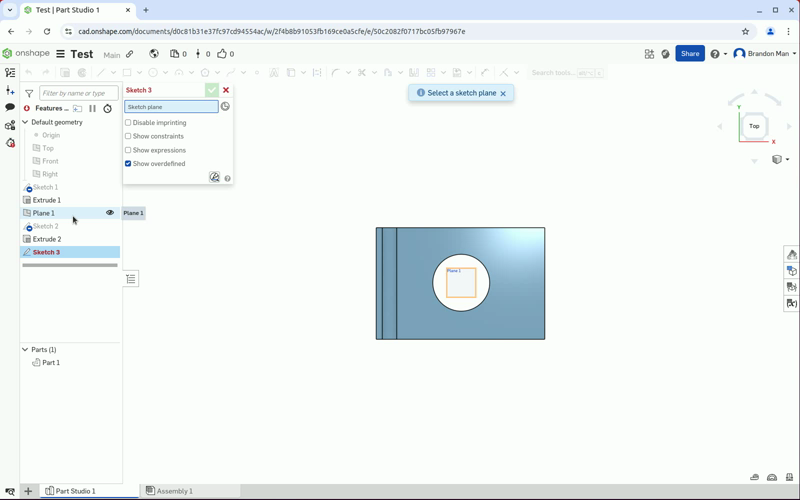
click(73, 215)
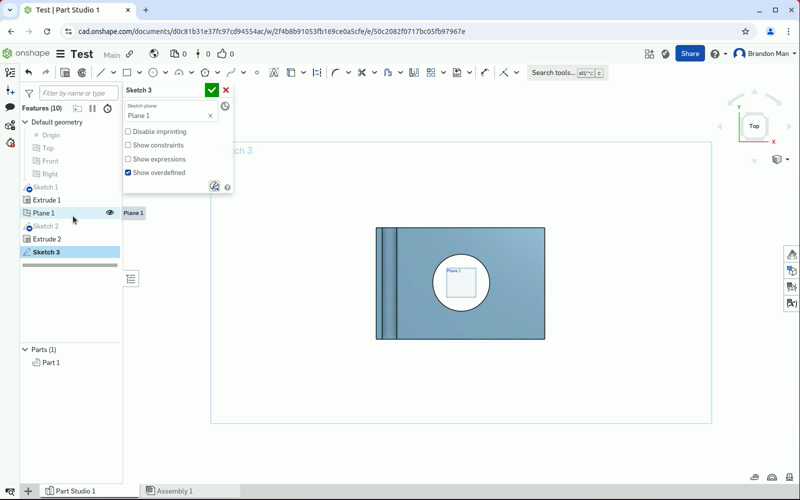
mouse_move(73, 352)
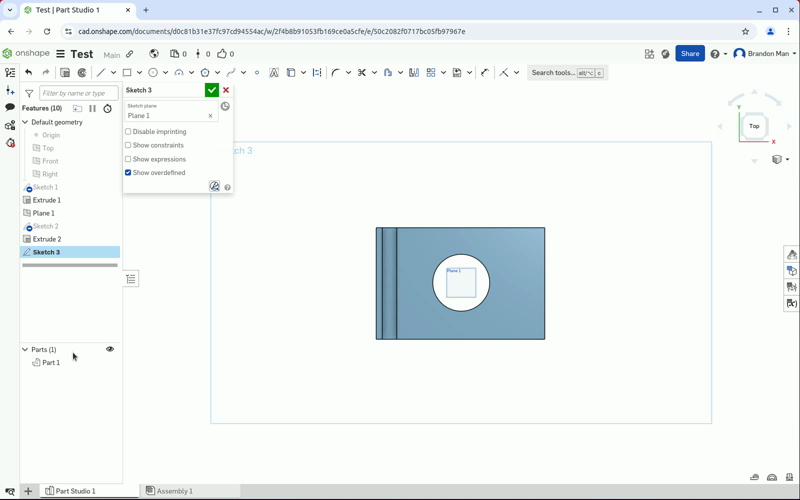
key(y)
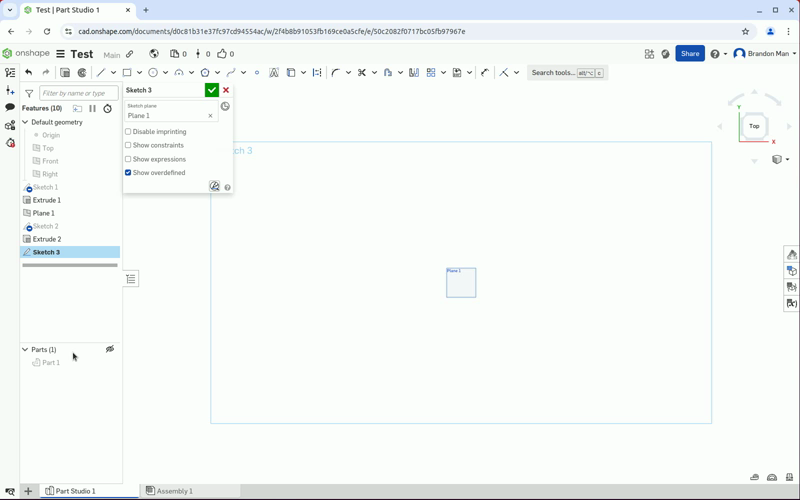
key(l)
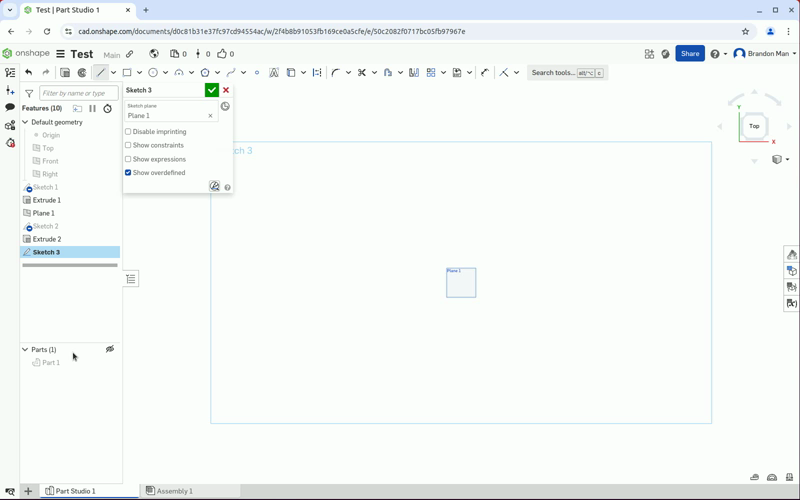
key_down(shift)
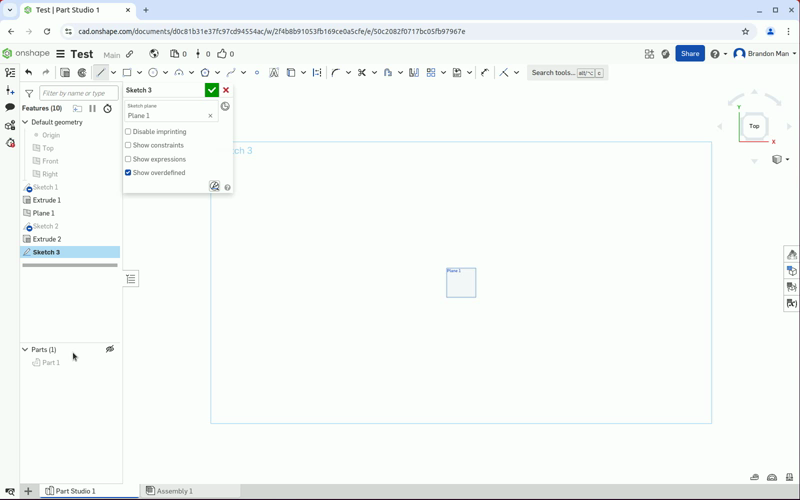
mouse_move(449, 339)
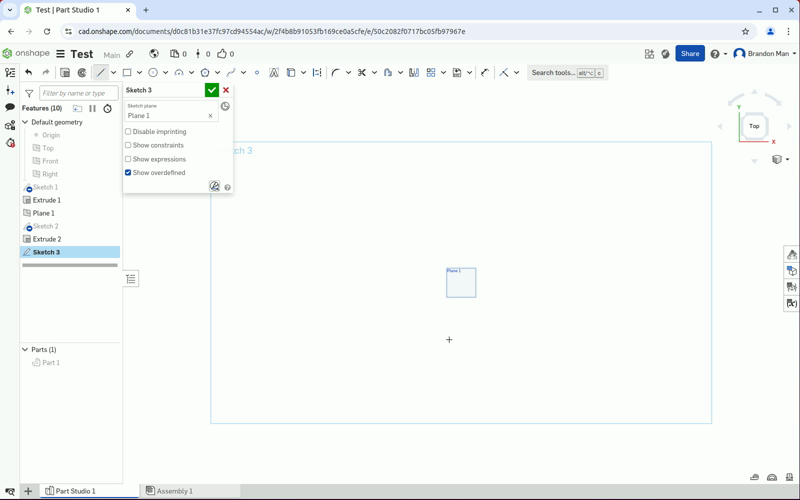
click(449, 339)
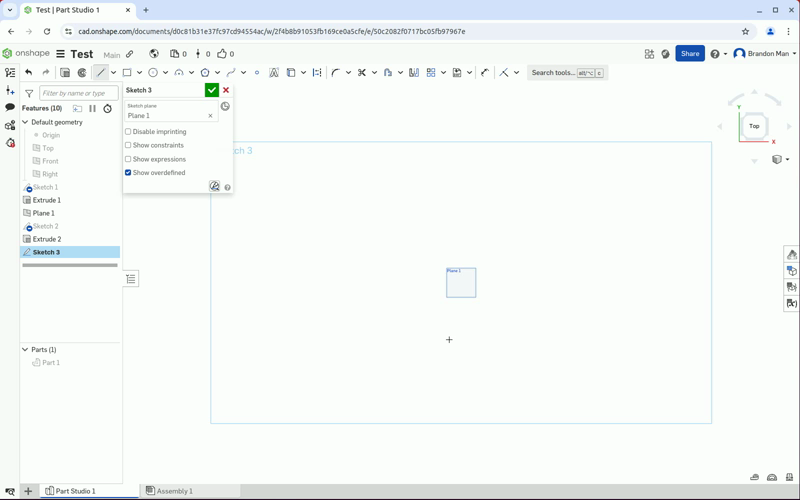
key_up(shift)
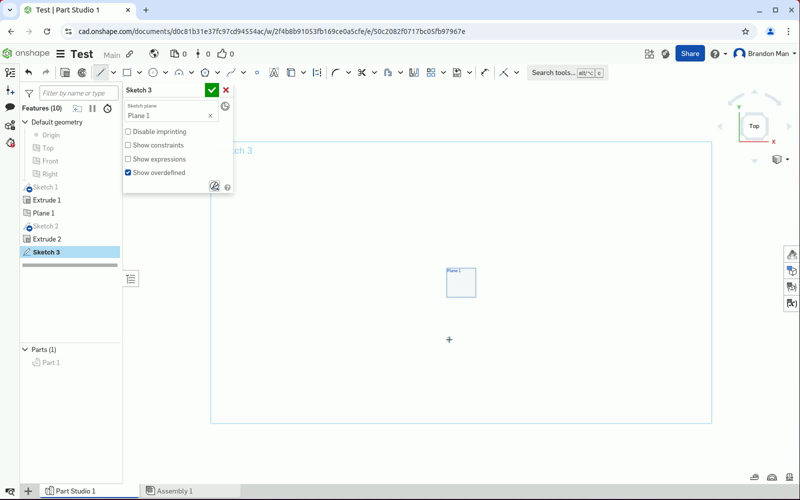
key_down(shift)
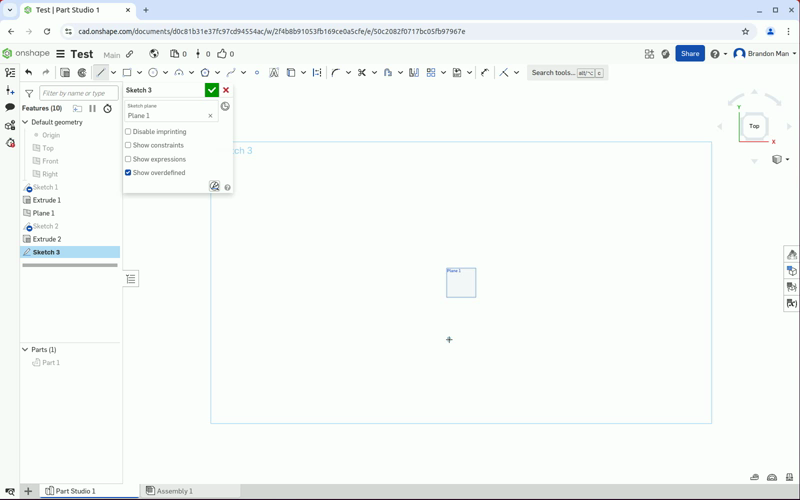
mouse_move(479, 339)
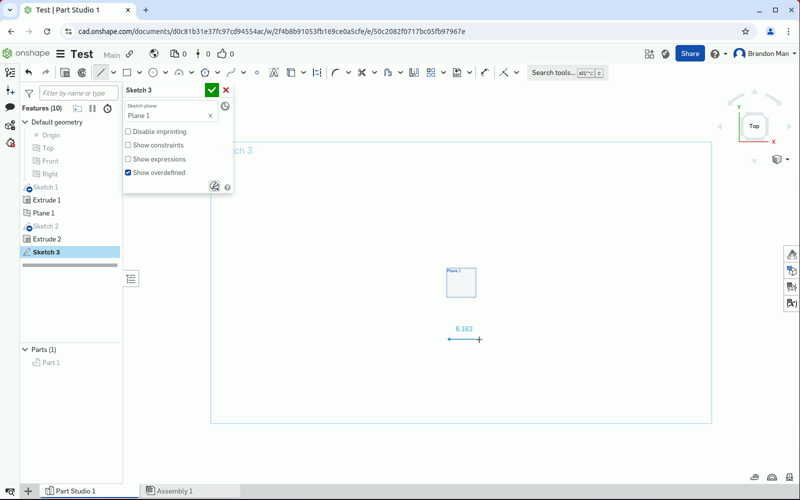
mouse_move(472, 339)
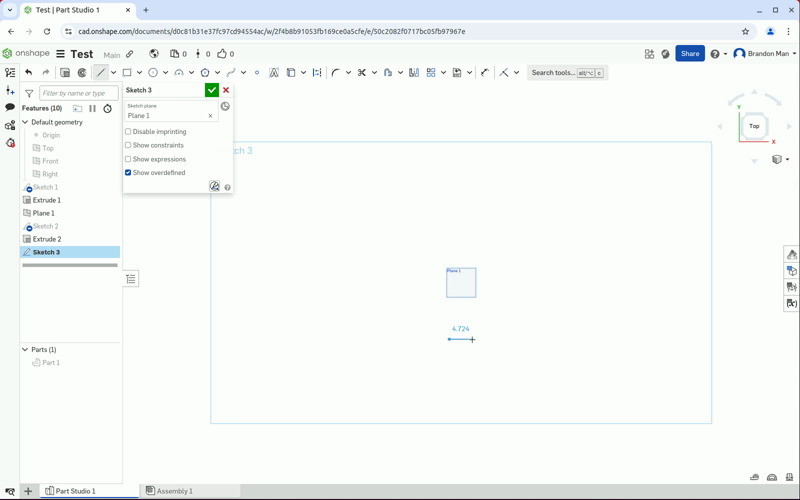
click(472, 339)
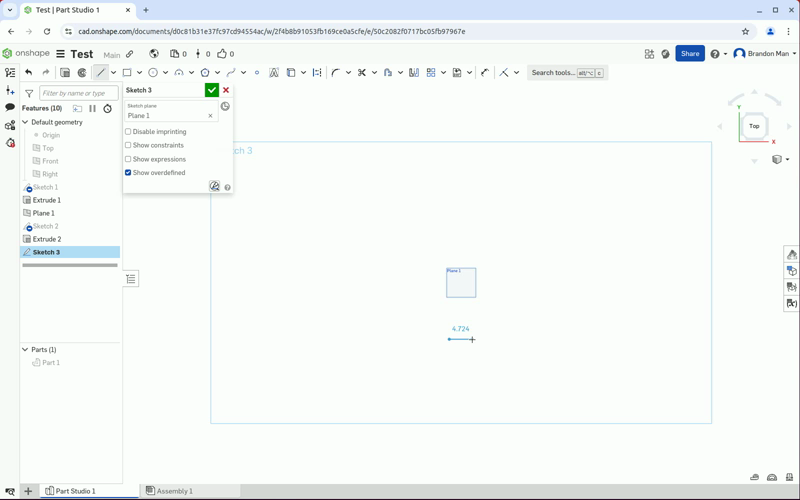
key_up(shift)
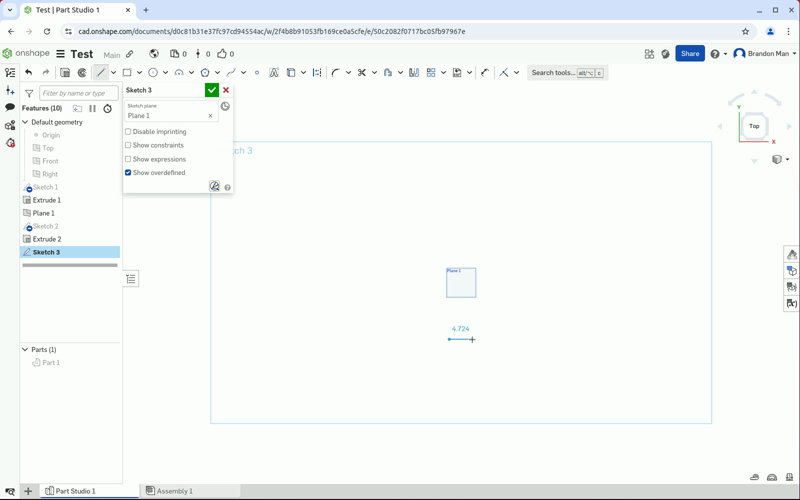
key_down(shift)
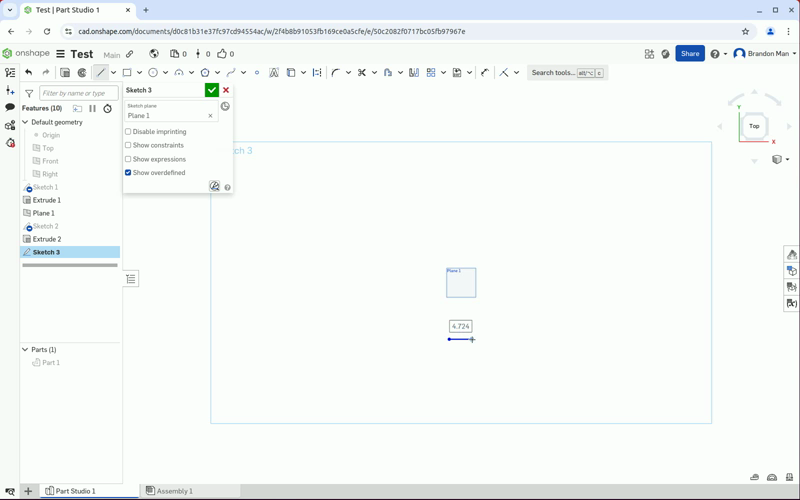
mouse_move(502, 339)
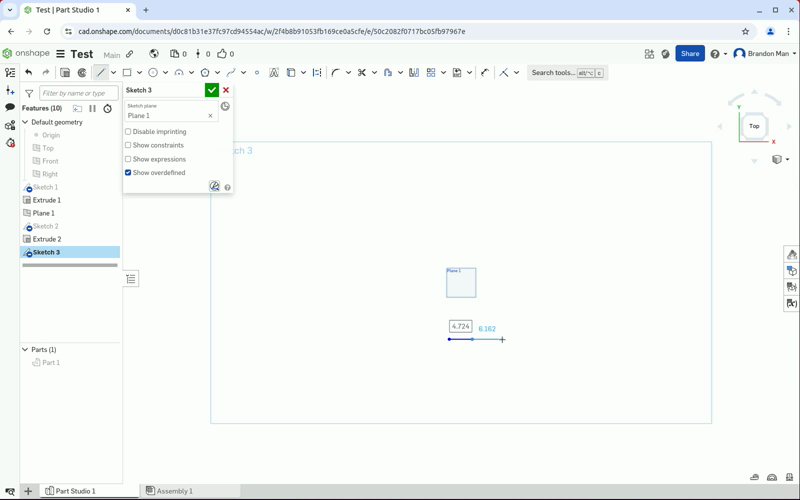
mouse_move(472, 307)
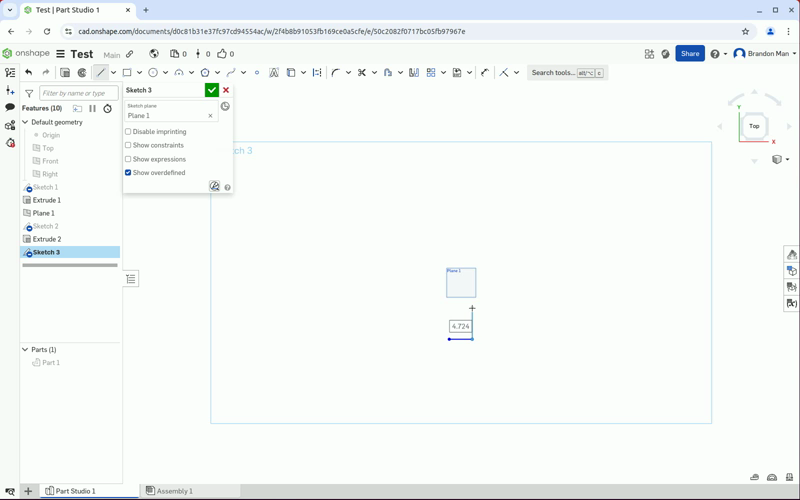
click(472, 307)
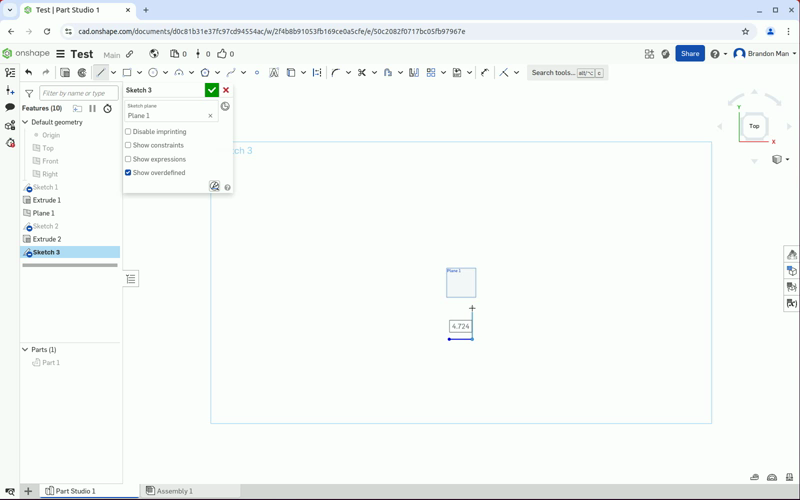
key_up(shift)
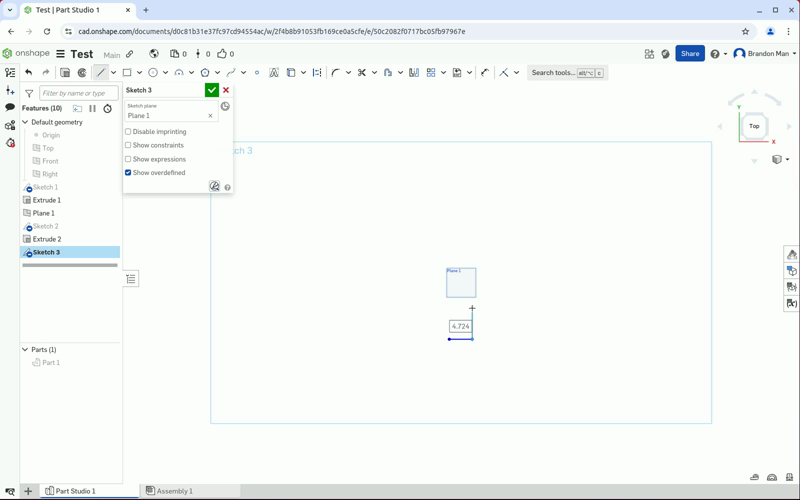
key(esc)
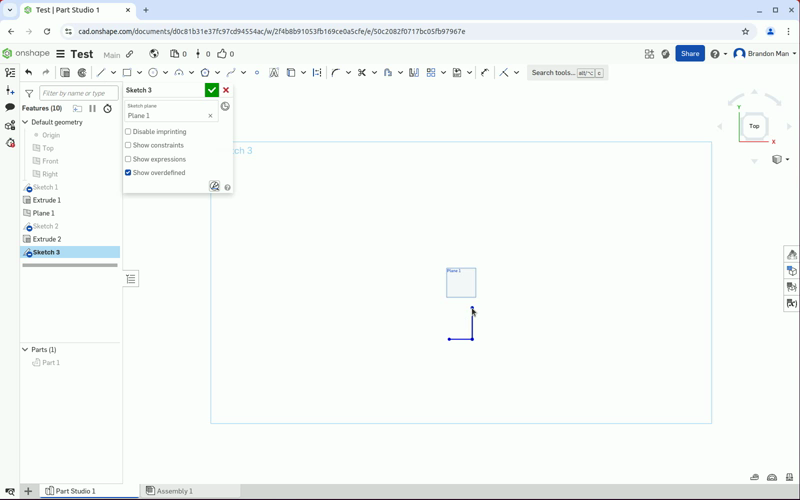
key(a)
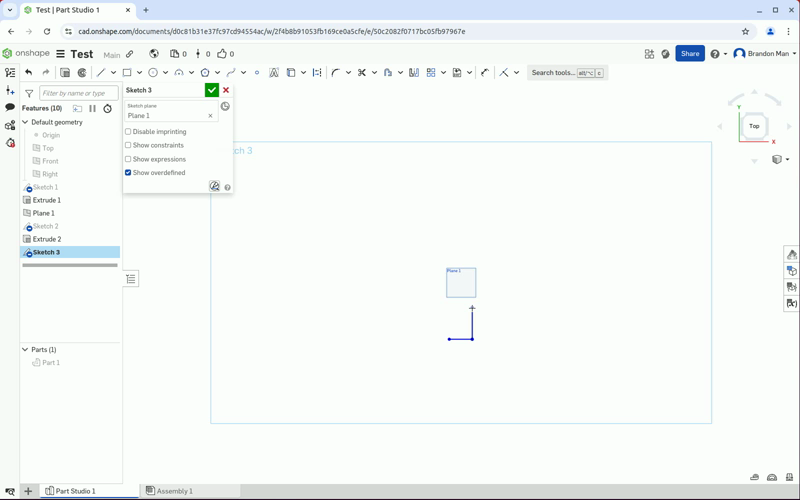
mouse_move(472, 307)
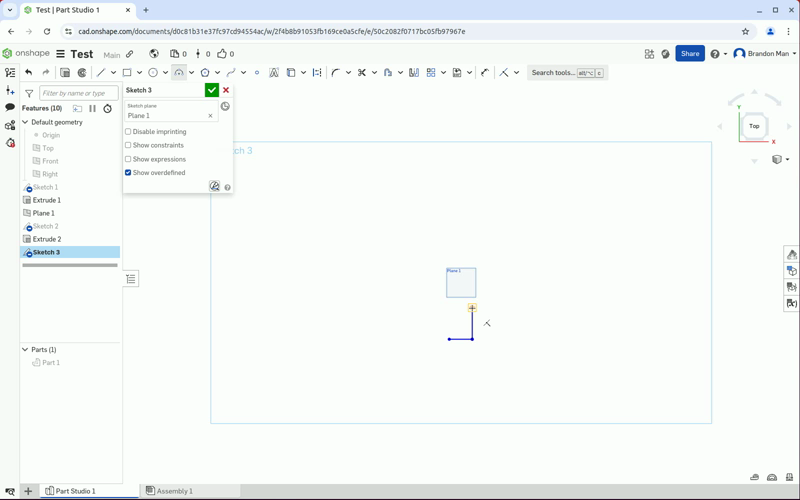
click(472, 307)
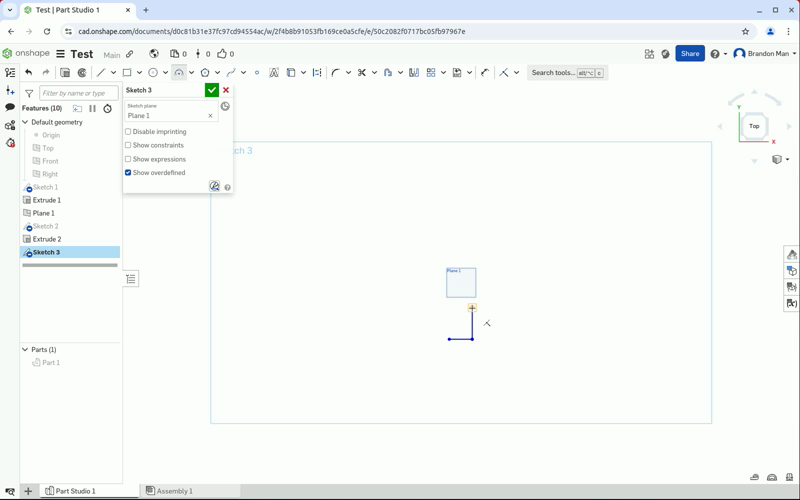
key_down(shift)
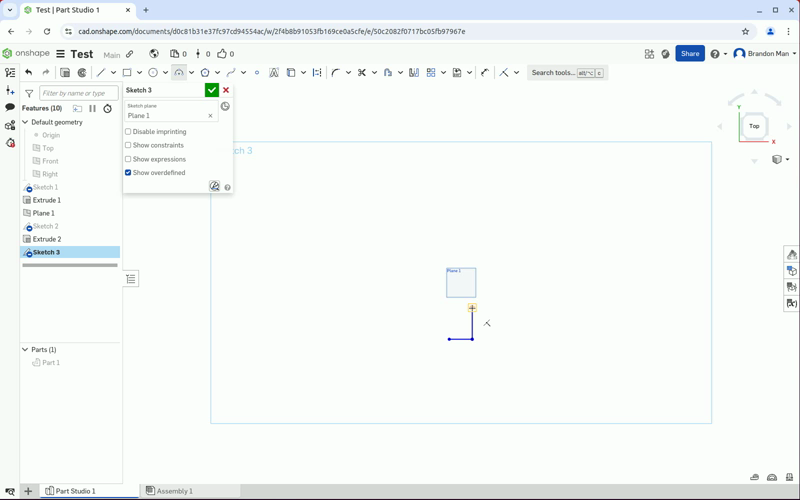
mouse_move(449, 307)
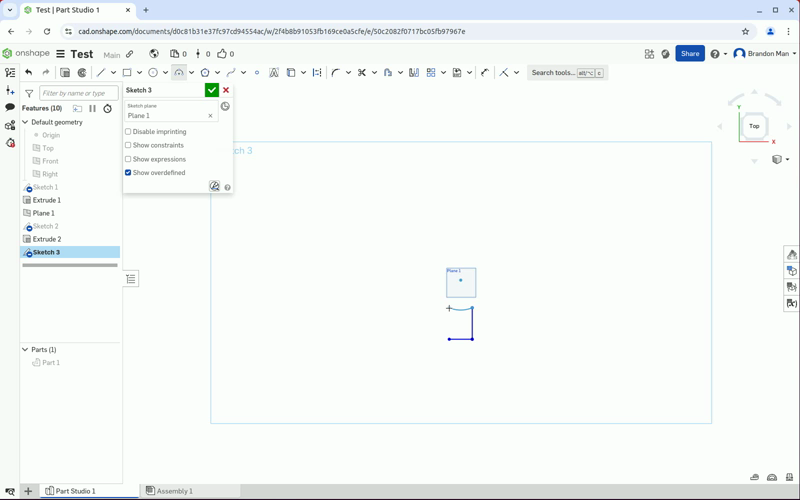
click(449, 307)
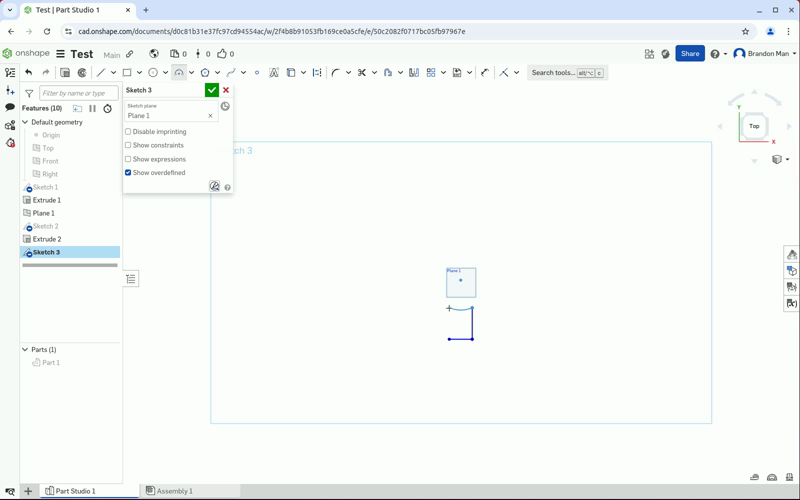
mouse_move(460, 310)
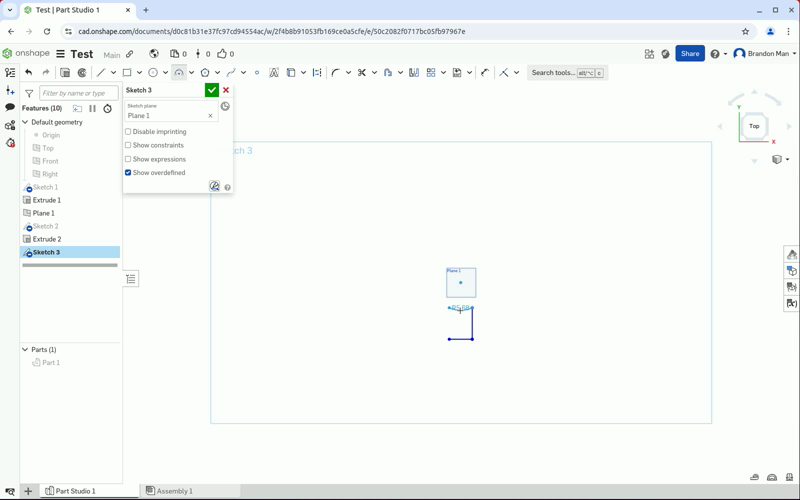
click(460, 310)
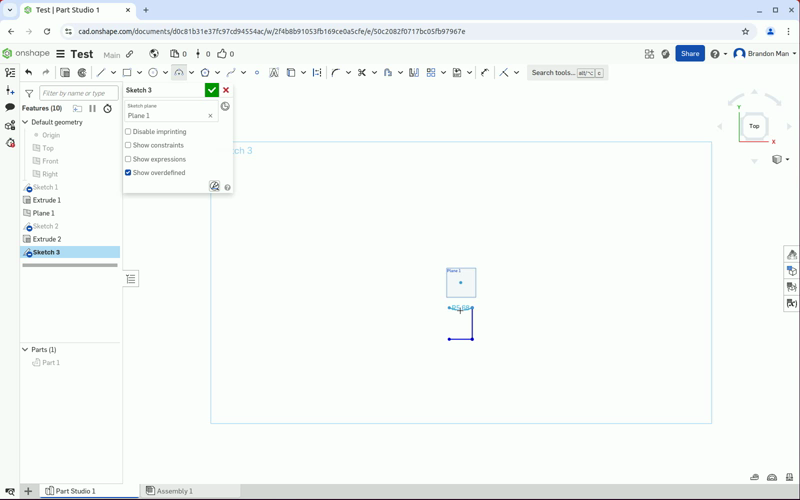
key_up(shift)
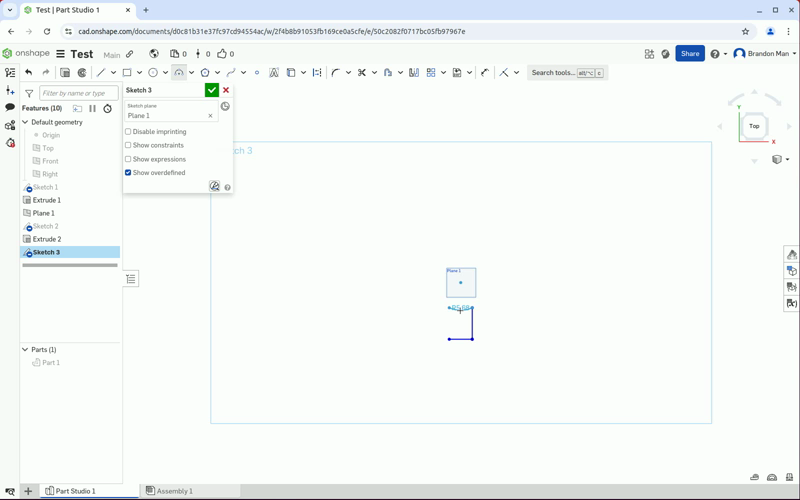
key(esc)
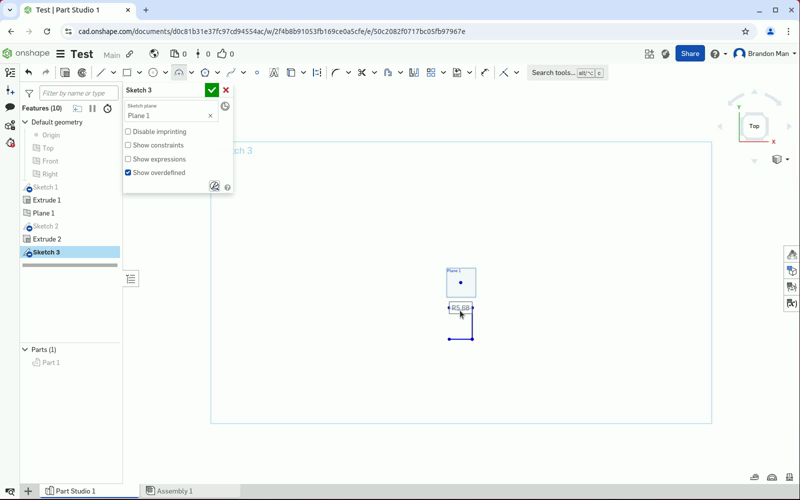
key(l)
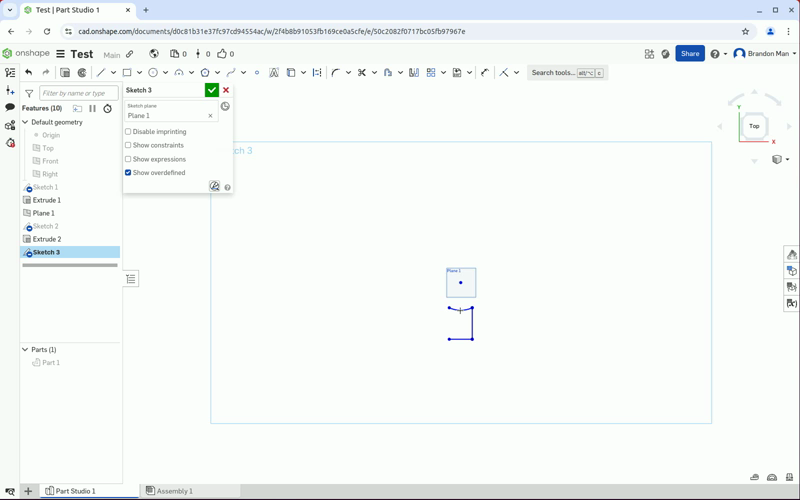
mouse_move(449, 307)
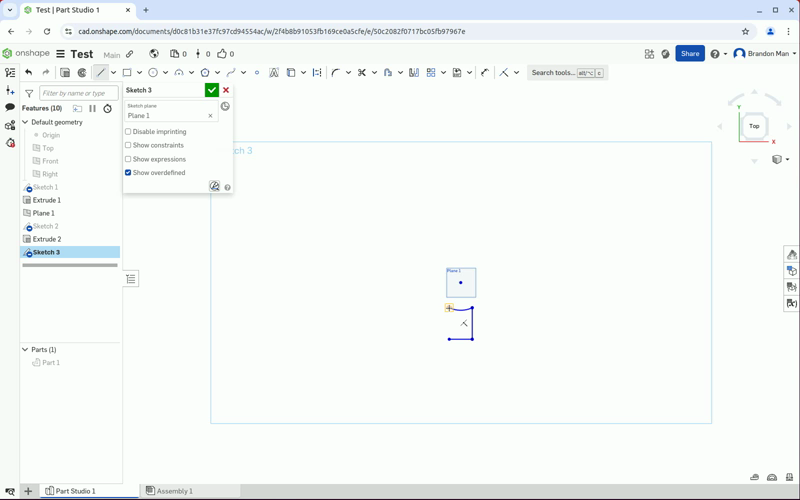
click(449, 307)
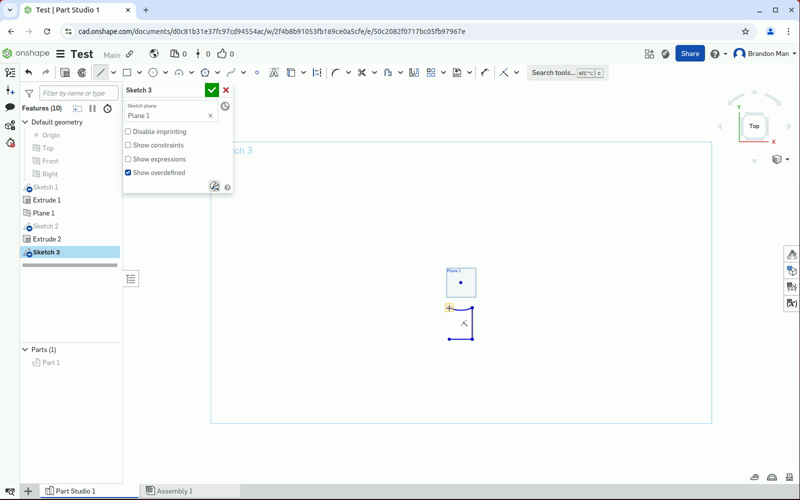
mouse_move(479, 307)
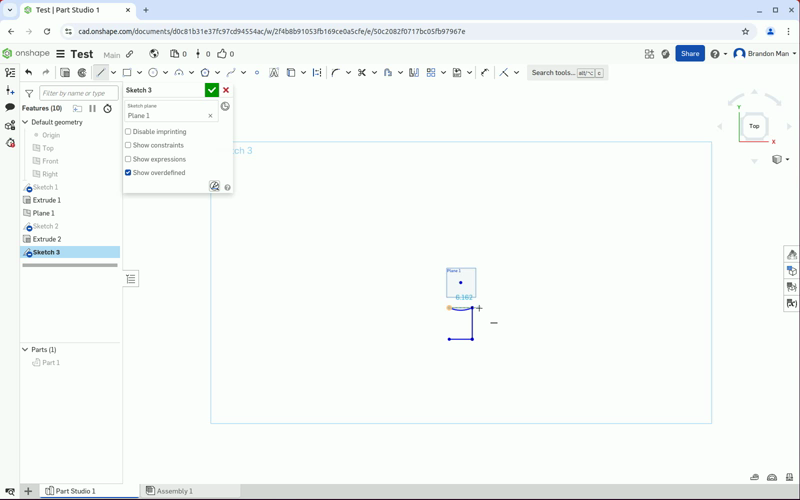
key_down(shift)
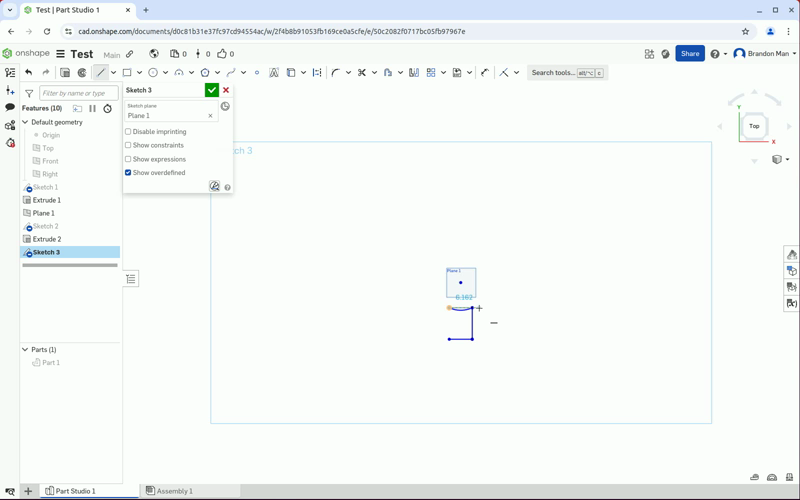
mouse_move(449, 339)
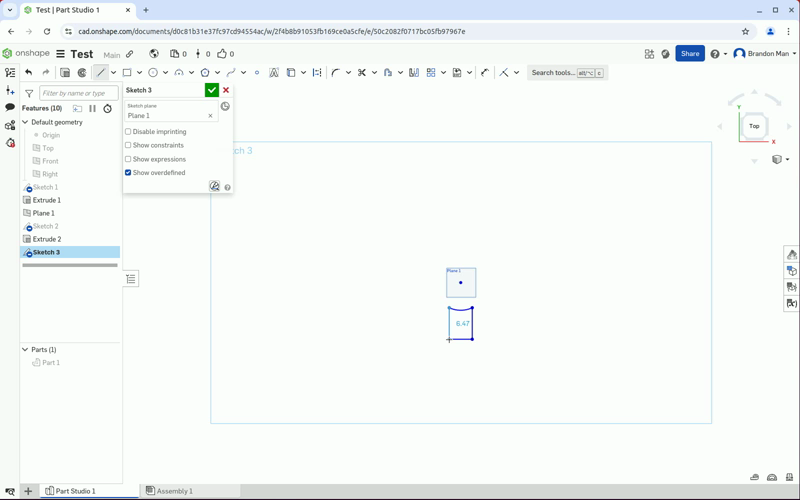
key_up(shift)
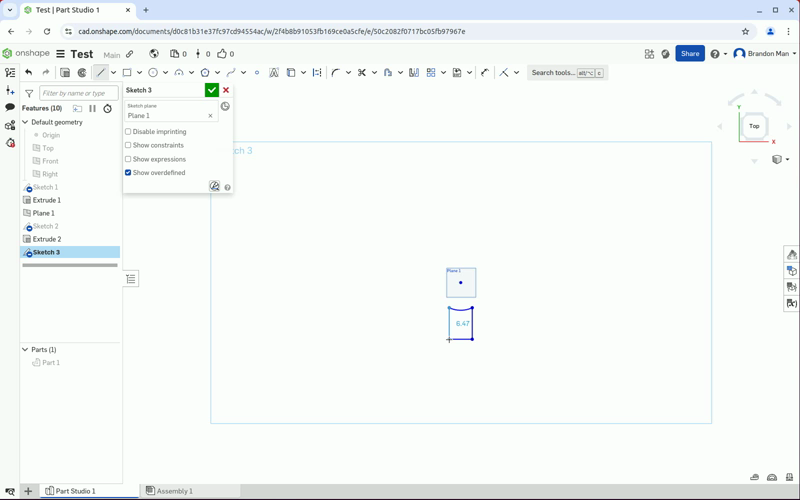
click(449, 339)
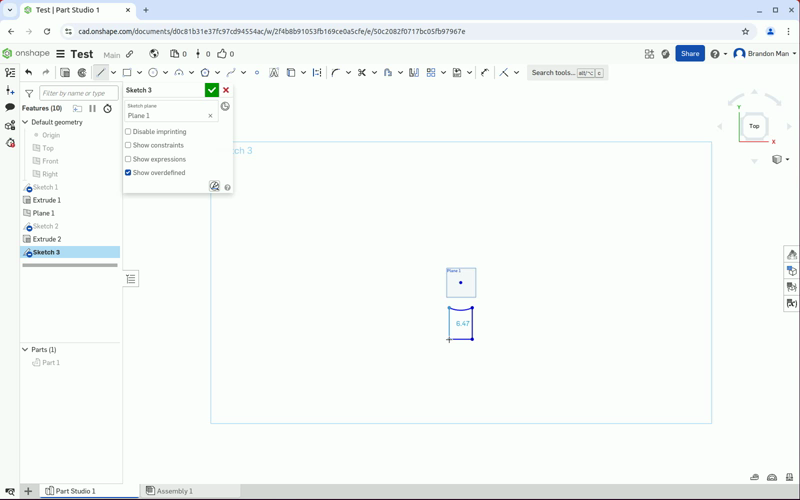
key(esc)
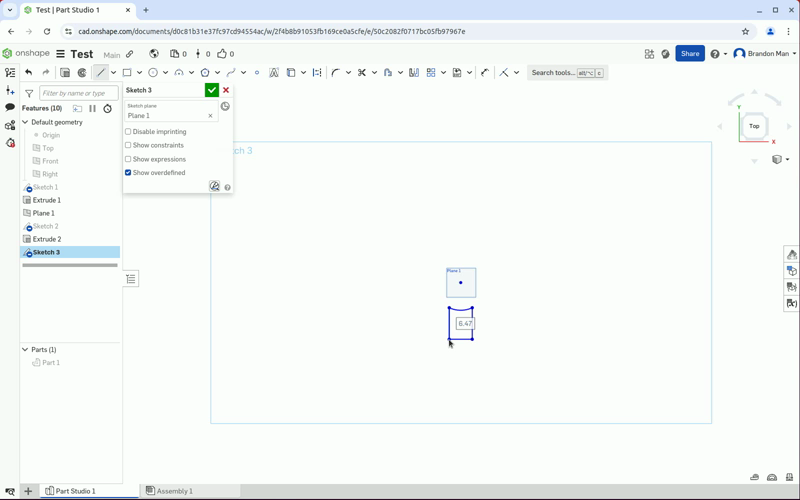
mouse_move(459, 316)
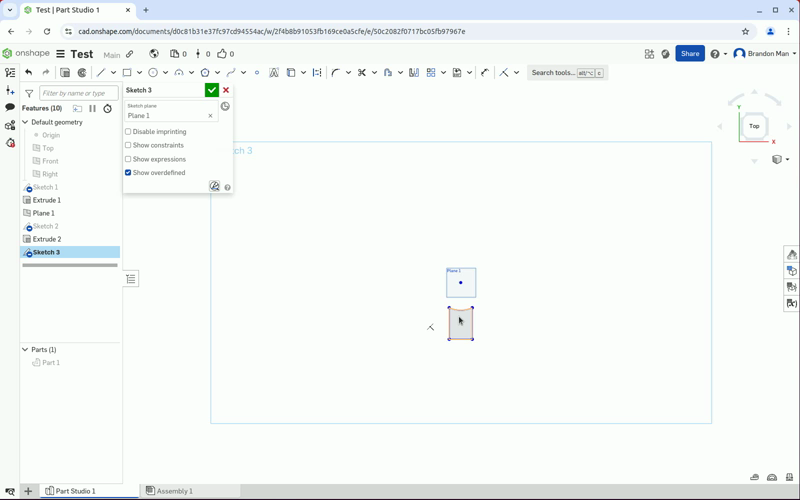
scroll(6)
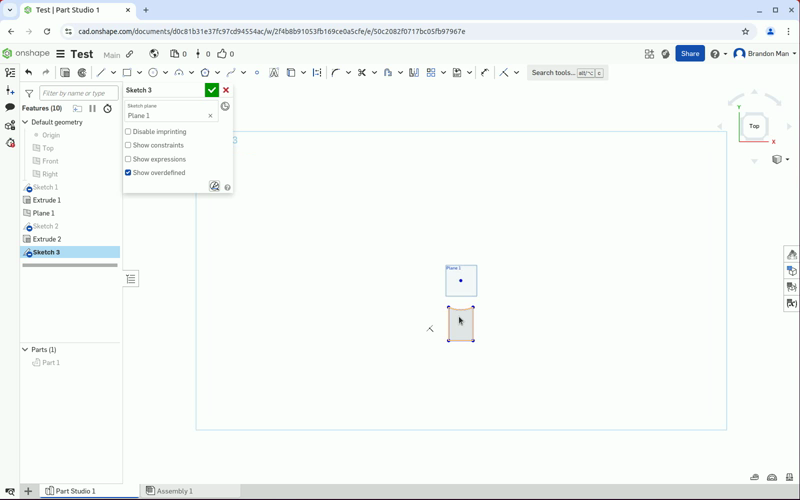
scroll(6)
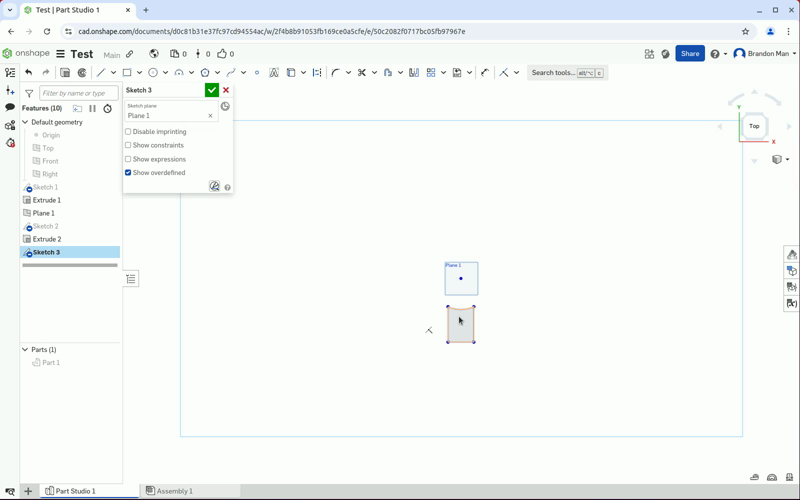
scroll(6)
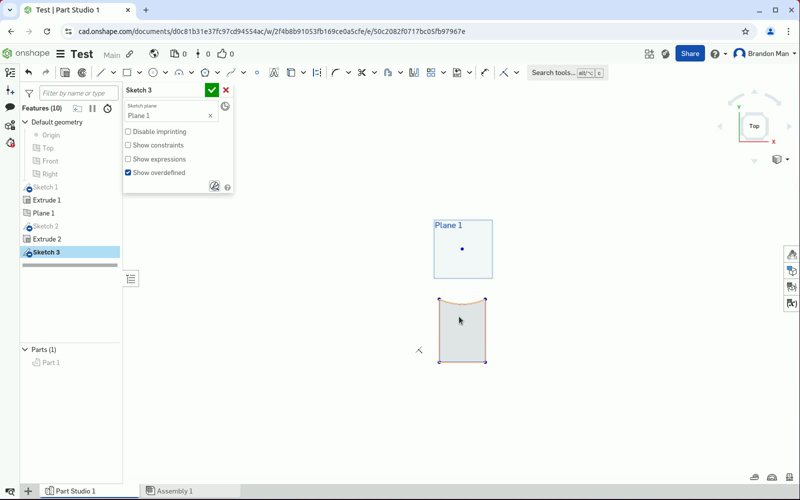
scroll(6)
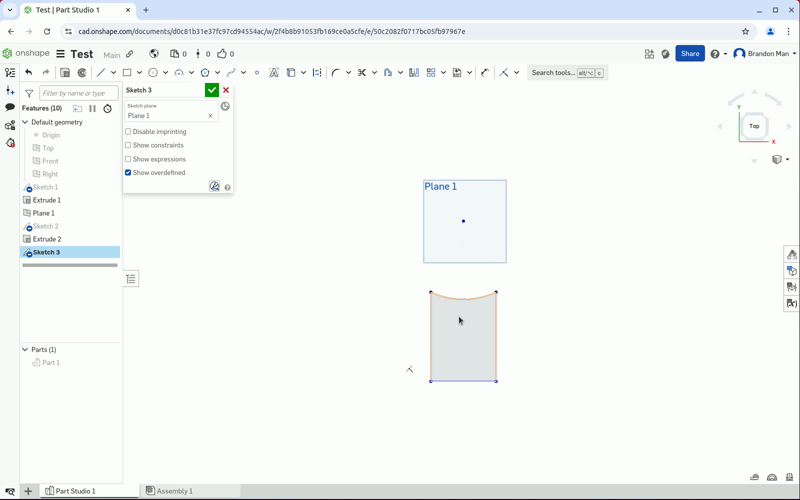
scroll(6)
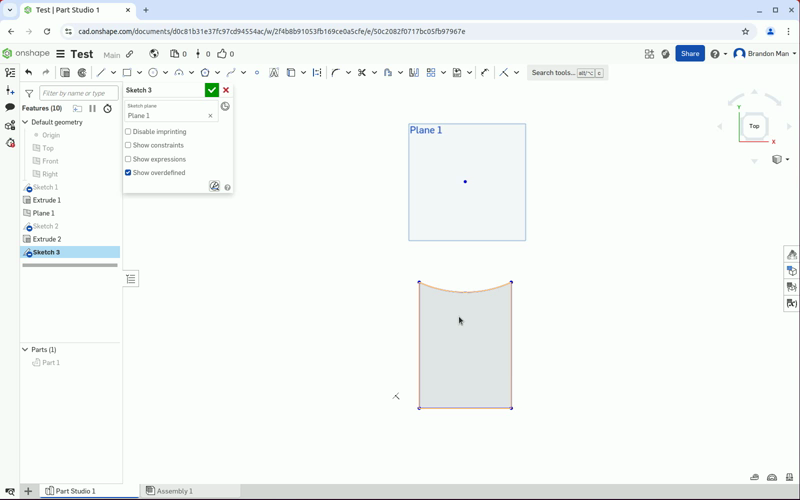
scroll(6)
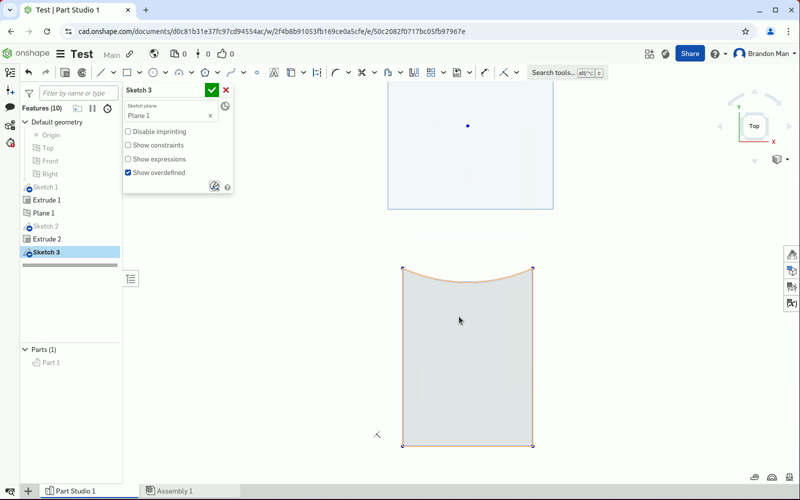
scroll(6)
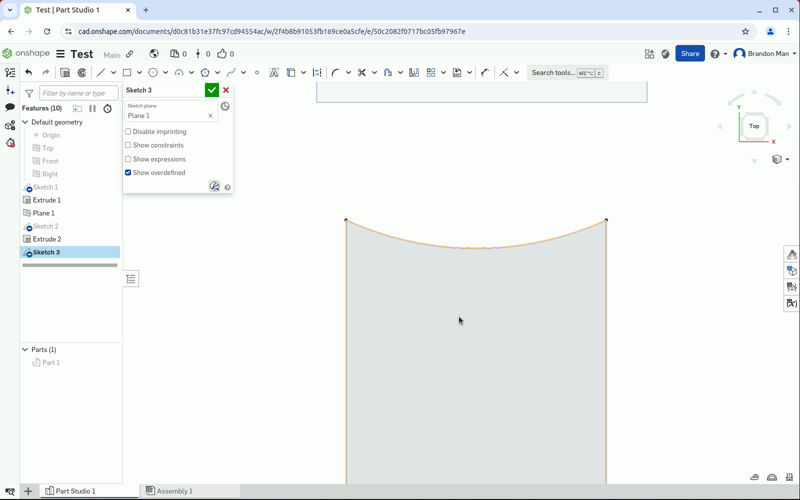
click(459, 316)
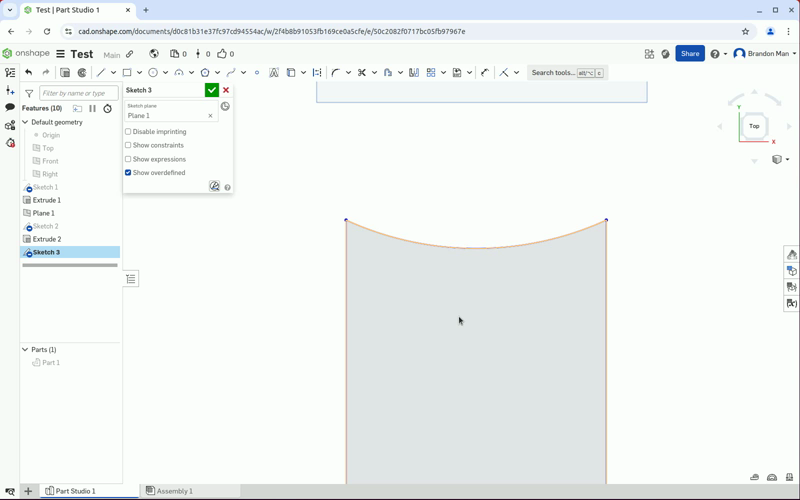
scroll(-6)
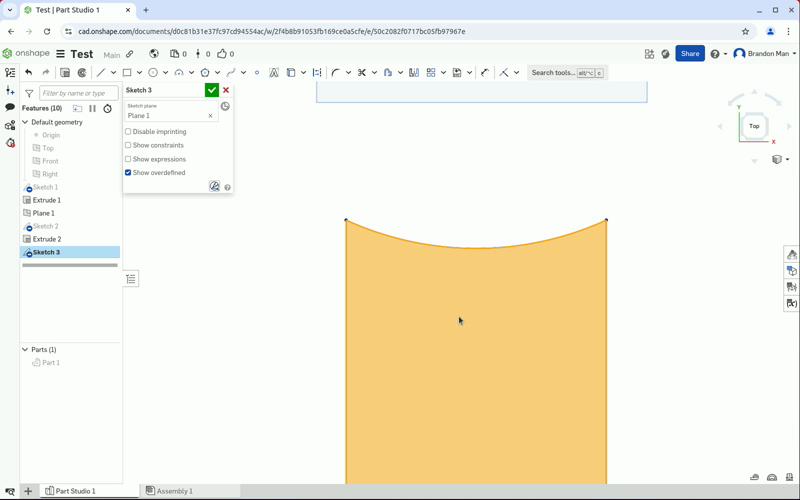
scroll(-6)
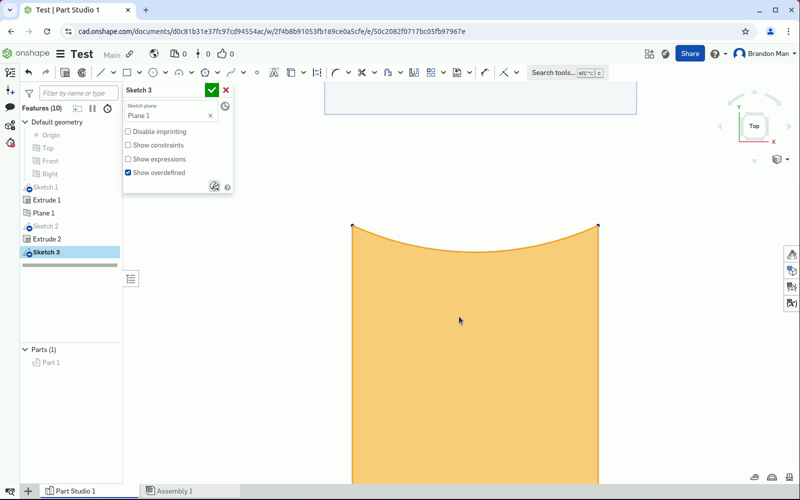
scroll(-6)
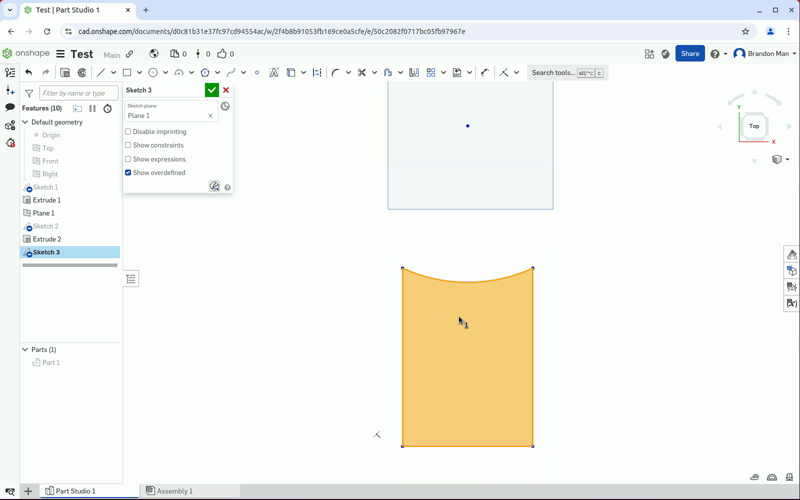
scroll(-6)
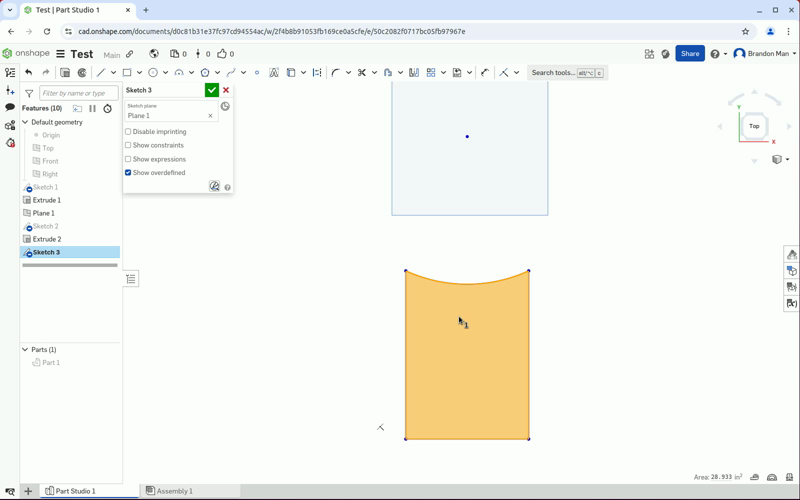
scroll(-6)
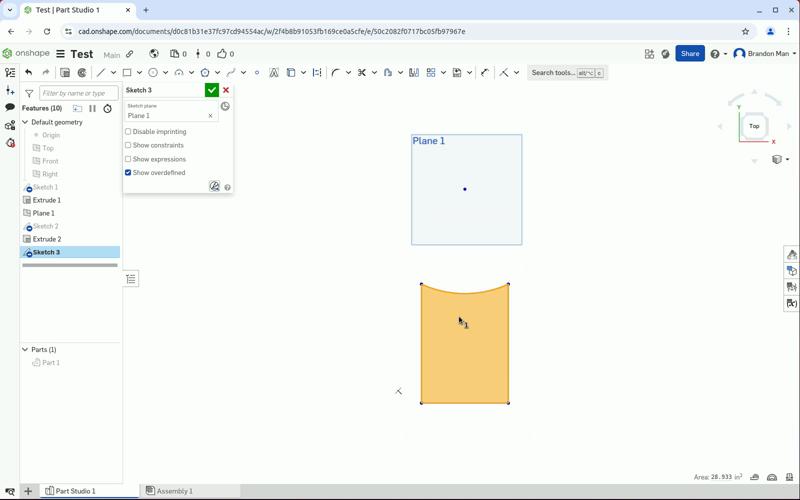
scroll(-6)
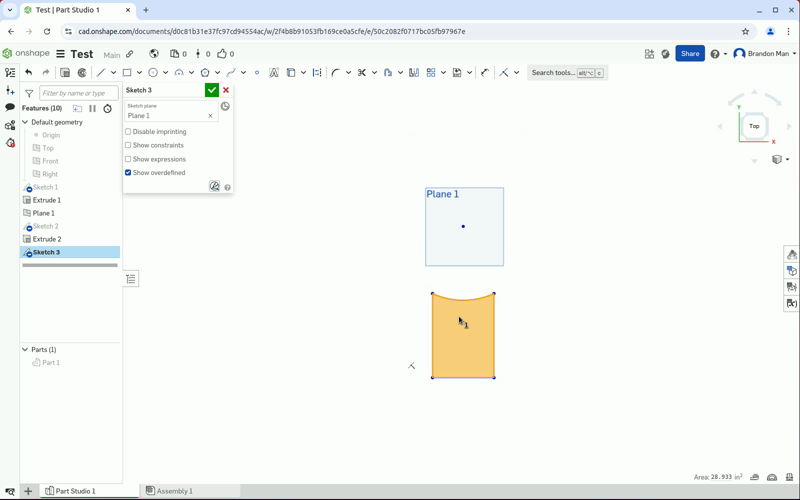
scroll(-6)
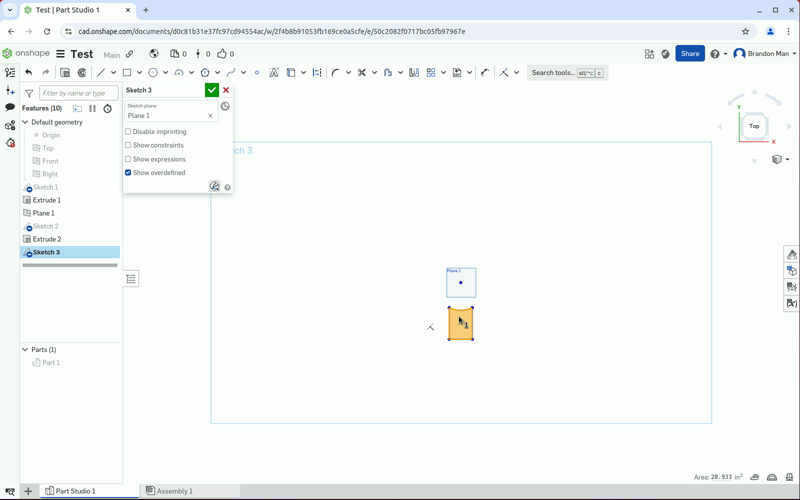
mouse_move(73, 352)
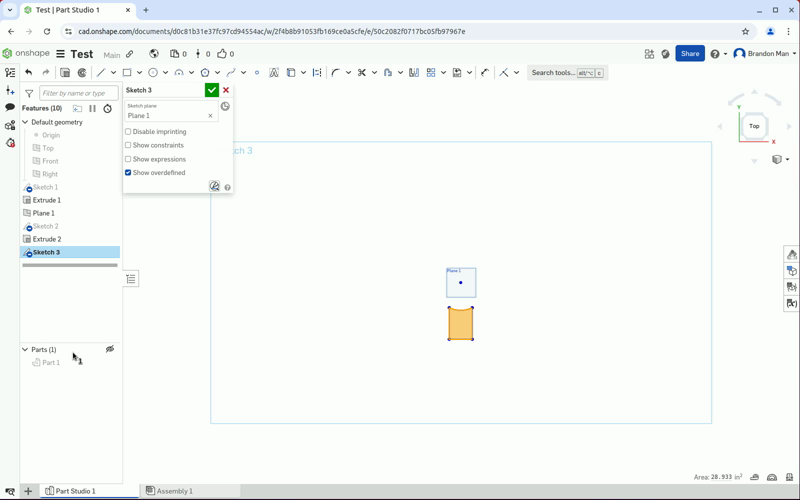
key(shift+y)
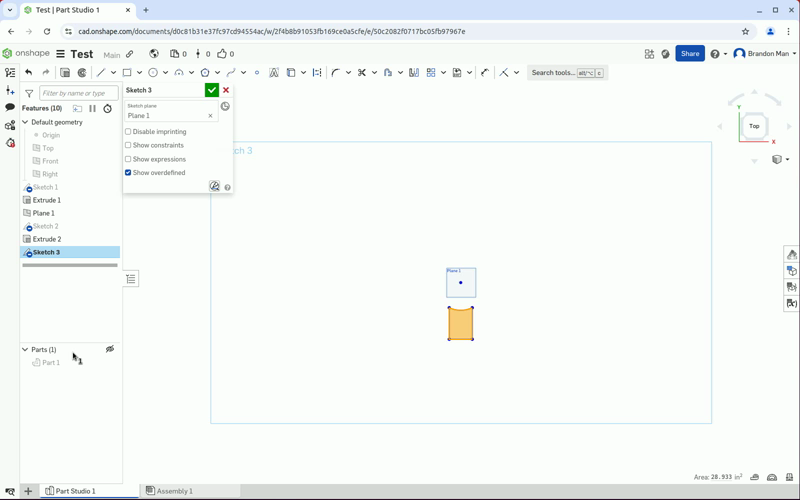
key(shift+e)
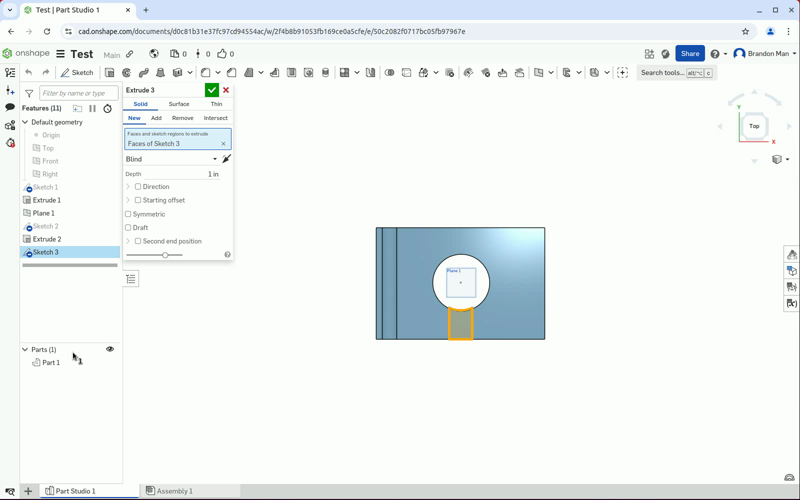
mouse_move(143, 106)
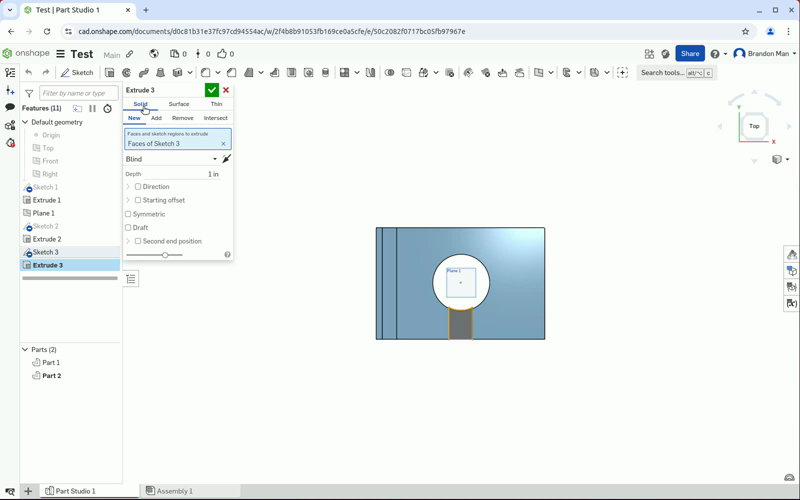
click(143, 106)
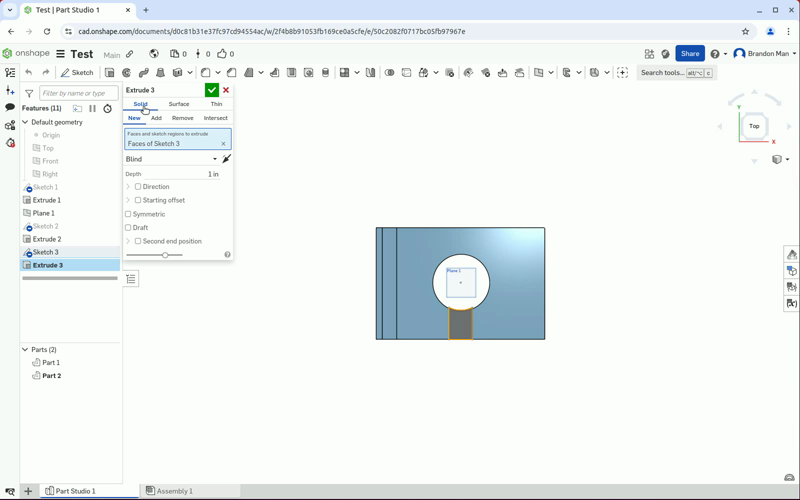
mouse_move(186, 120)
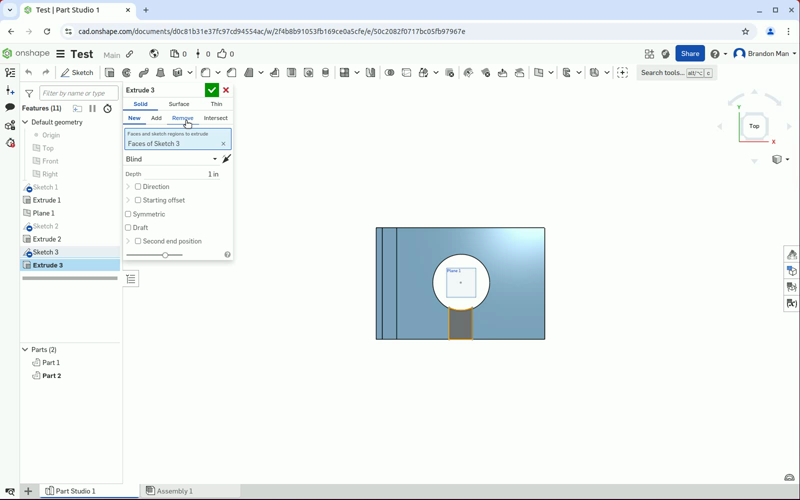
click(186, 120)
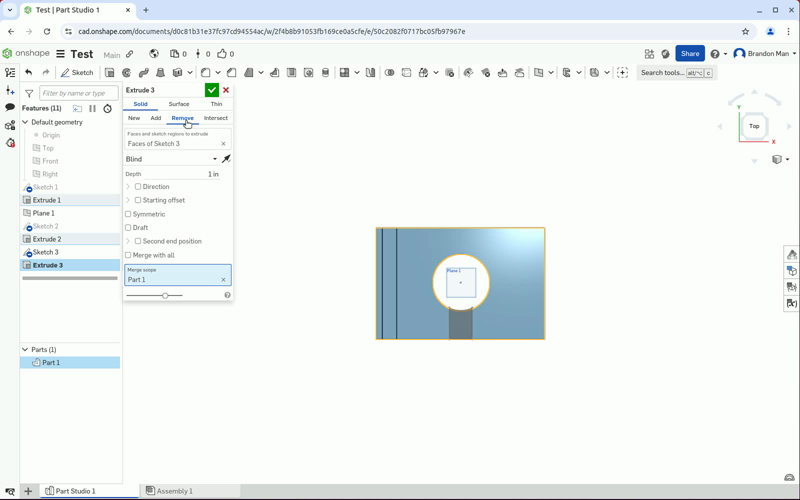
key(tab, 4)
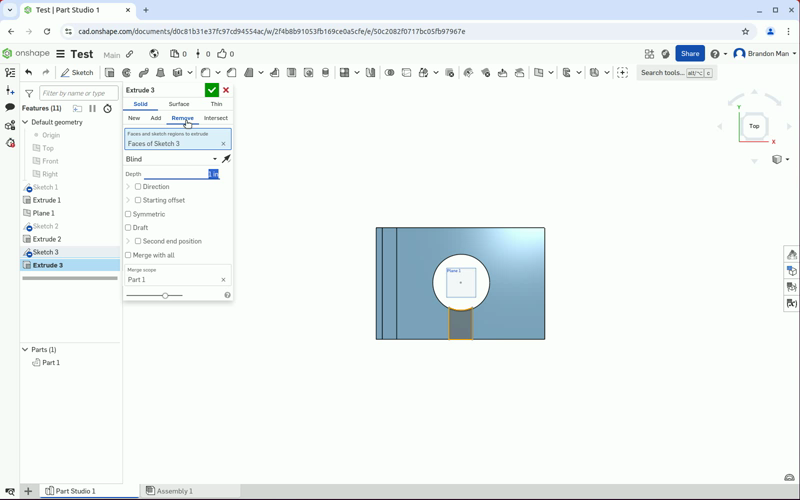
text(1.204)
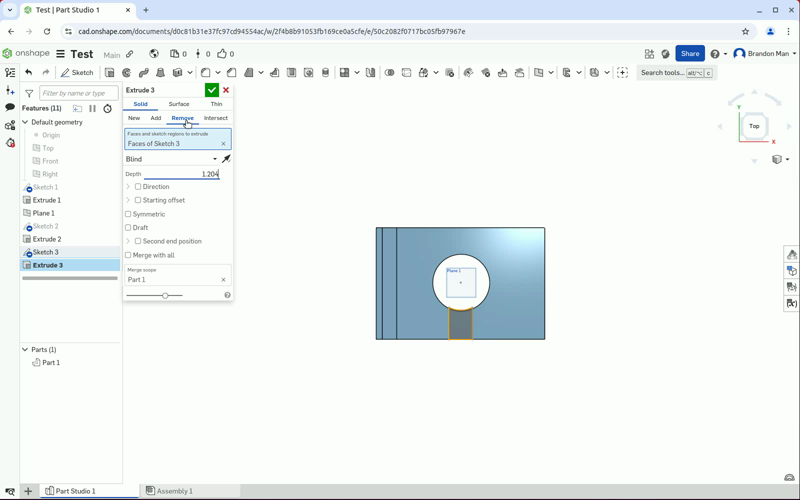
key(tab, 6)
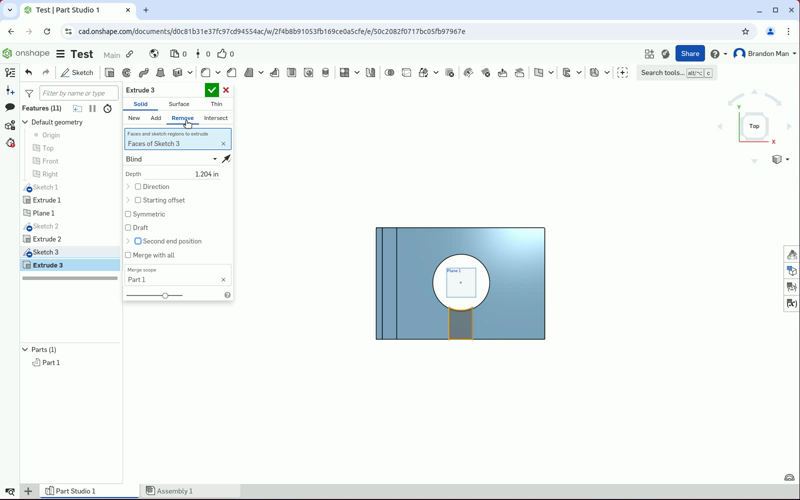
key(space)
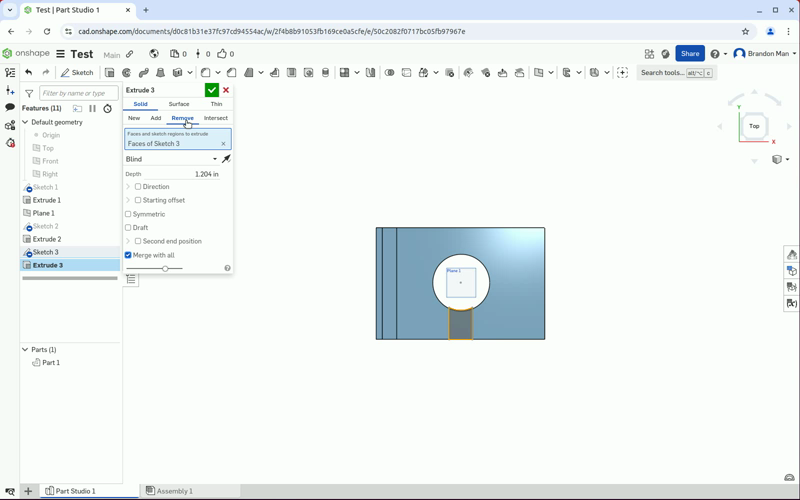
key(enter)
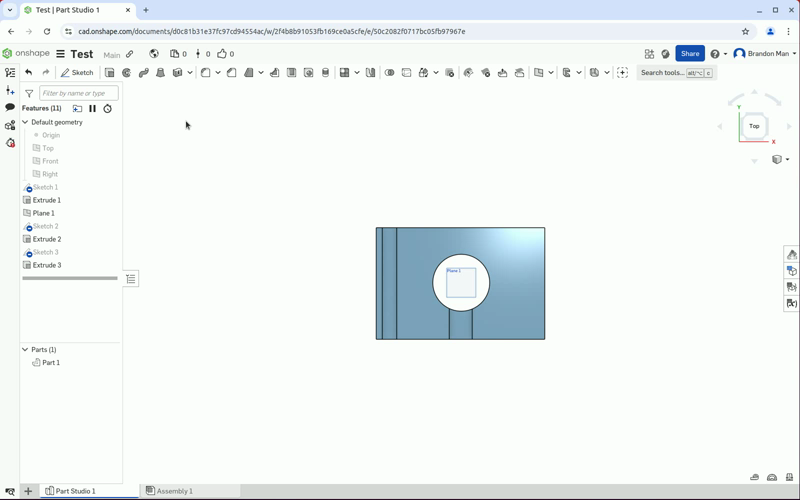
key(shift+h)
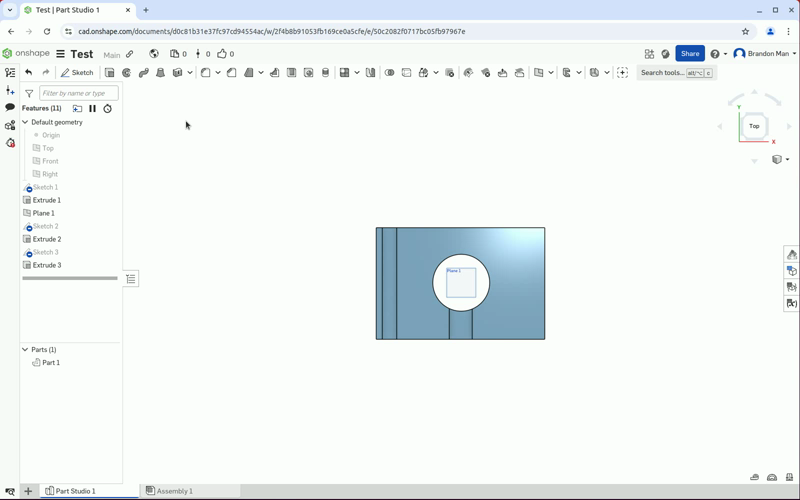
key(shift+h)
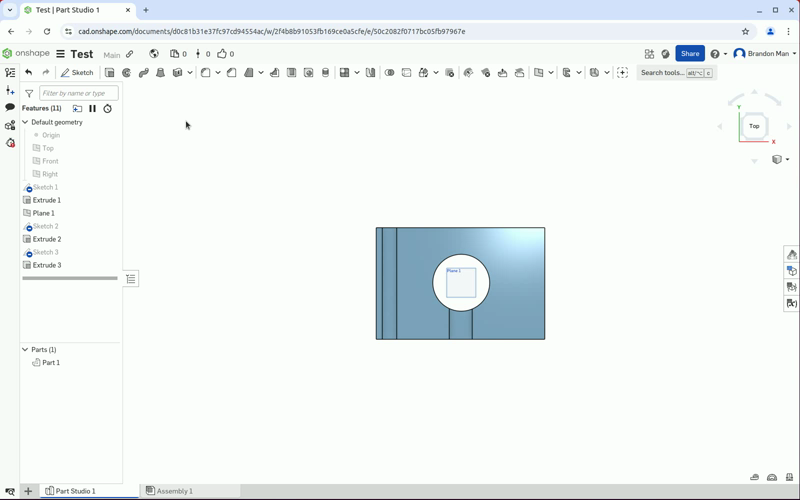
mouse_move(73, 189)
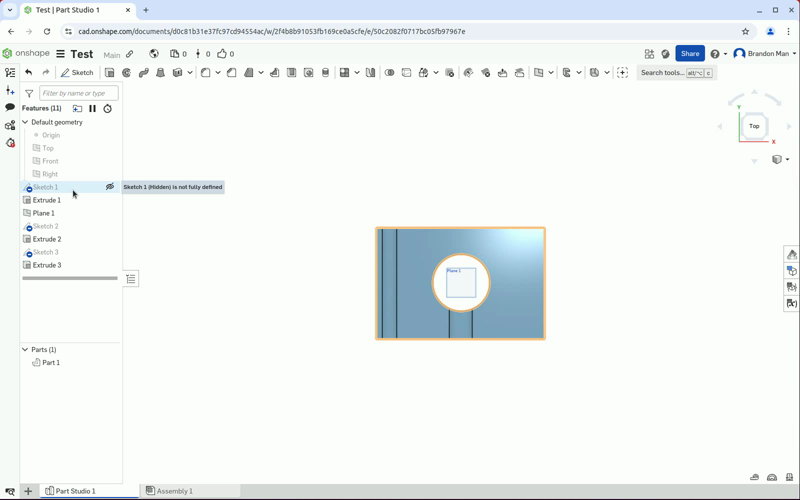
click(73, 189)
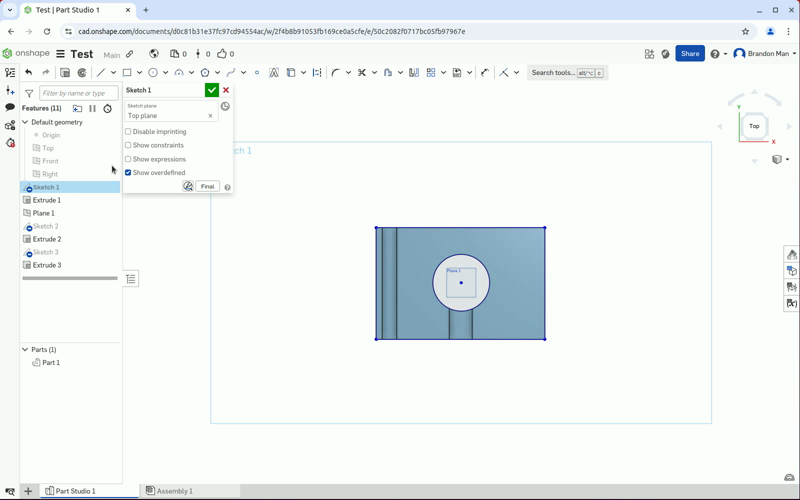
mouse_move(229, 92)
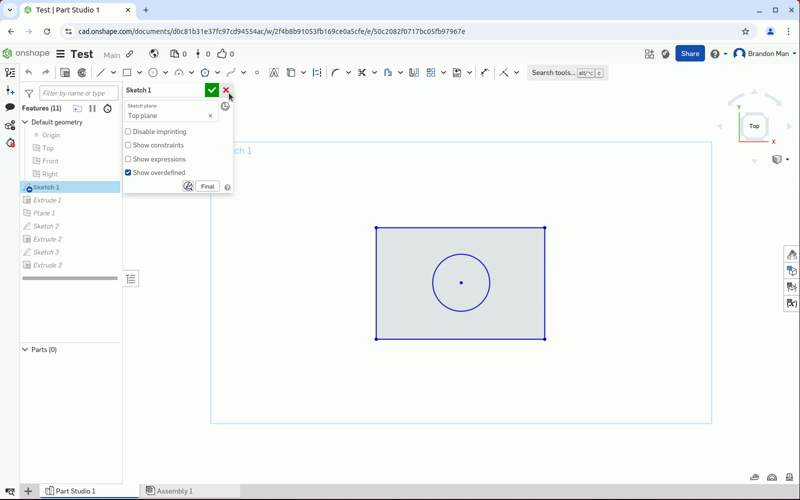
click(229, 92)
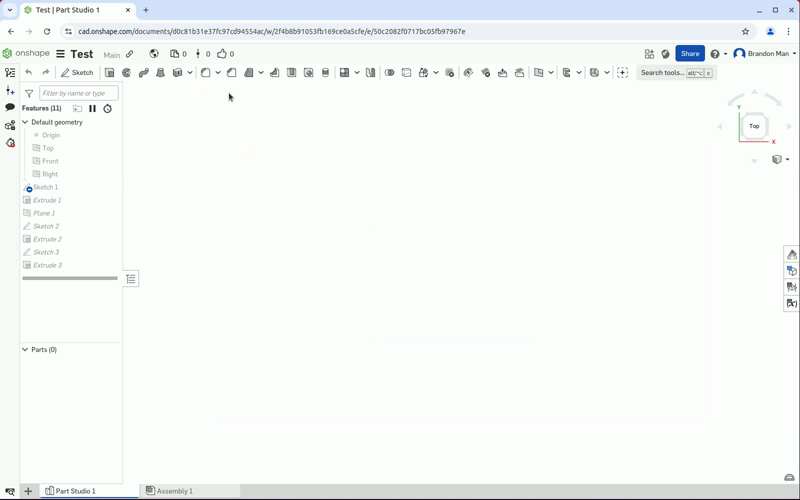
key(shift+s)
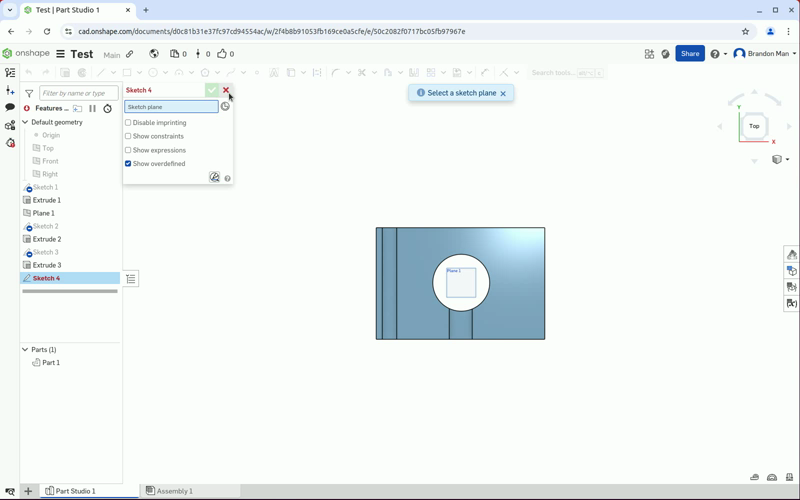
mouse_move(73, 215)
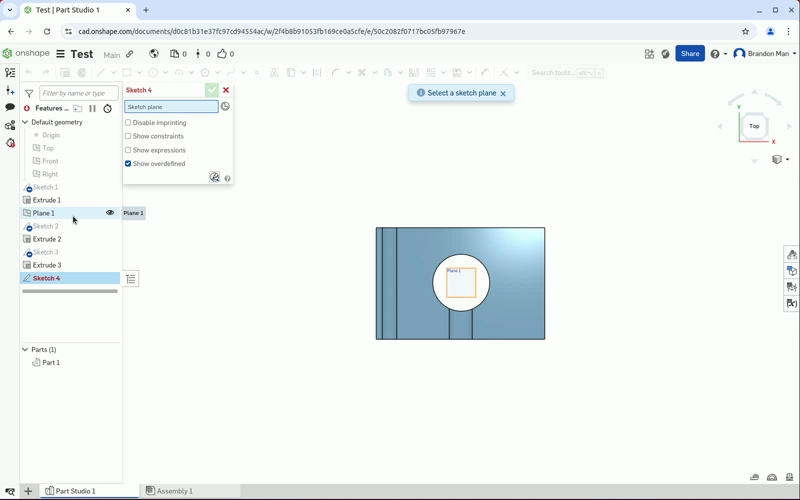
click(73, 215)
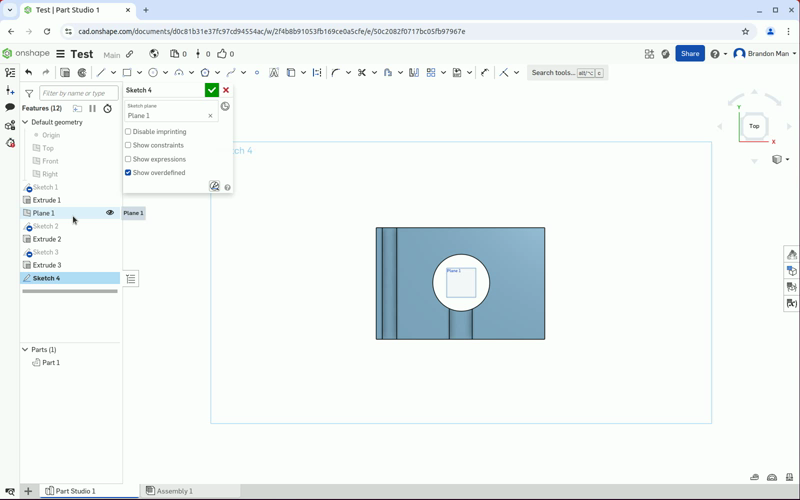
mouse_move(73, 352)
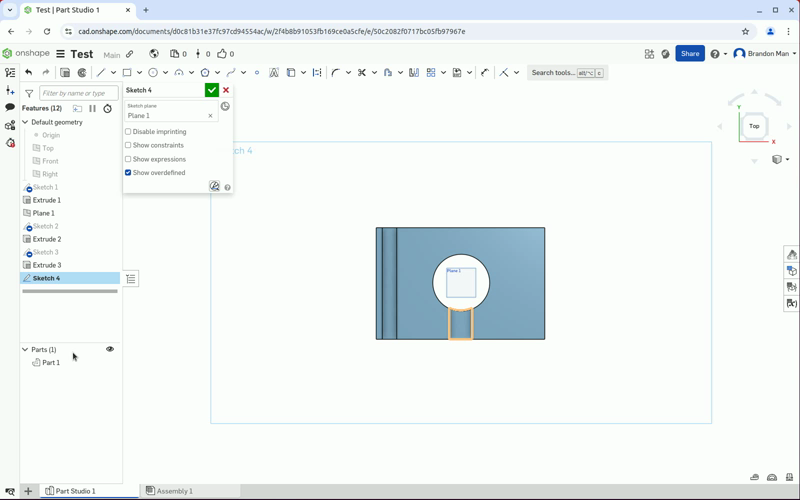
key(y)
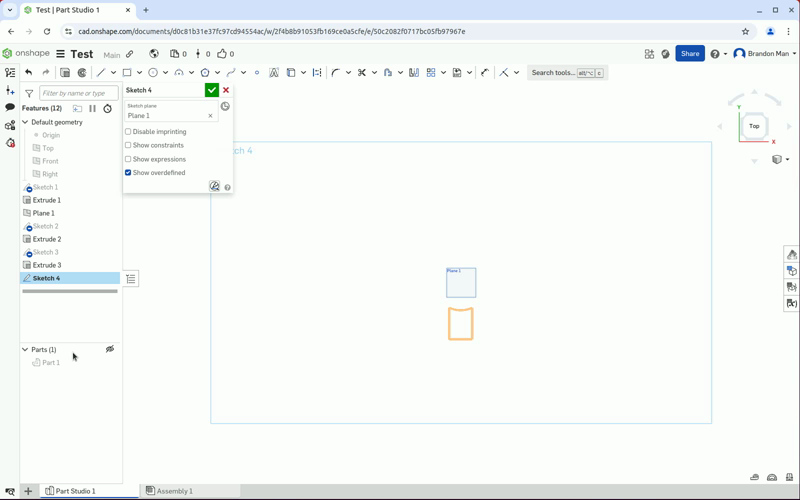
key(a)
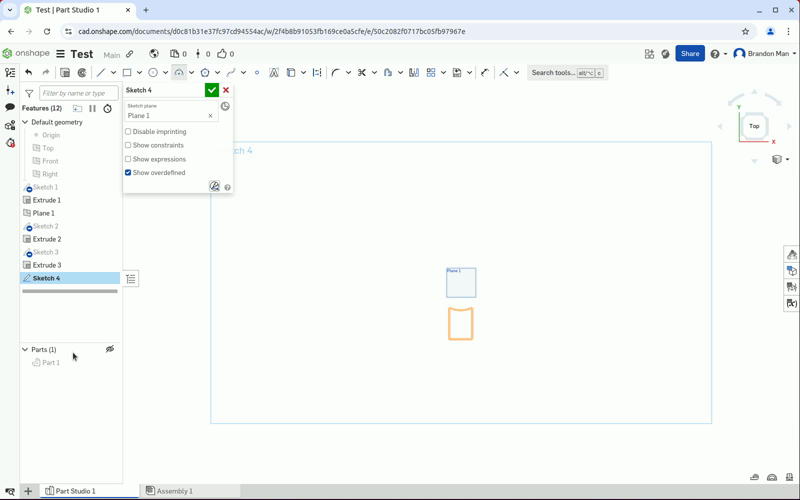
key_down(shift)
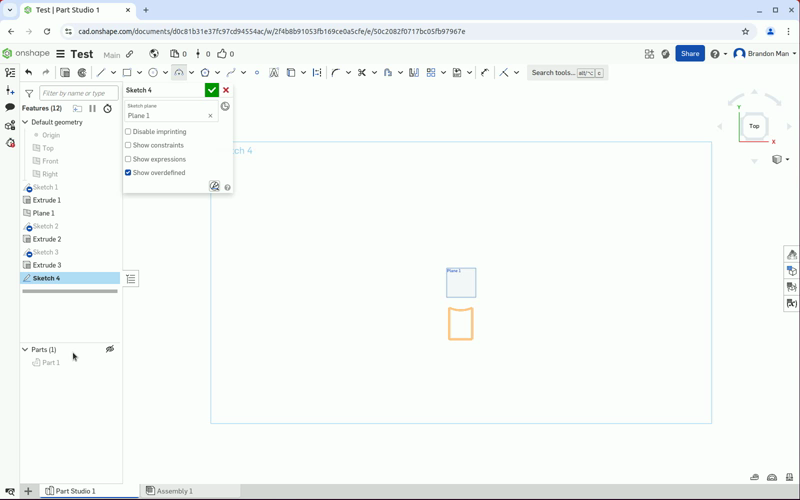
mouse_move(449, 257)
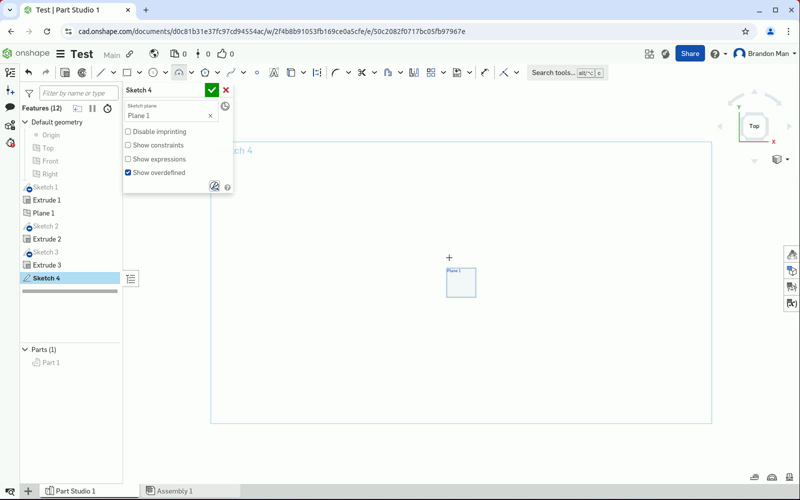
click(449, 257)
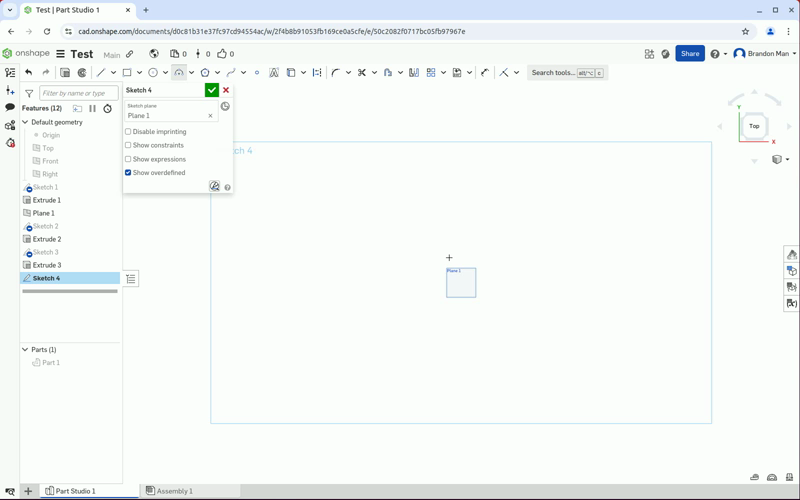
key_up(shift)
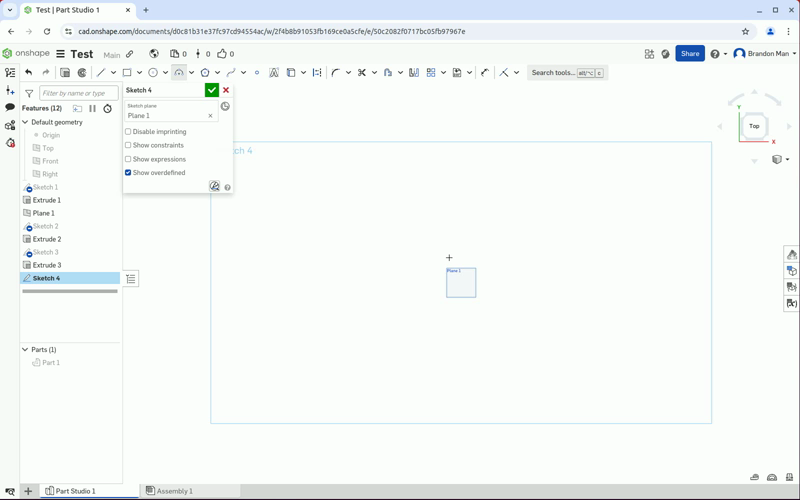
key_down(shift)
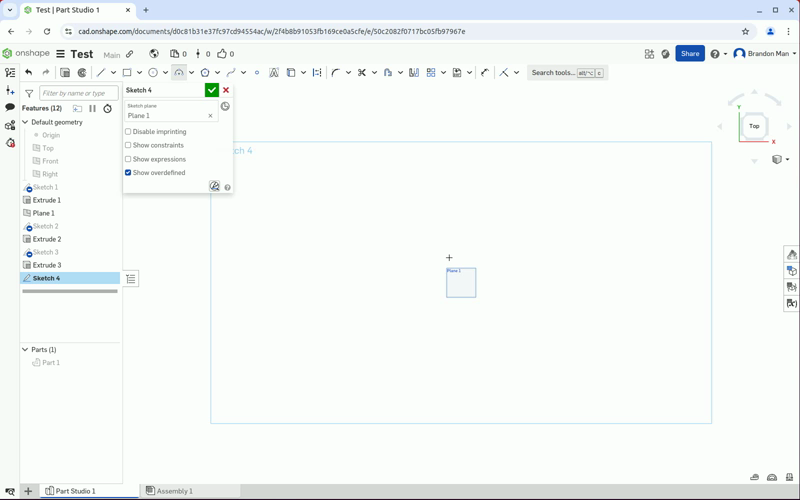
mouse_move(472, 257)
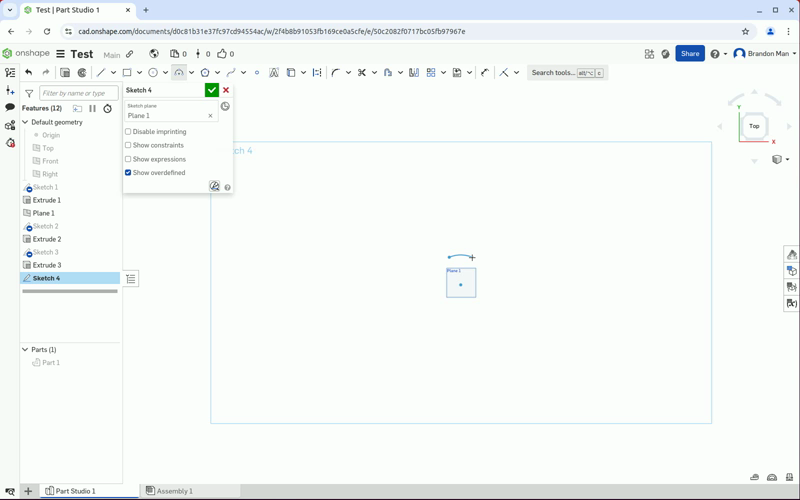
click(472, 257)
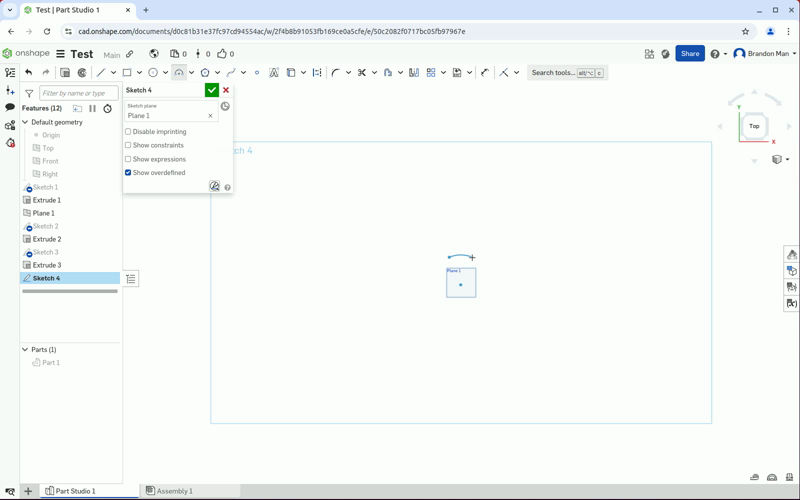
mouse_move(460, 254)
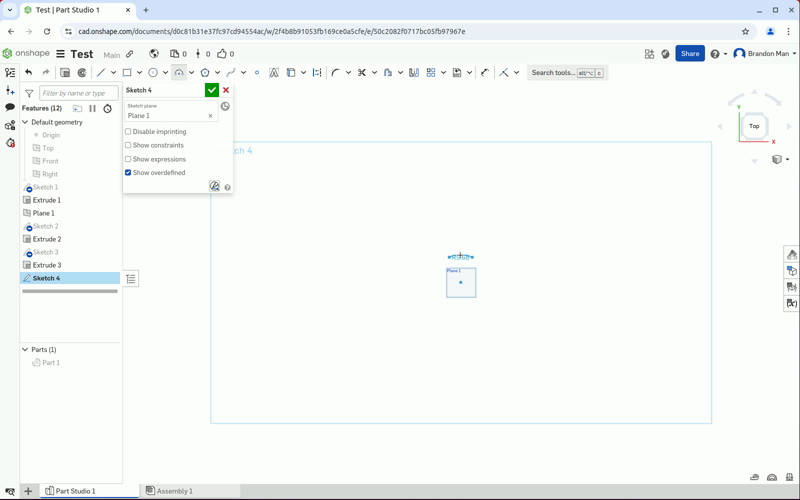
click(460, 254)
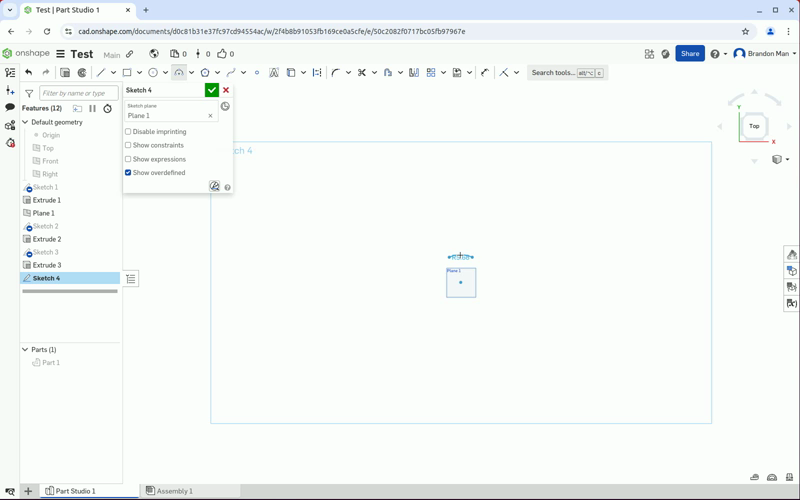
key_up(shift)
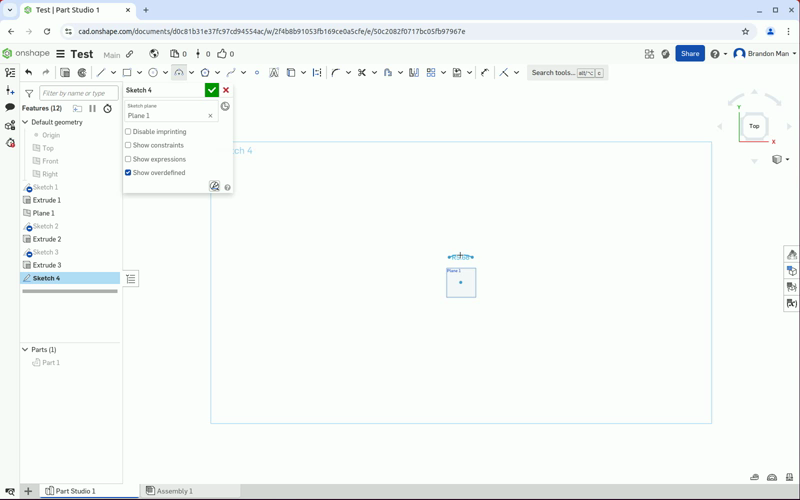
key(esc)
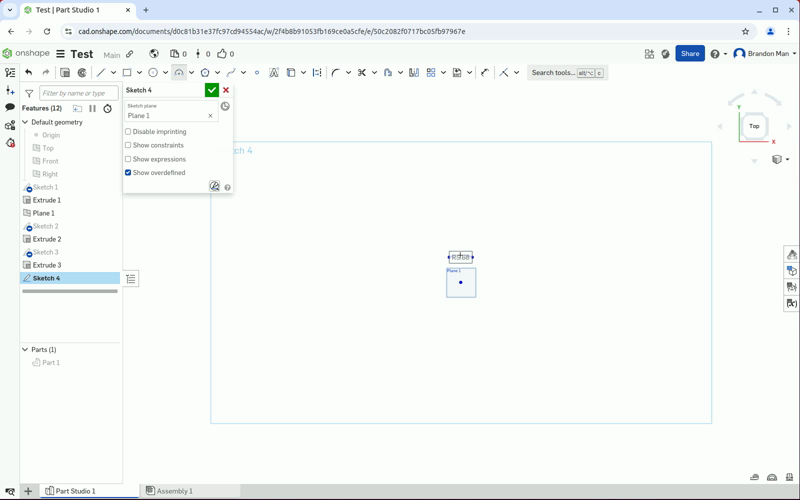
key(l)
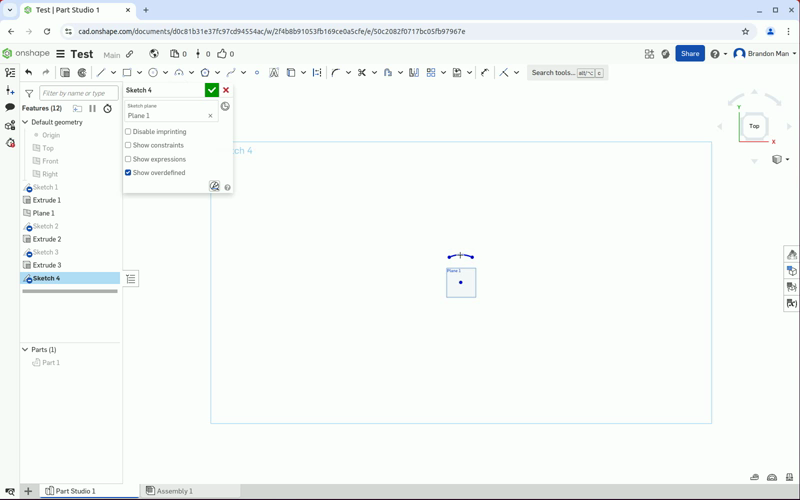
mouse_move(472, 257)
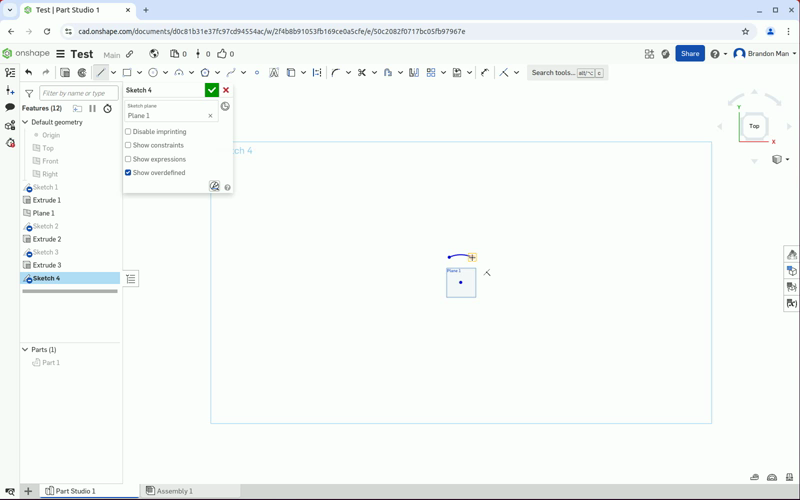
click(472, 257)
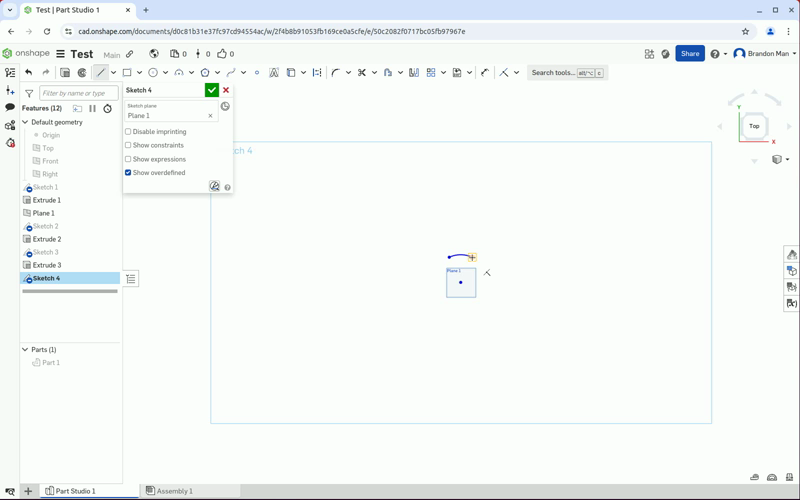
key_down(shift)
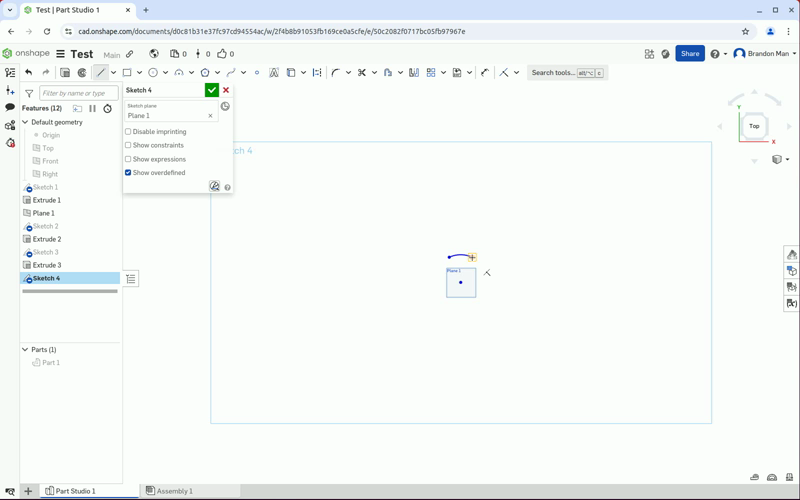
mouse_move(502, 257)
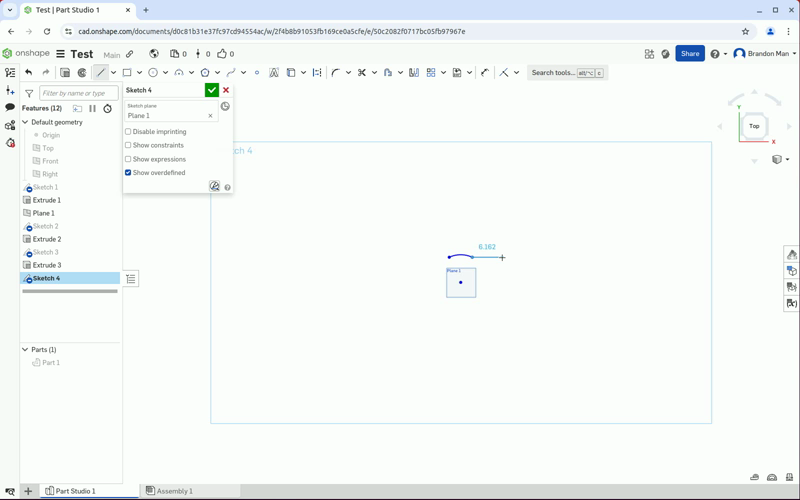
mouse_move(472, 225)
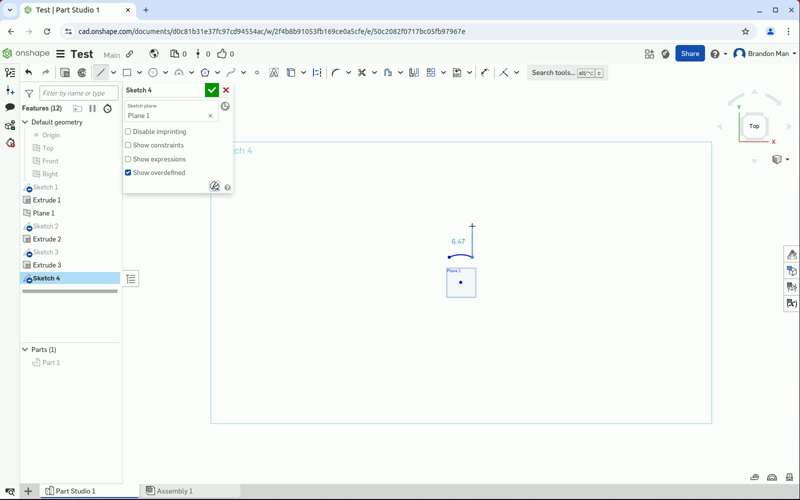
click(472, 225)
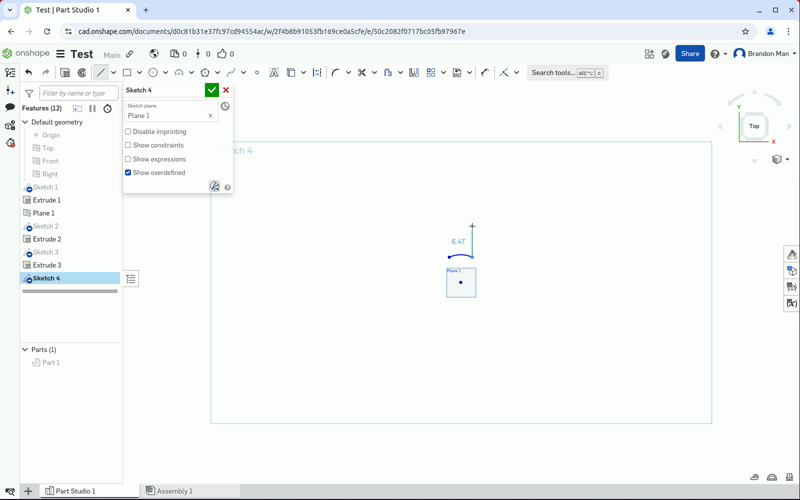
key_up(shift)
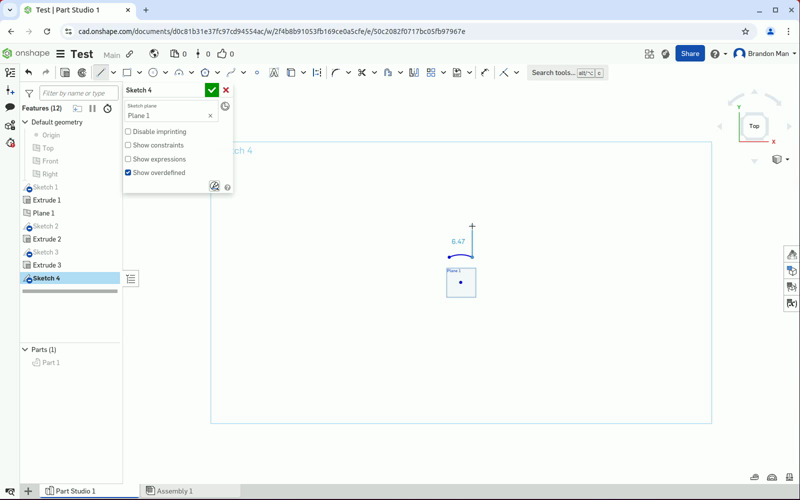
key_down(shift)
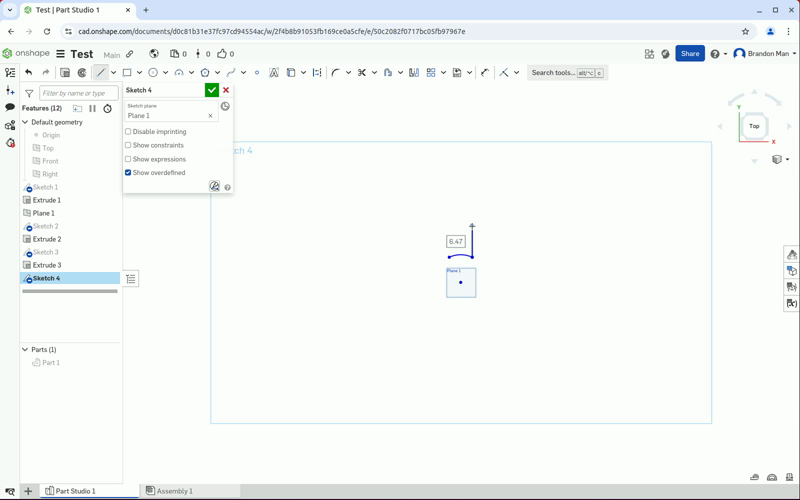
mouse_move(502, 225)
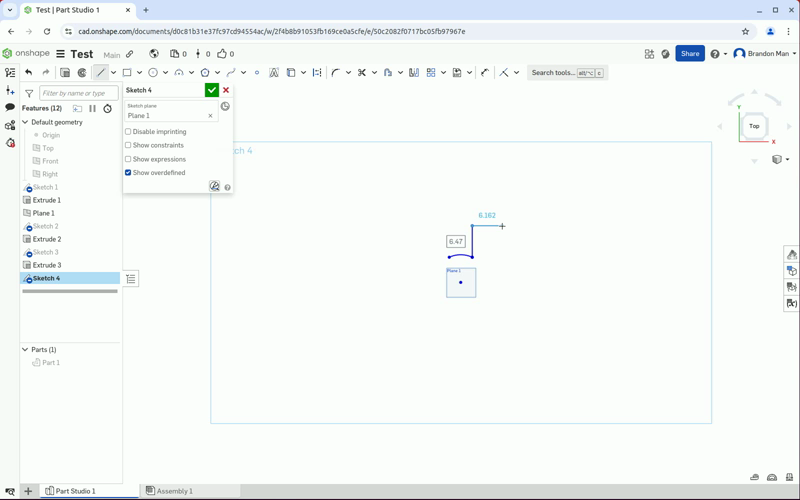
mouse_move(449, 225)
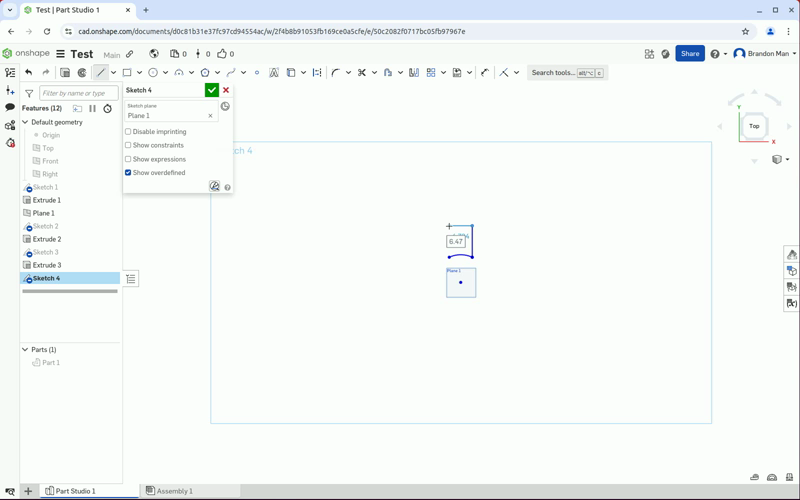
click(449, 225)
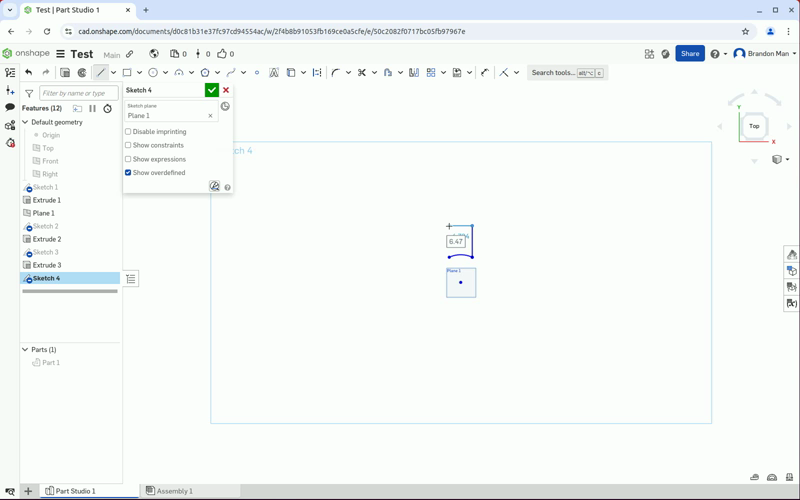
key_up(shift)
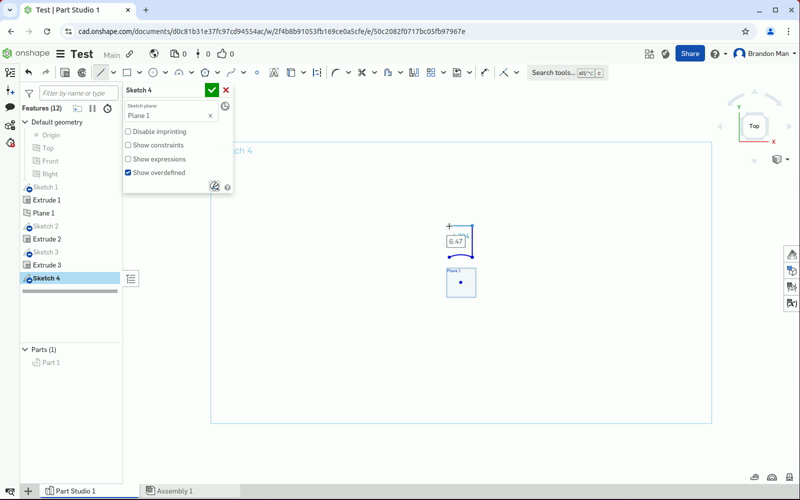
mouse_move(479, 225)
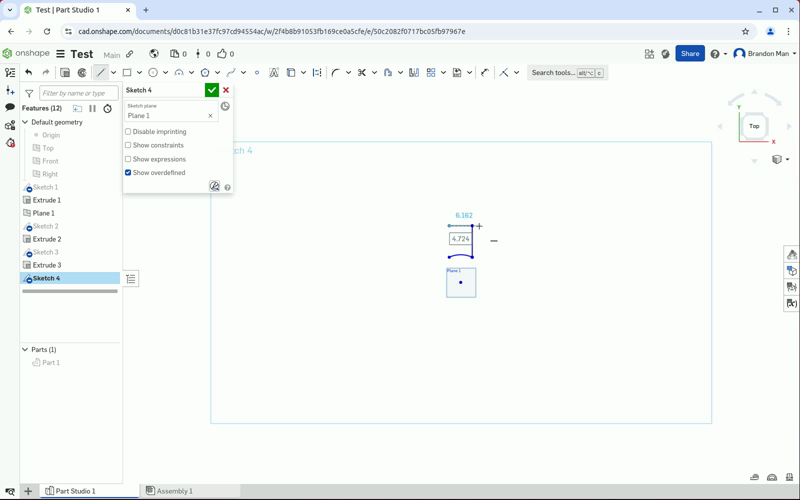
key_down(shift)
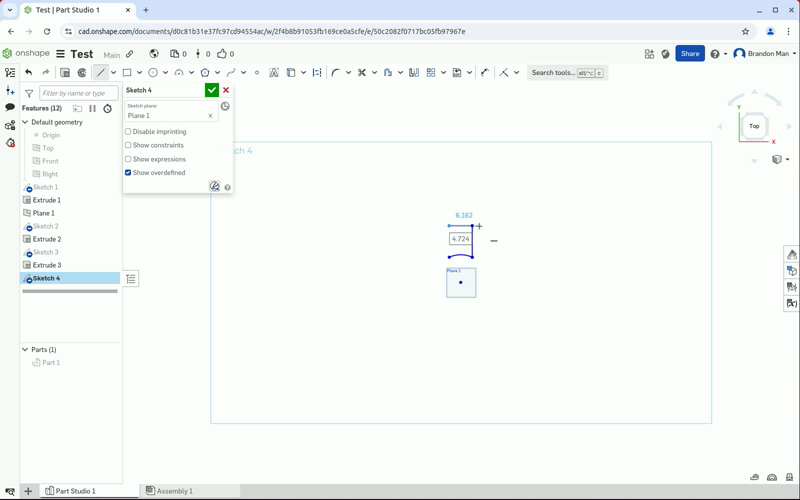
mouse_move(449, 257)
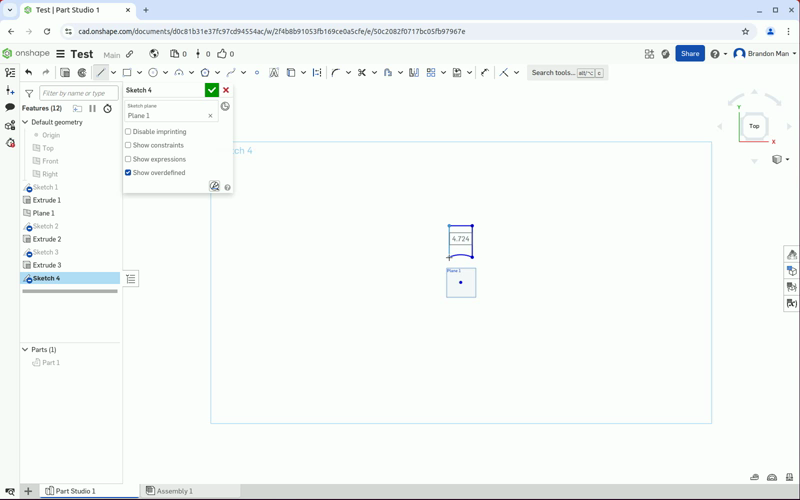
key_up(shift)
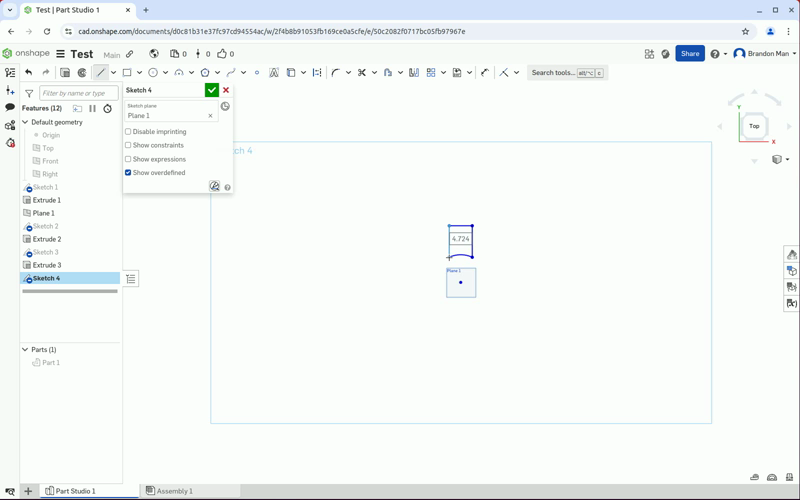
click(449, 257)
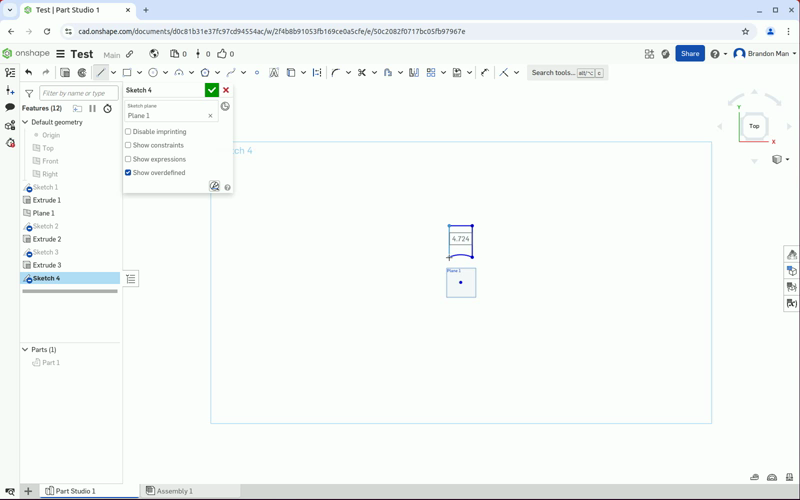
key(esc)
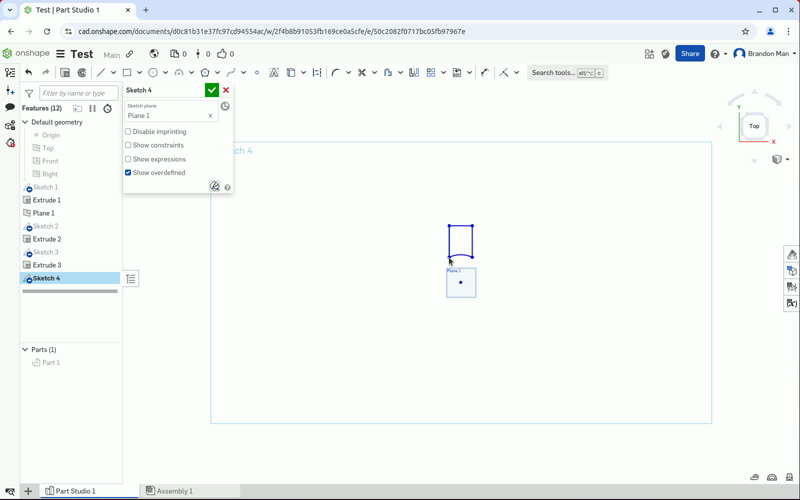
mouse_move(454, 239)
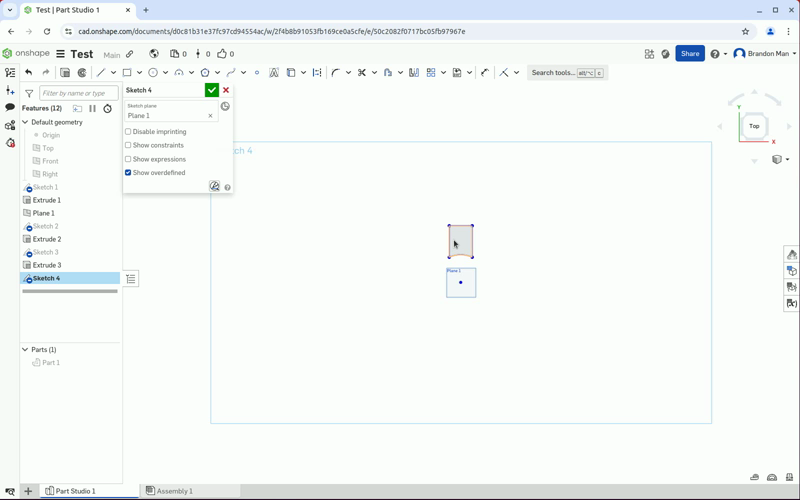
scroll(6)
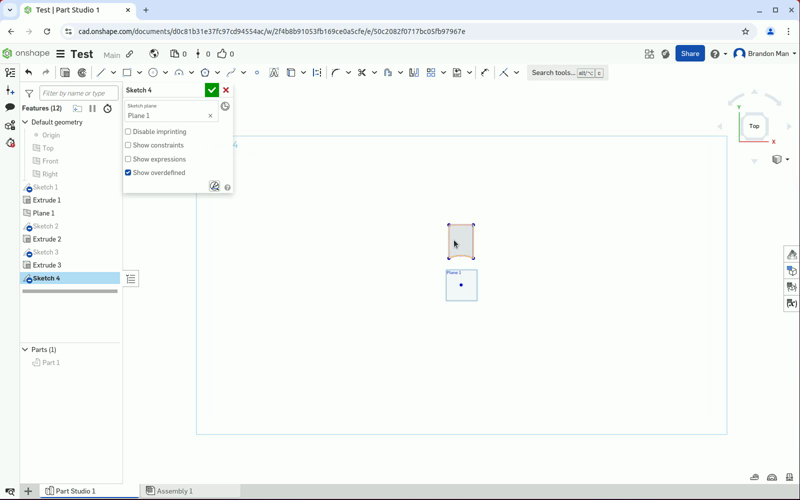
scroll(6)
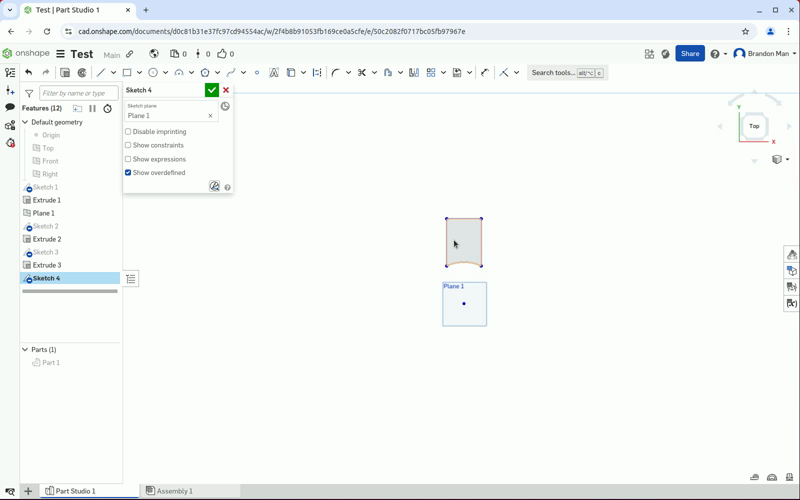
scroll(6)
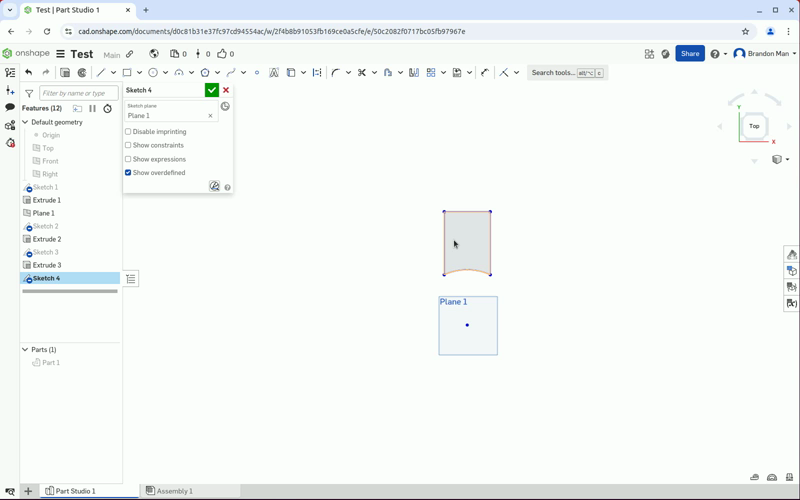
scroll(6)
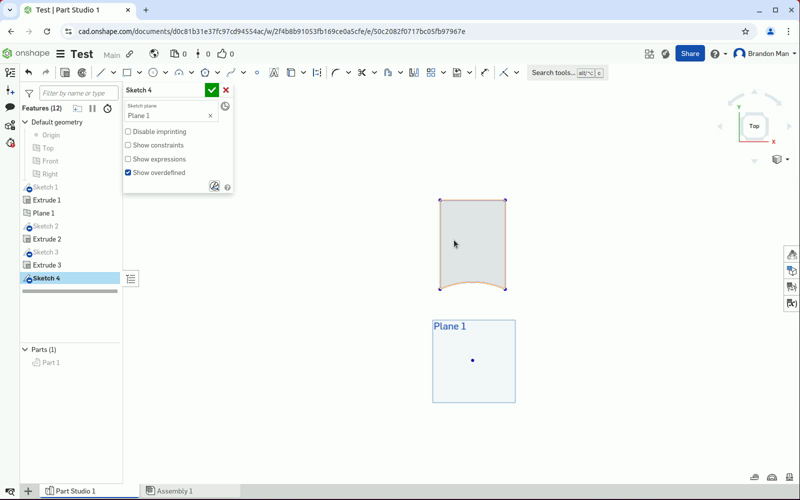
scroll(6)
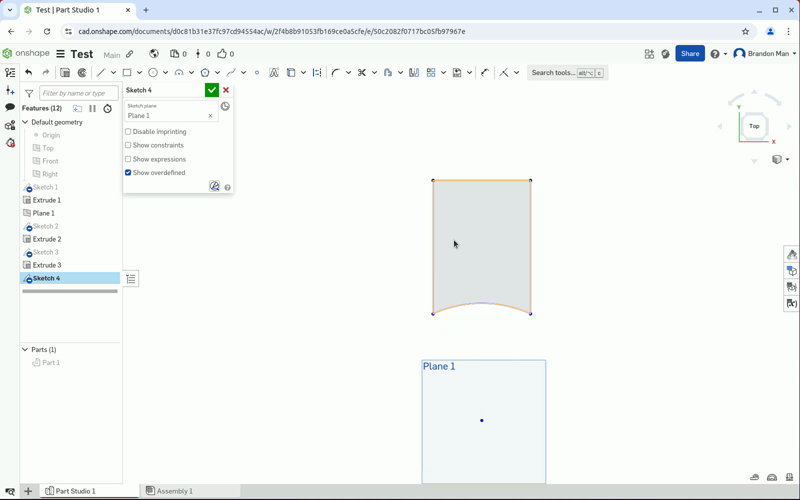
scroll(6)
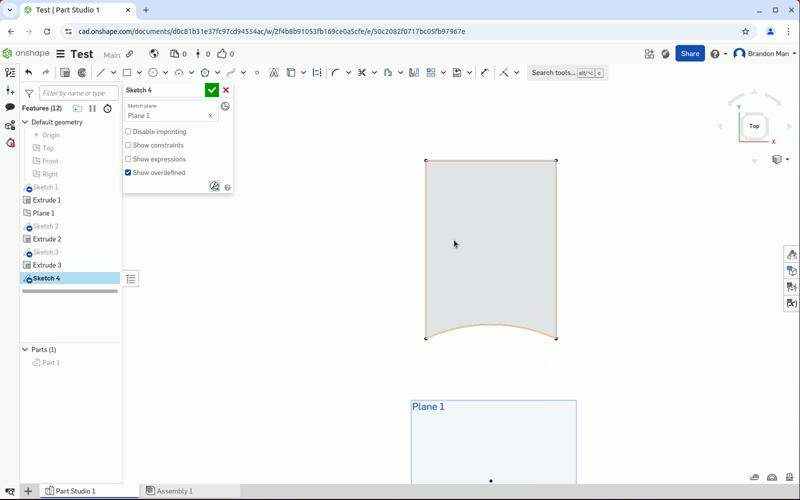
scroll(6)
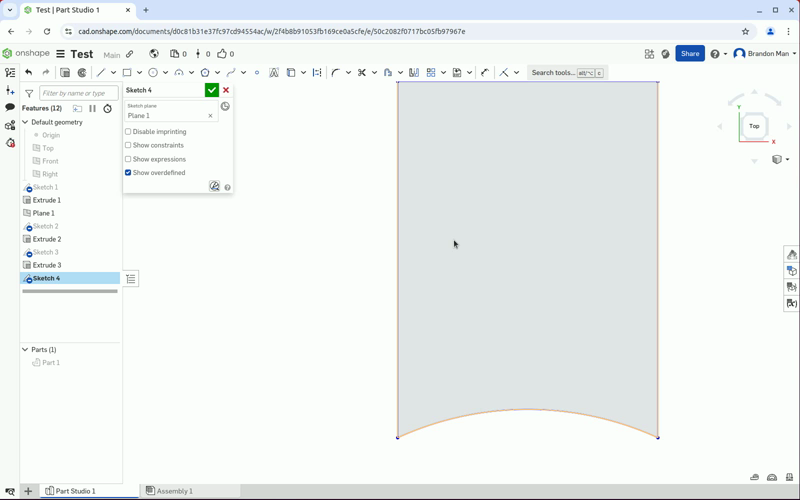
click(454, 239)
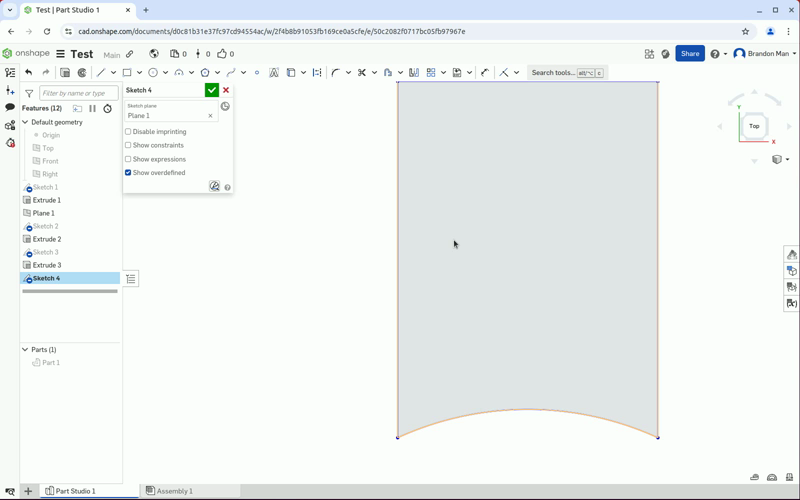
scroll(-6)
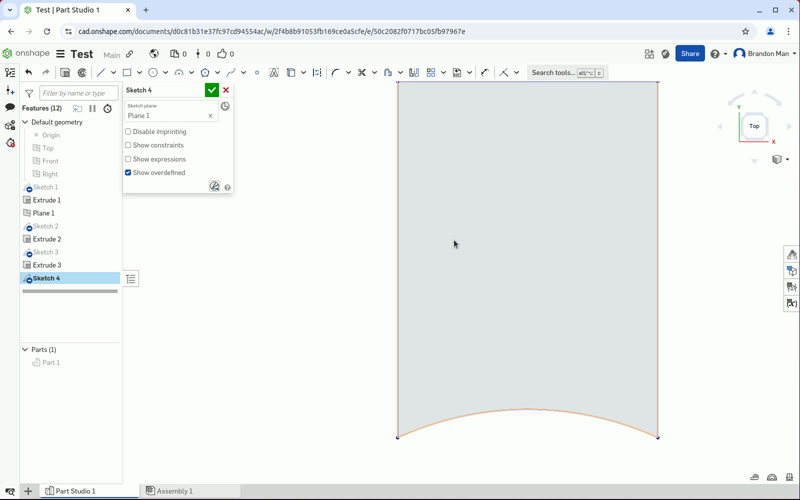
scroll(-6)
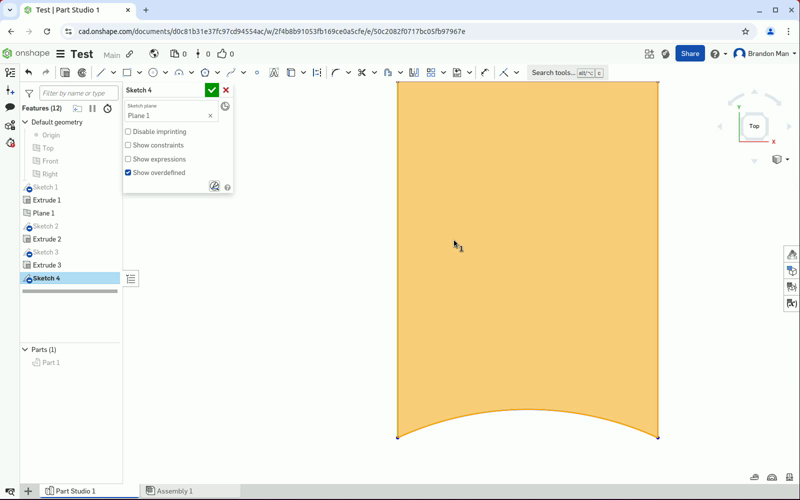
scroll(-6)
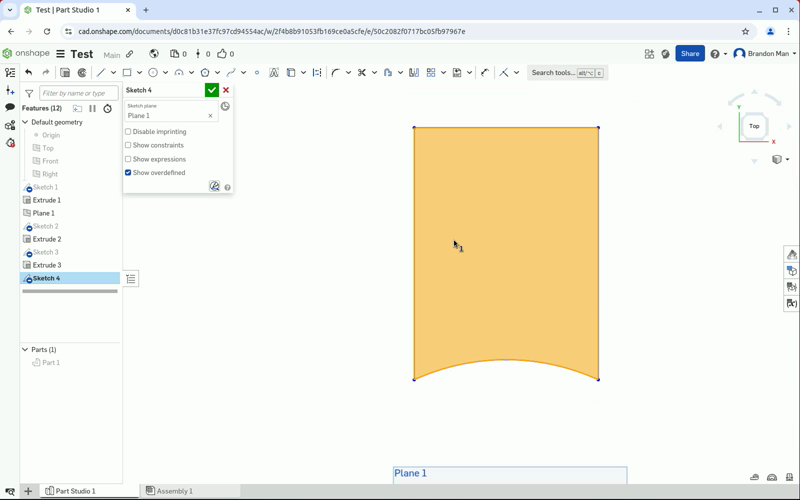
scroll(-6)
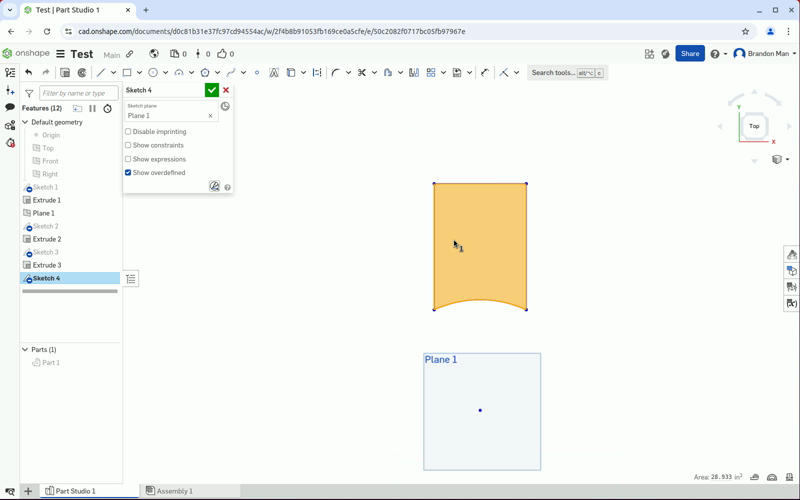
scroll(-6)
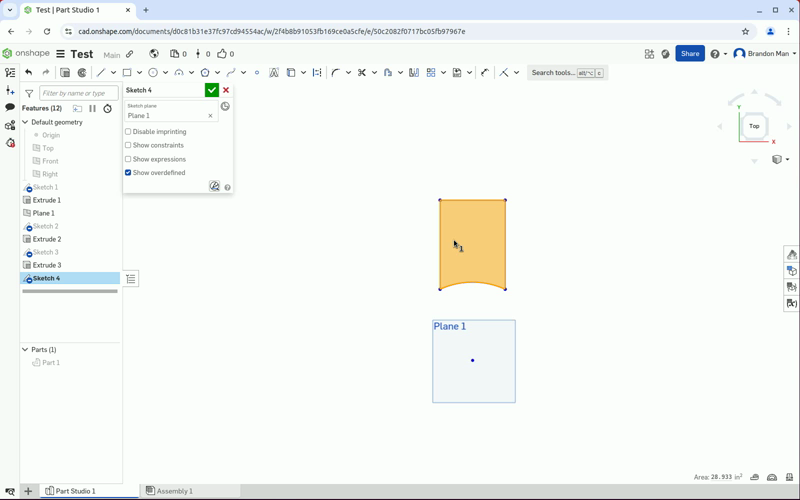
scroll(-6)
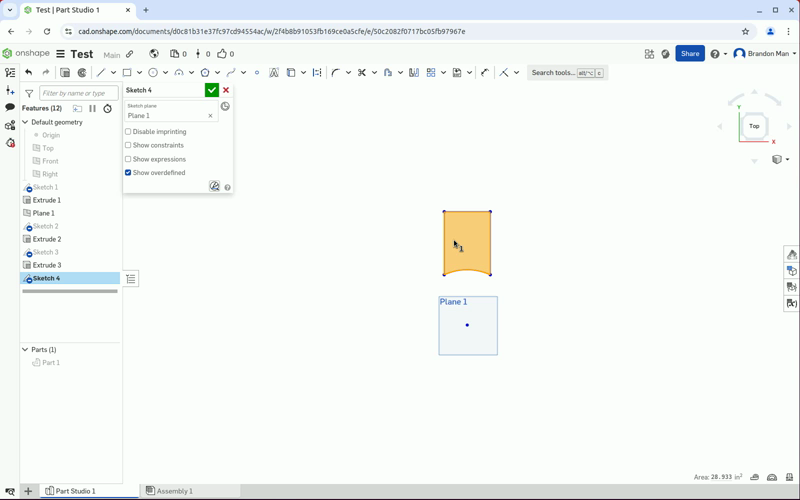
scroll(-6)
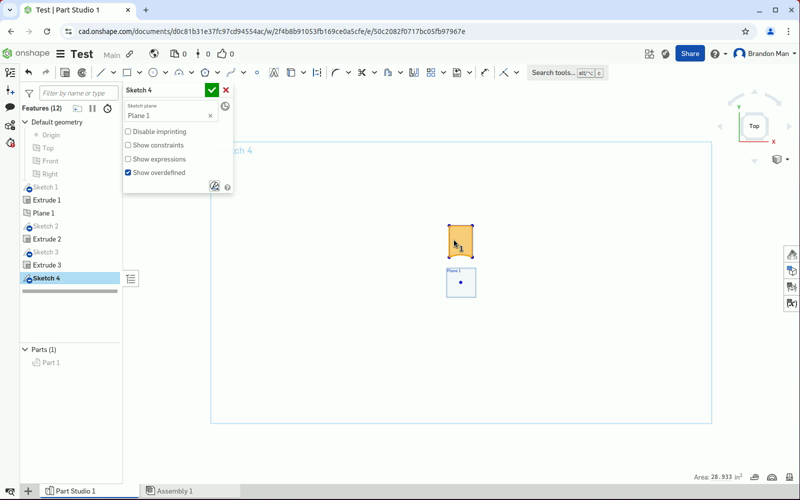
mouse_move(73, 352)
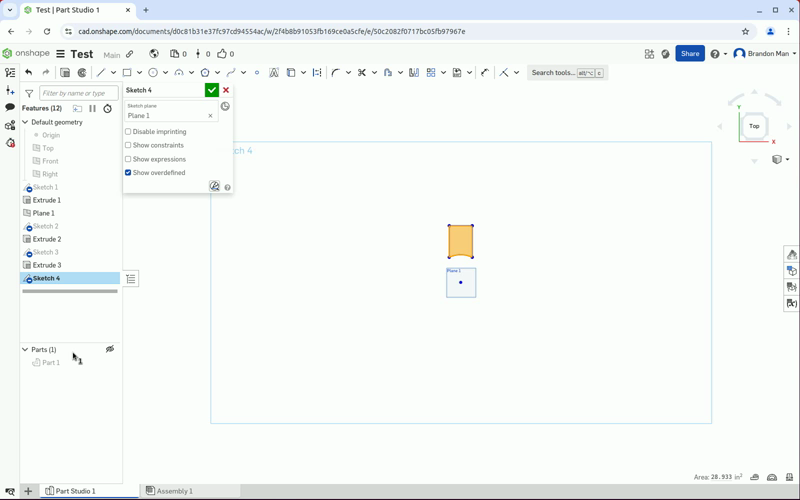
key(shift+y)
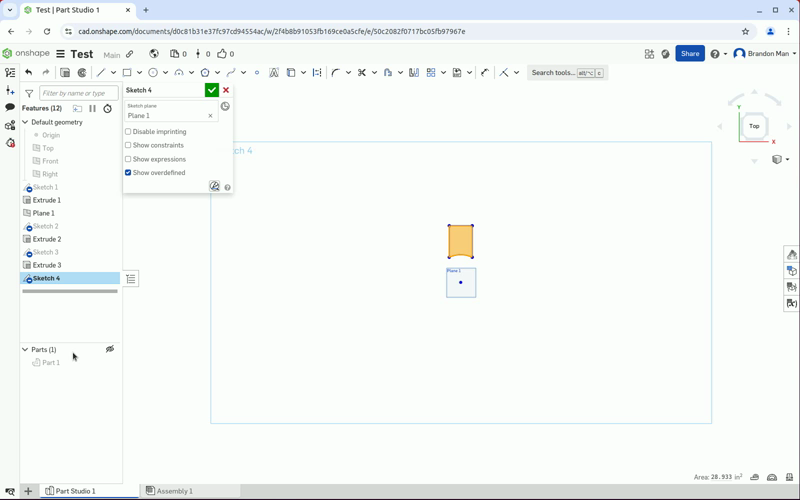
key(shift+e)
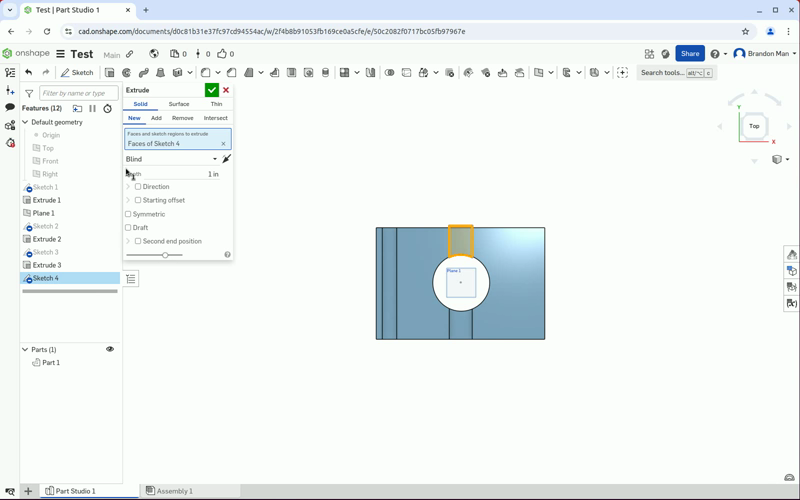
mouse_move(143, 106)
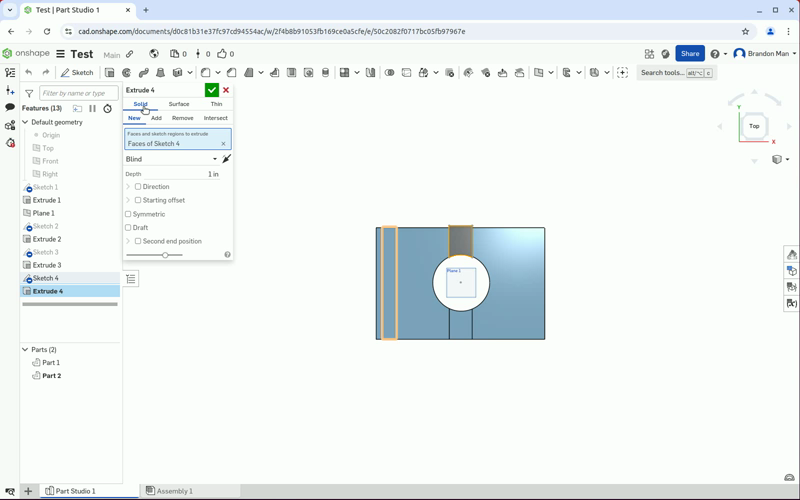
click(143, 106)
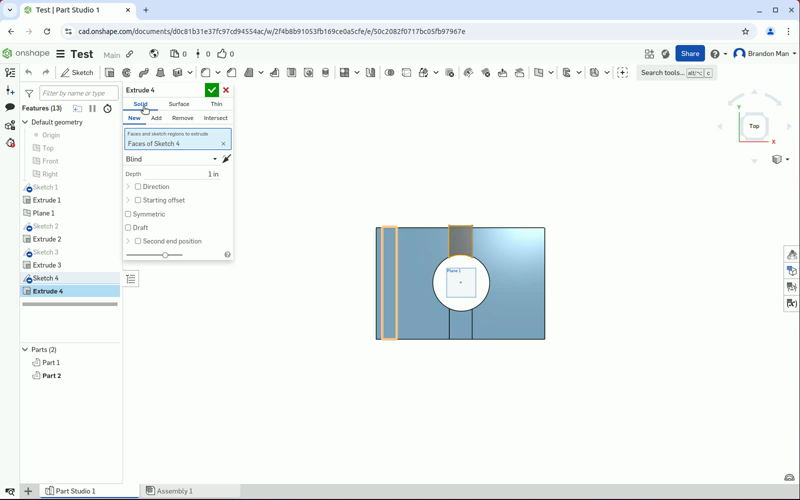
mouse_move(186, 120)
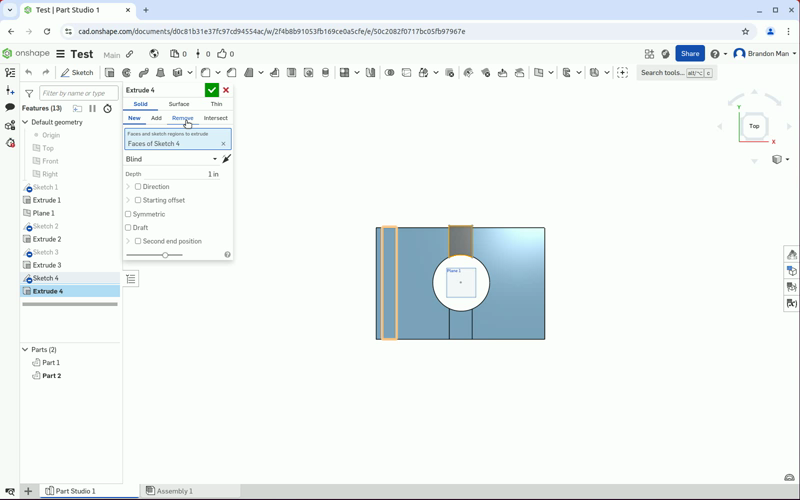
click(186, 120)
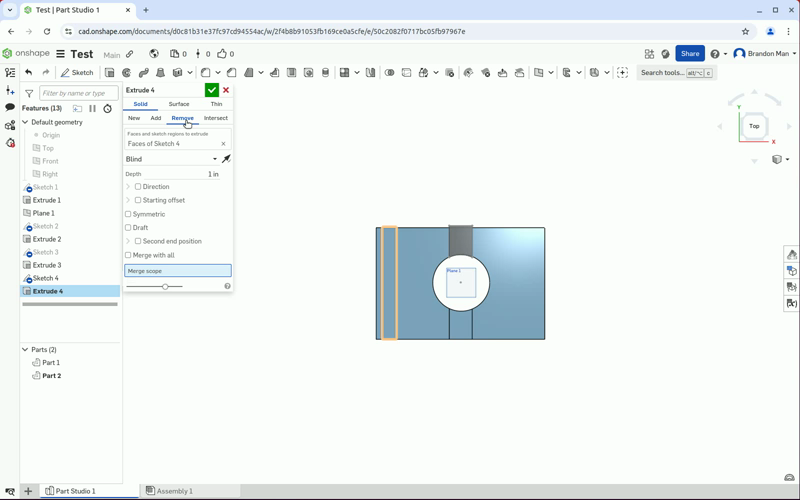
key(tab, 4)
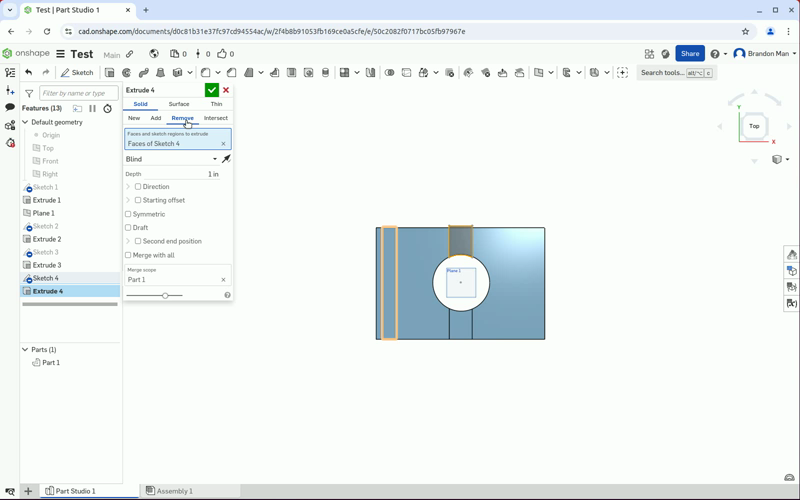
text(1.204)
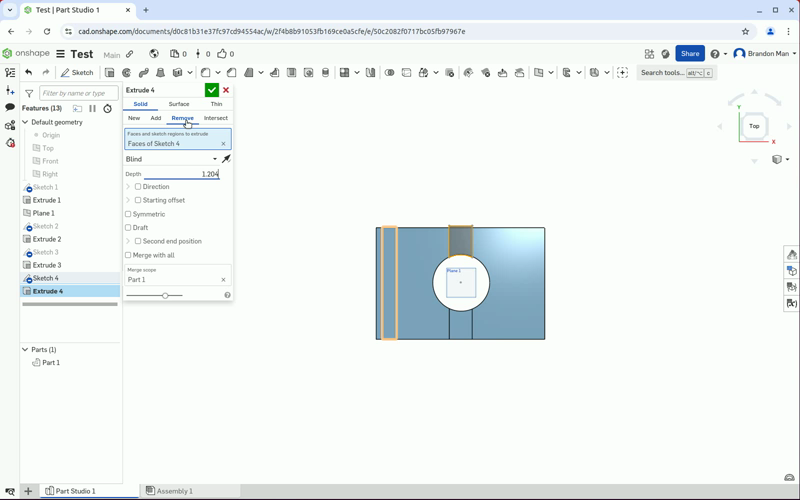
key(tab, 6)
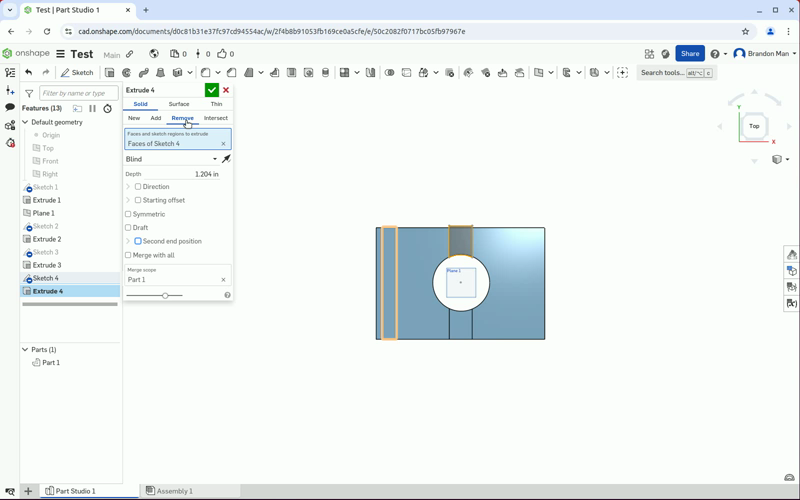
key(space)
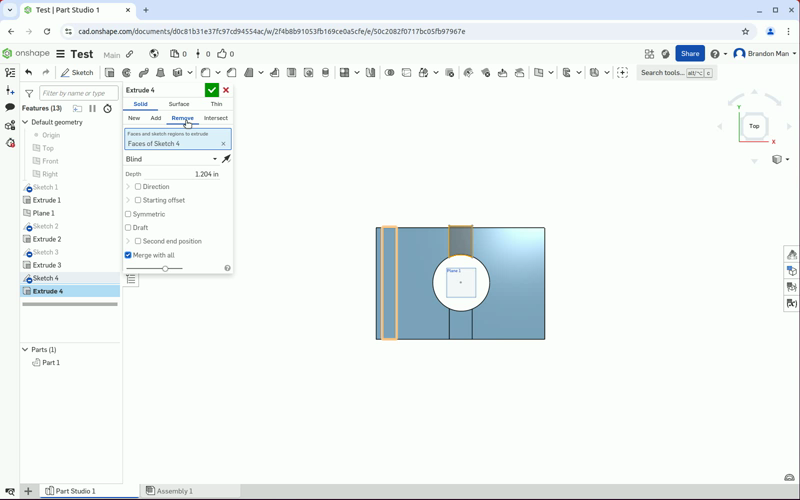
key(enter)
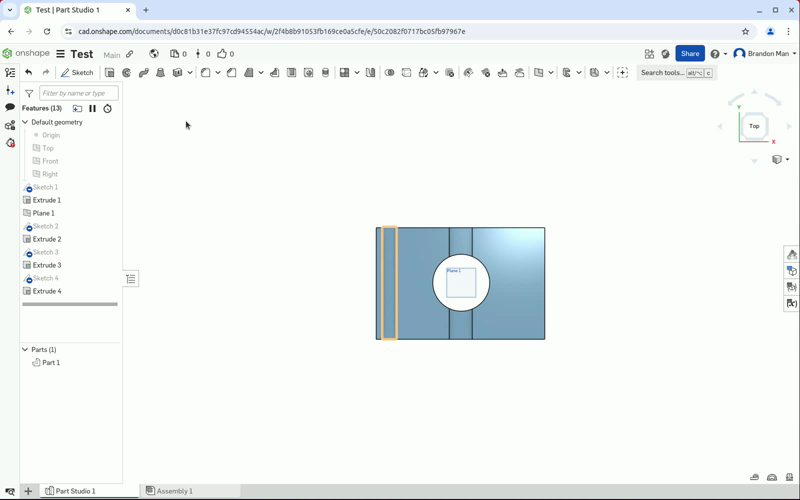
key(shift+h)
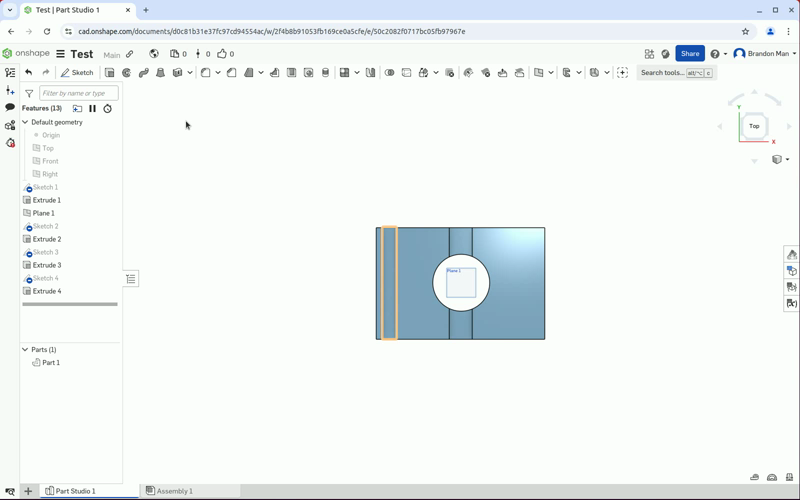
key(shift+h)
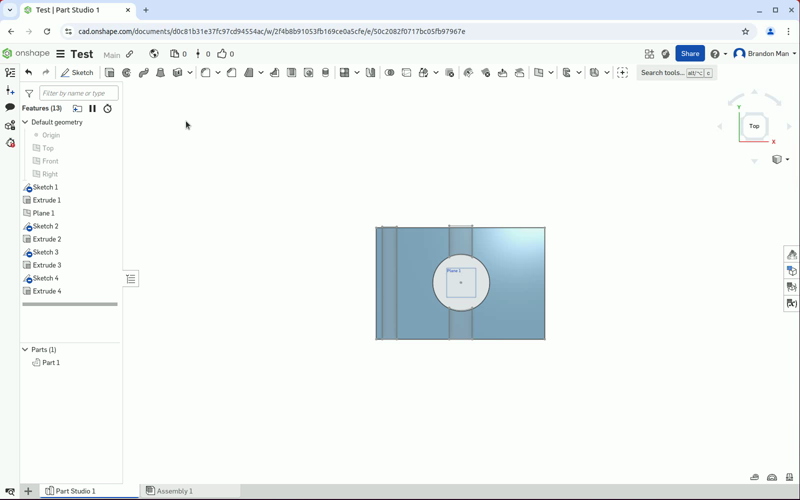
key(shift+7)
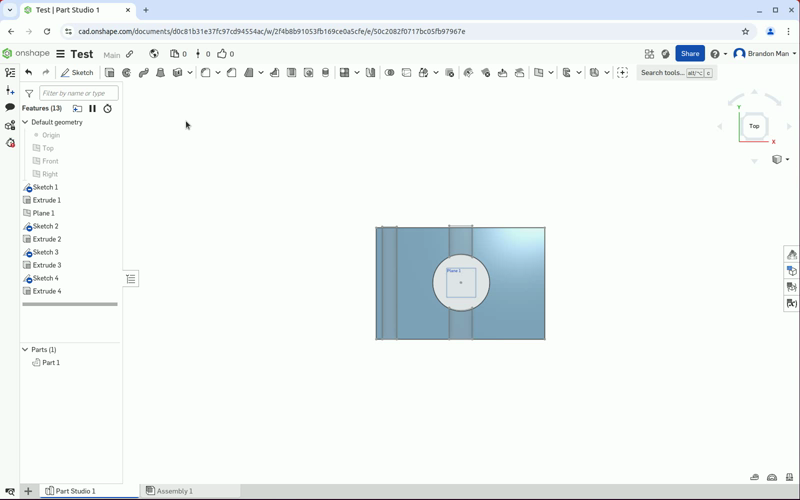
key(up, 3)
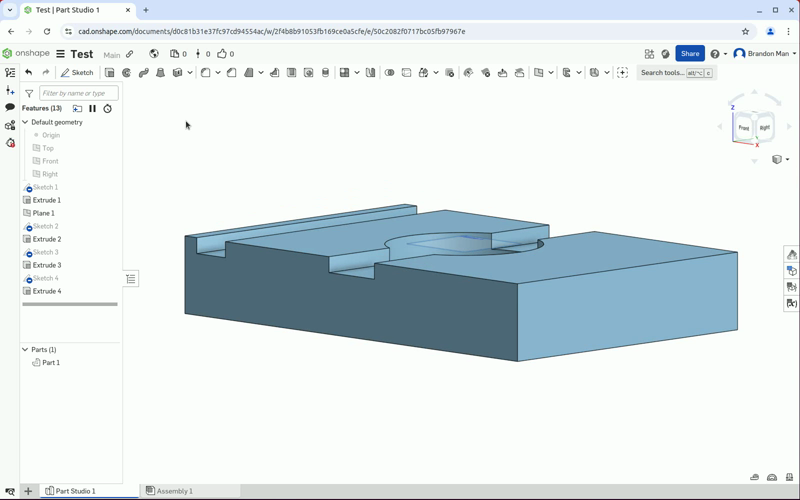
key(left, 3)
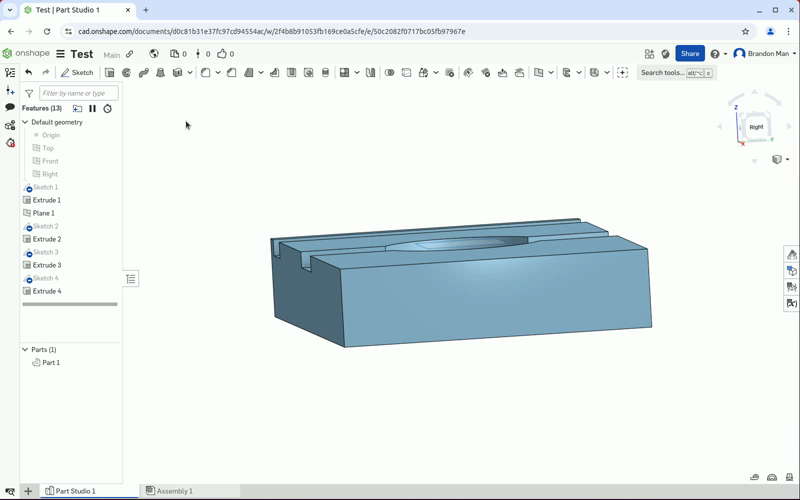
key(right, 3)
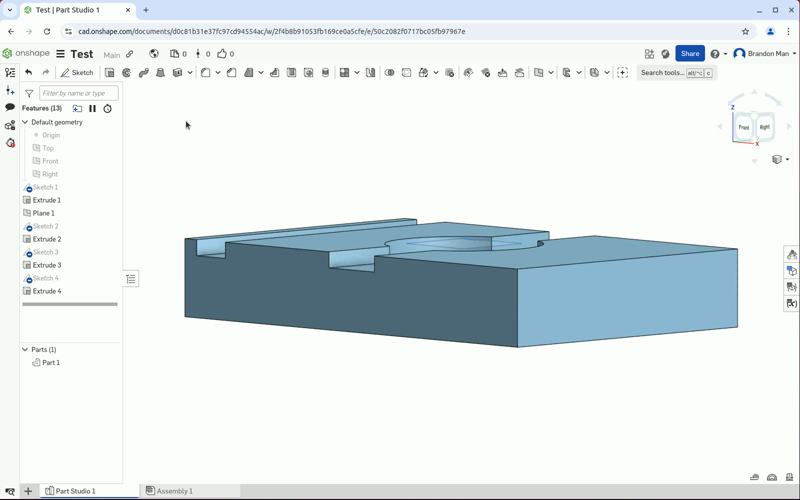
key(down, 3)
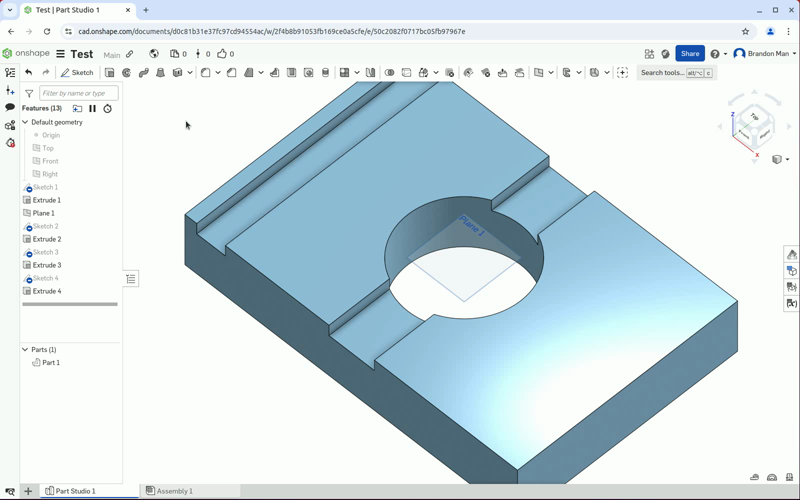
mouse_move(73, 189)
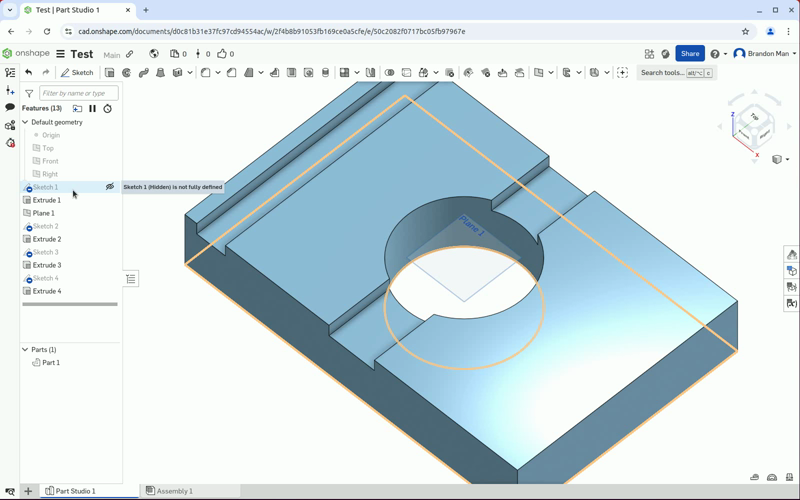
click(73, 189)